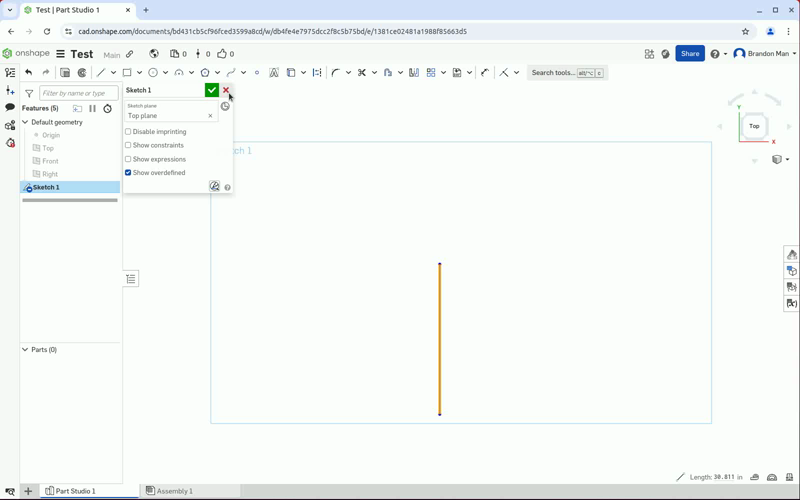
key(shift+h)
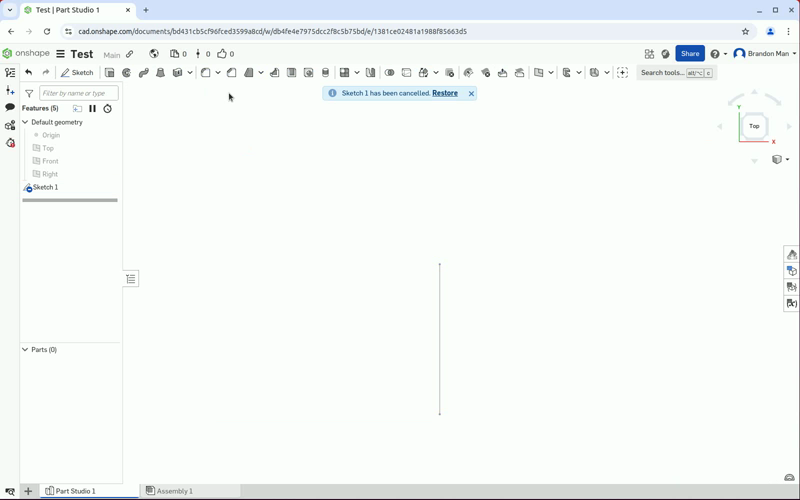
key(shift+s)
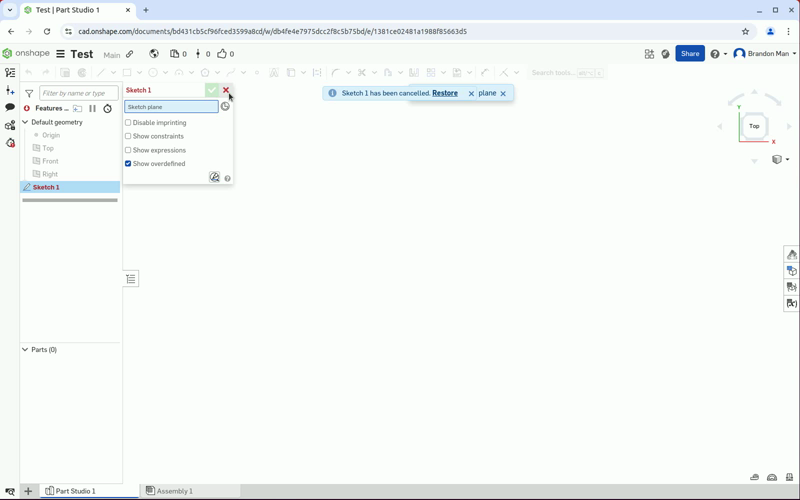
mouse_move(73, 150)
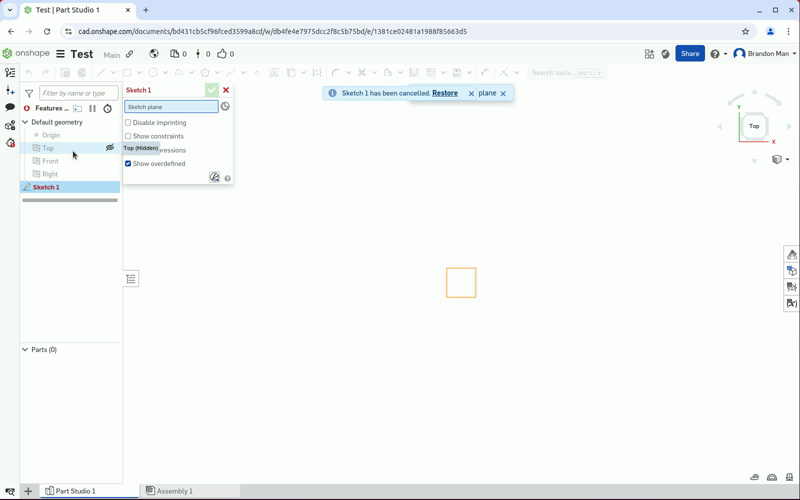
click(73, 150)
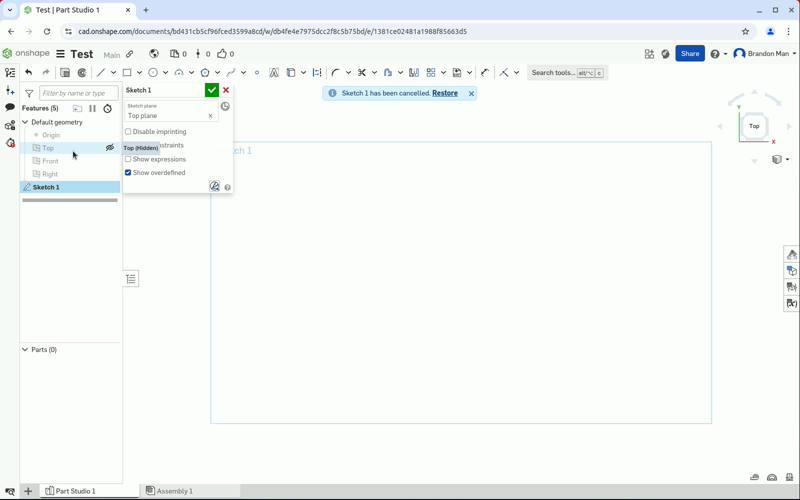
mouse_move(73, 352)
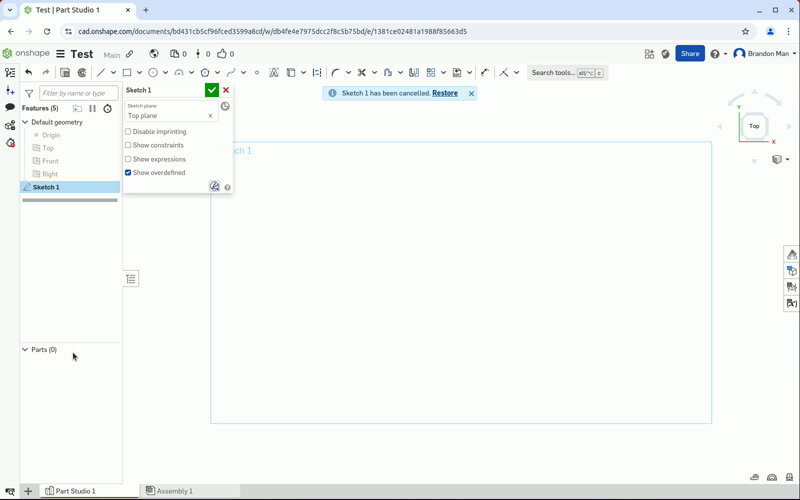
key(y)
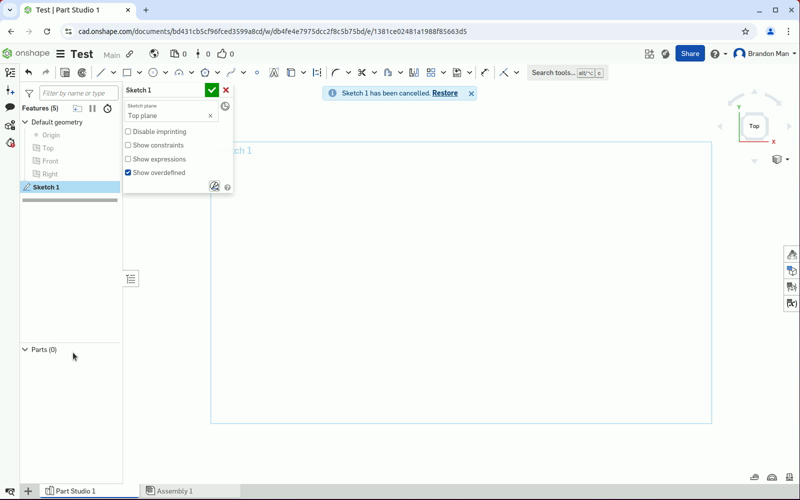
key(l)
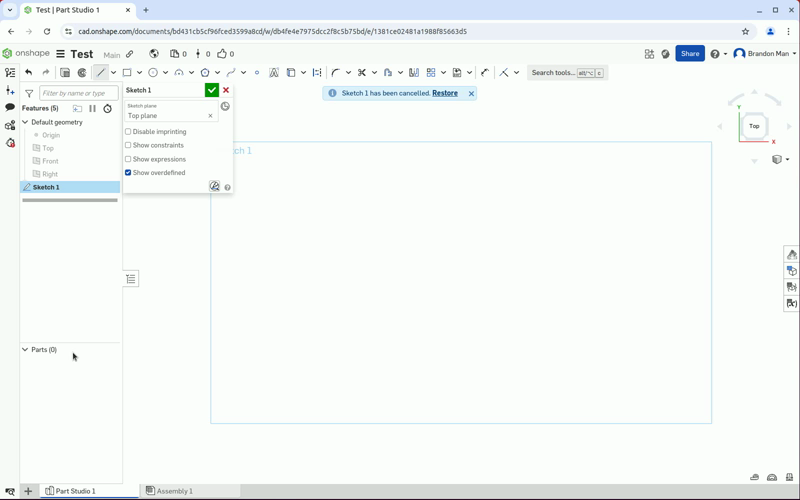
key_down(shift)
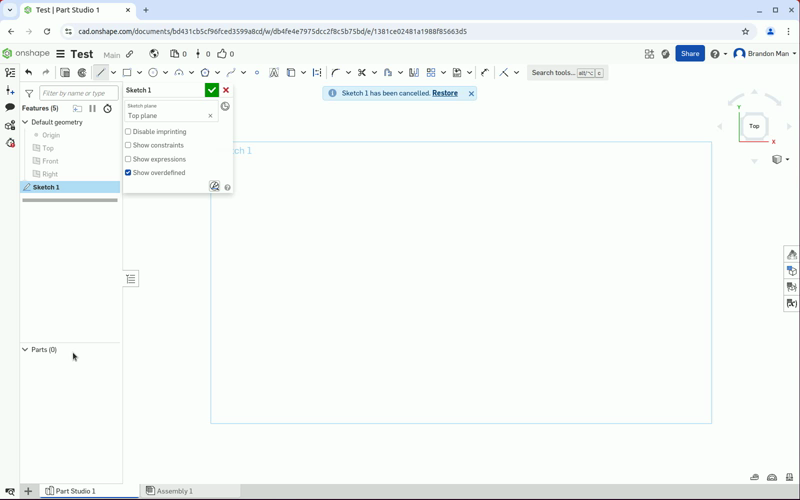
mouse_move(460, 314)
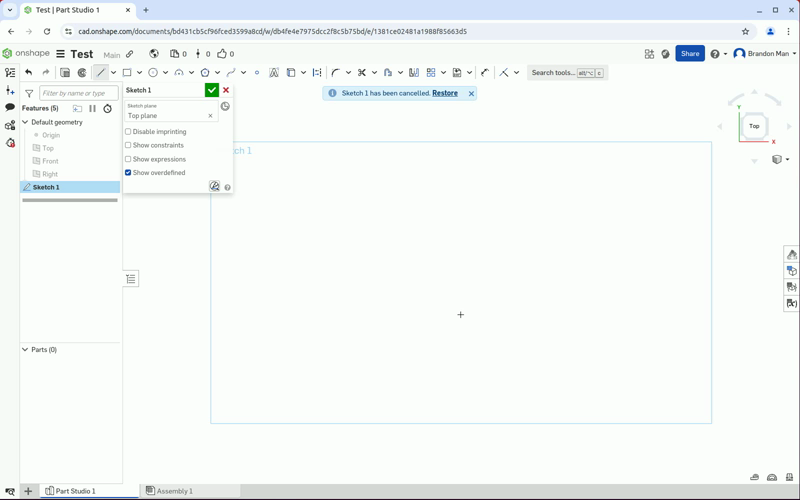
click(460, 314)
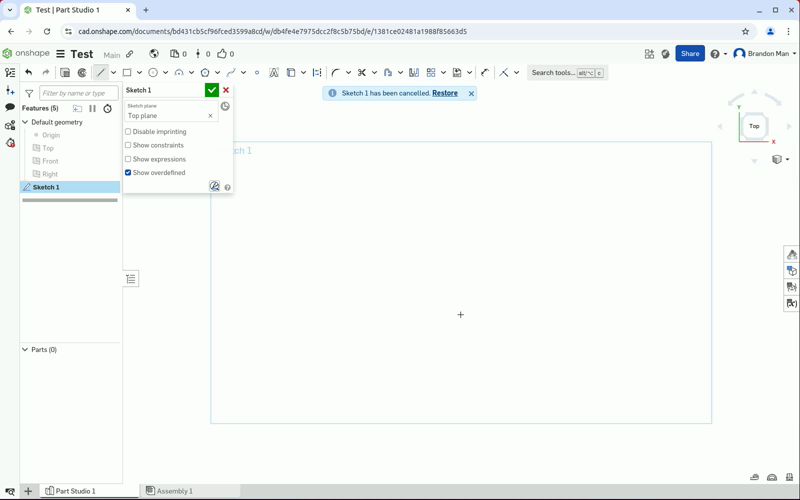
key_up(shift)
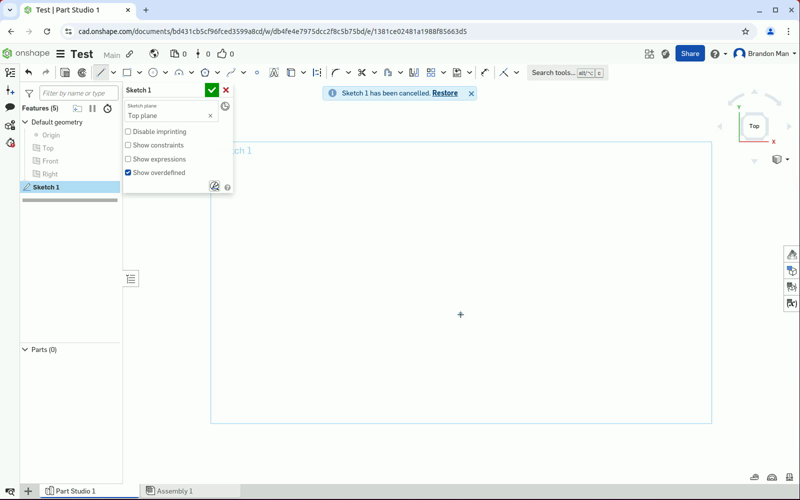
key_down(shift)
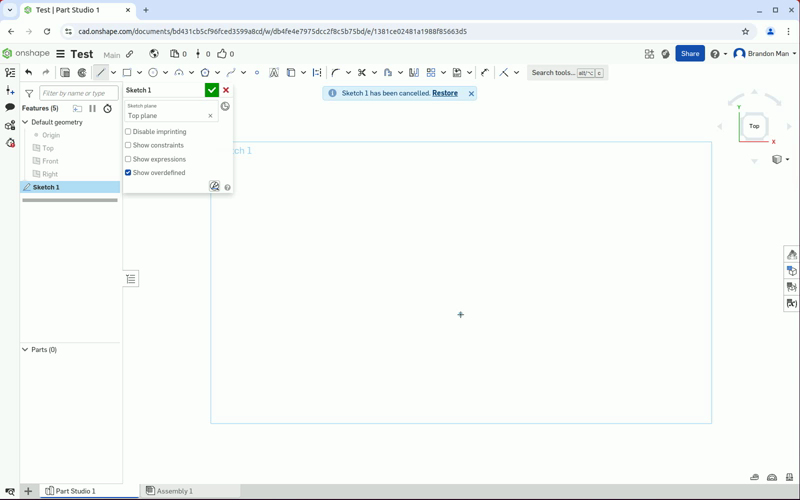
mouse_move(573, 314)
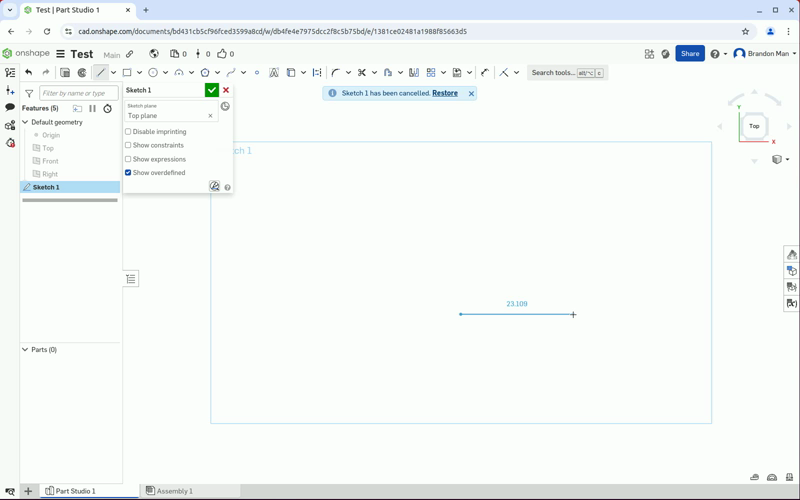
click(573, 314)
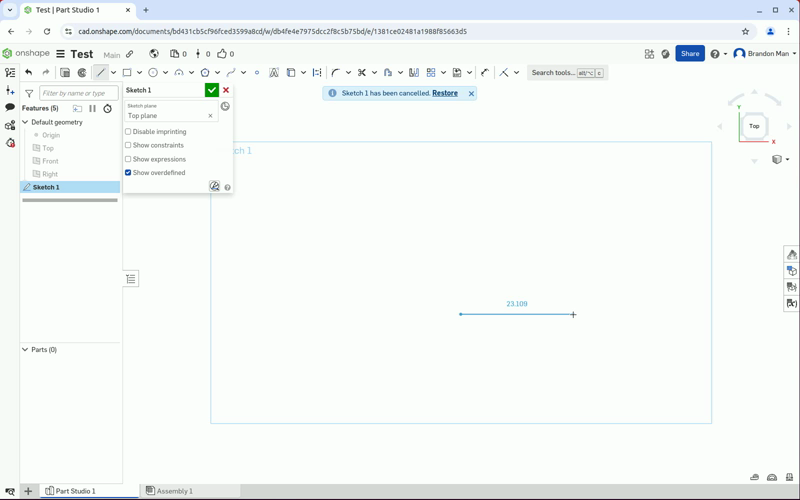
key_up(shift)
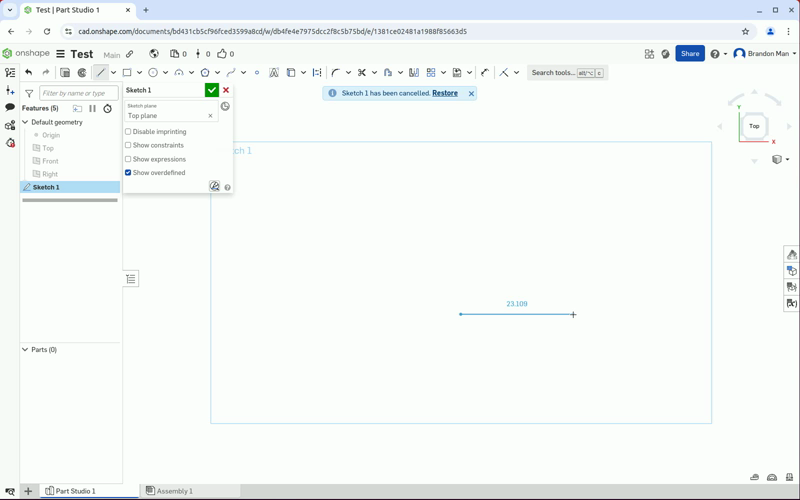
key_down(shift)
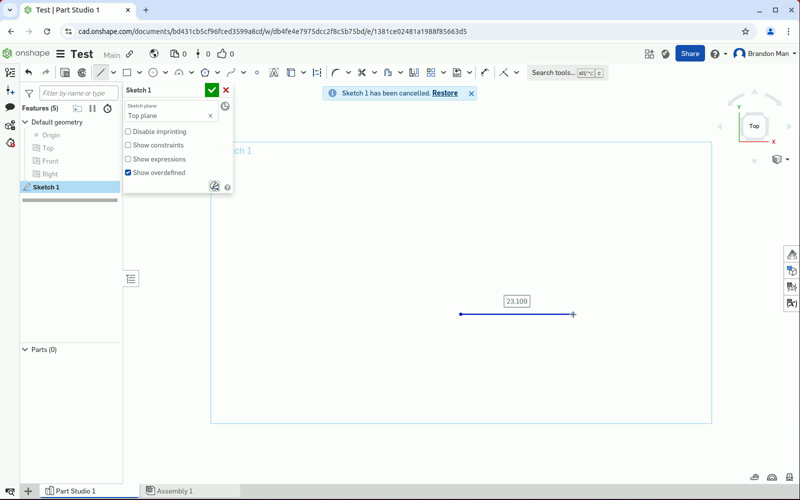
mouse_move(589, 314)
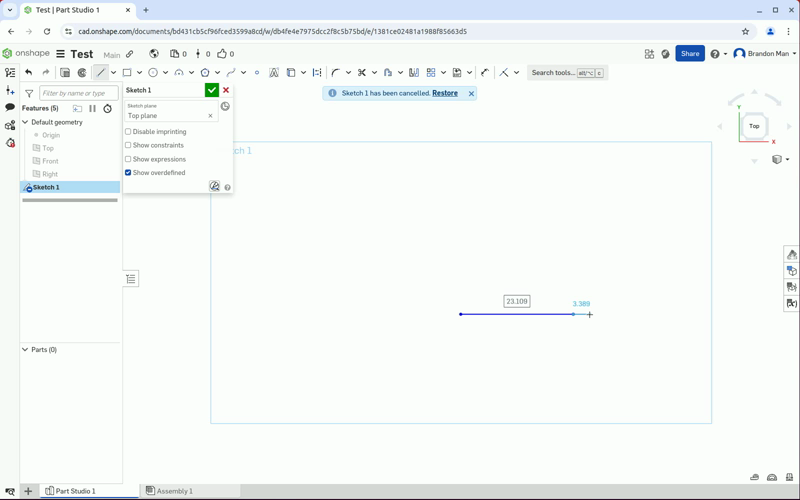
mouse_move(573, 282)
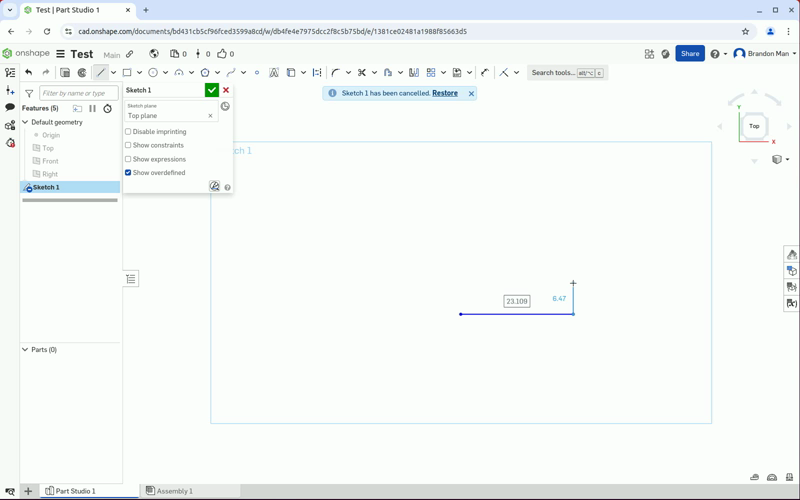
click(573, 282)
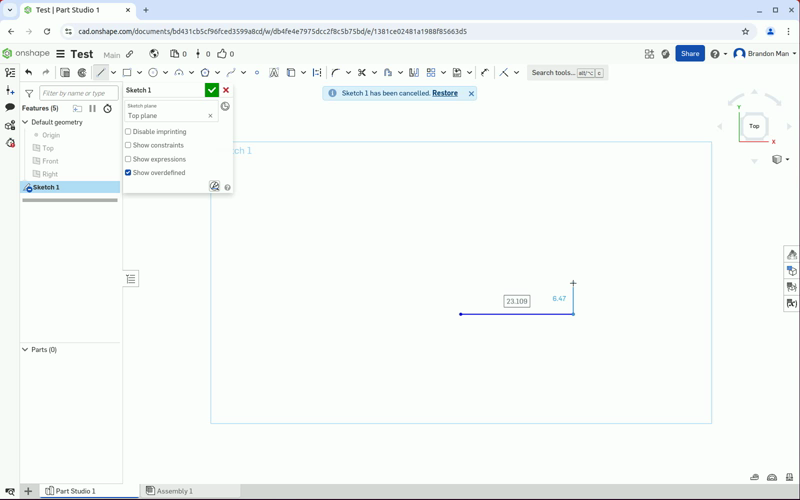
key_up(shift)
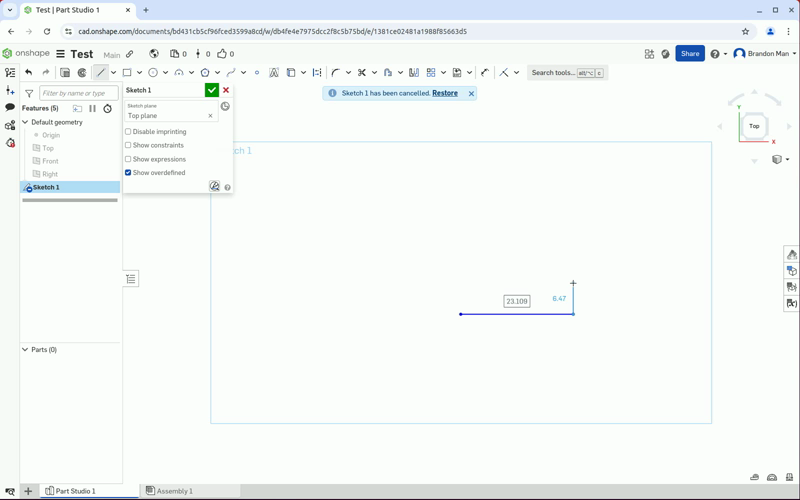
key_down(shift)
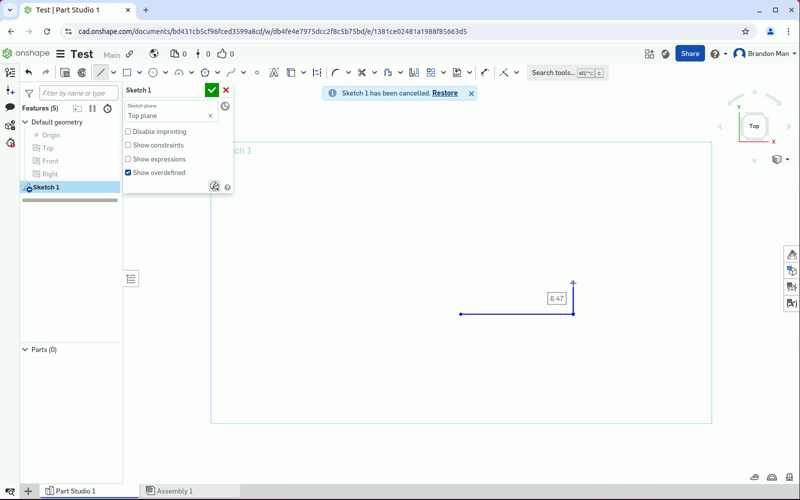
mouse_move(460, 282)
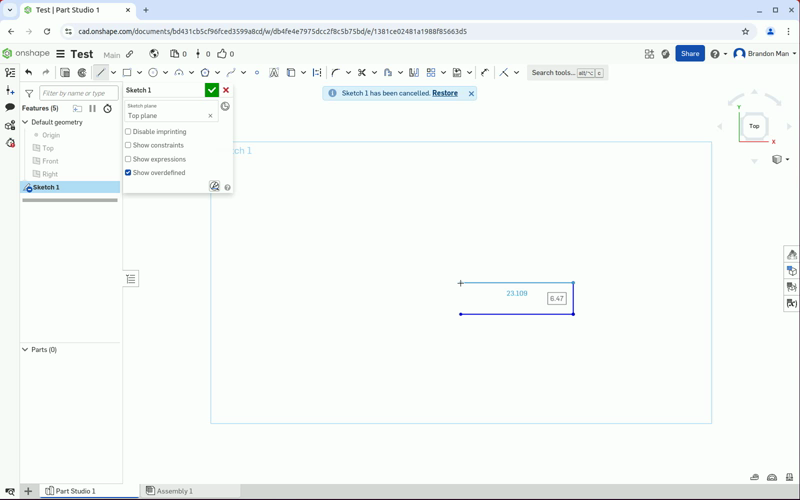
click(460, 282)
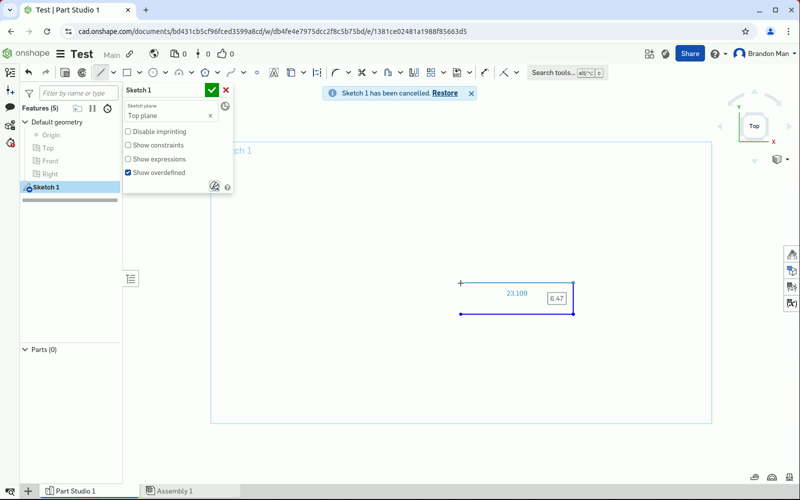
key_up(shift)
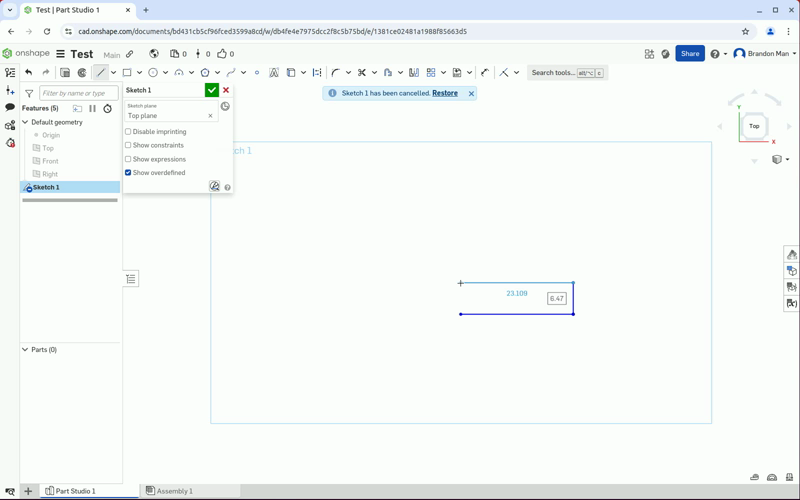
mouse_move(490, 282)
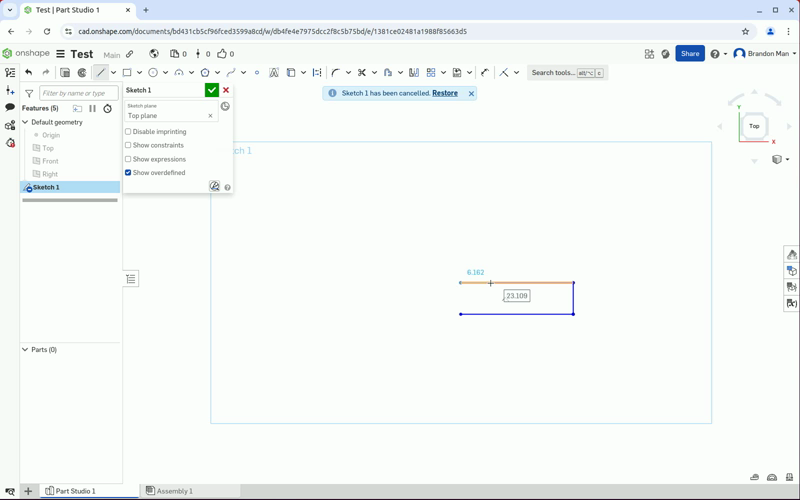
key_down(shift)
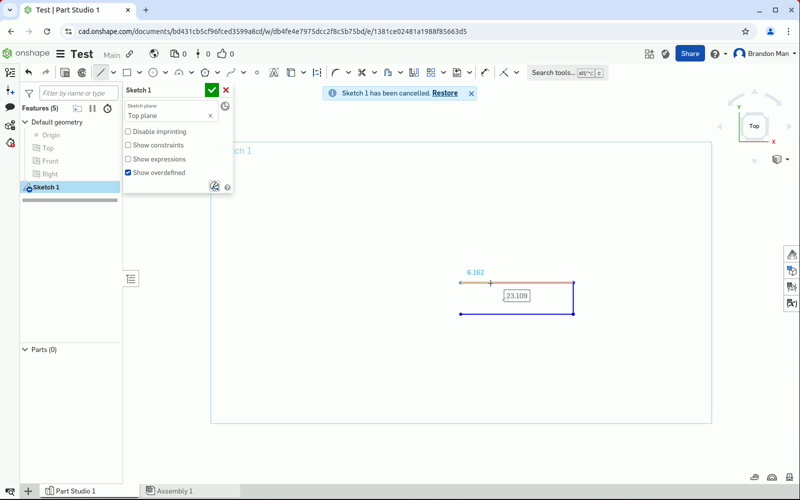
mouse_move(460, 314)
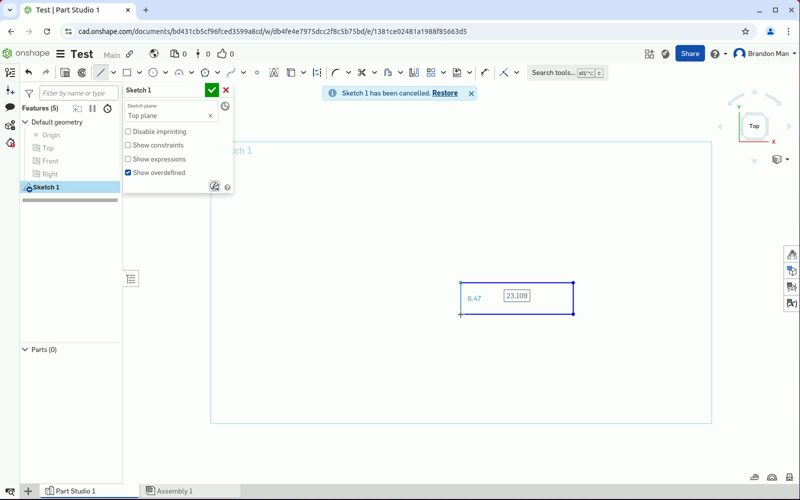
key_up(shift)
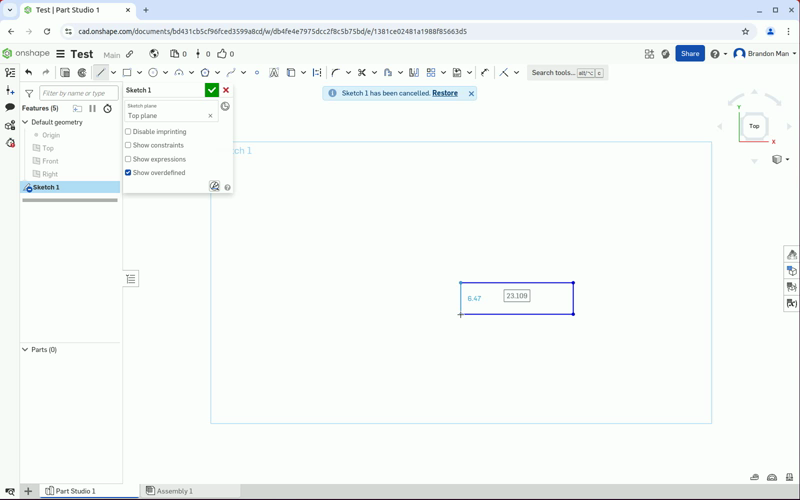
click(460, 314)
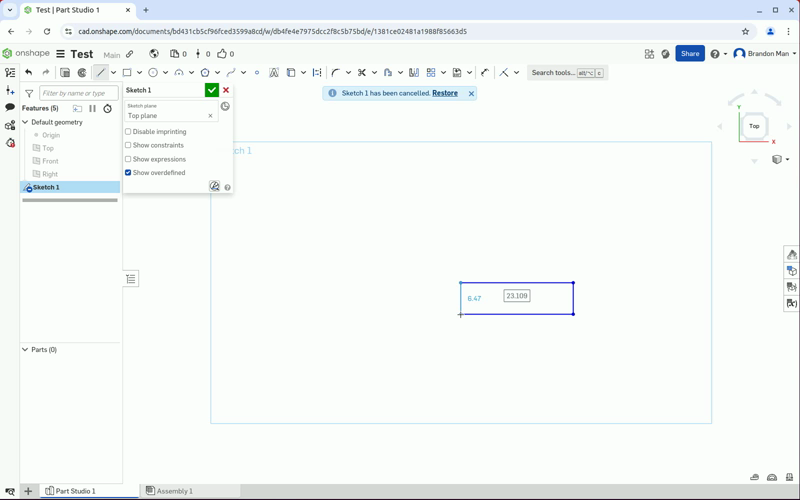
key(esc)
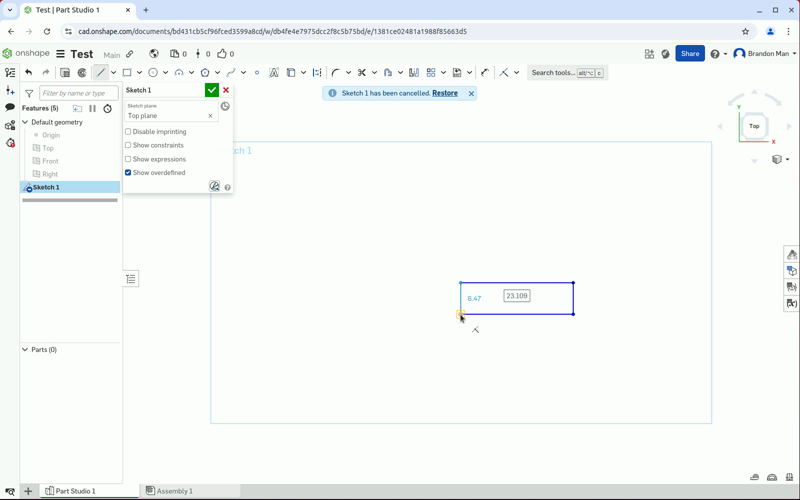
mouse_move(526, 296)
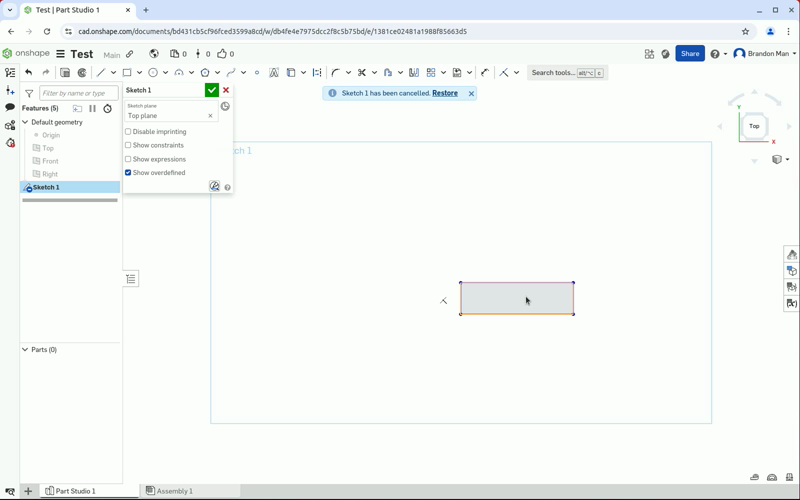
click(526, 296)
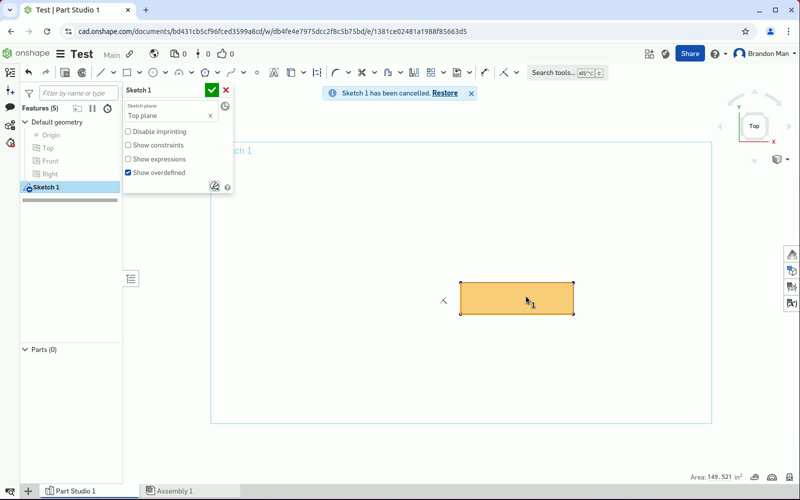
mouse_move(73, 352)
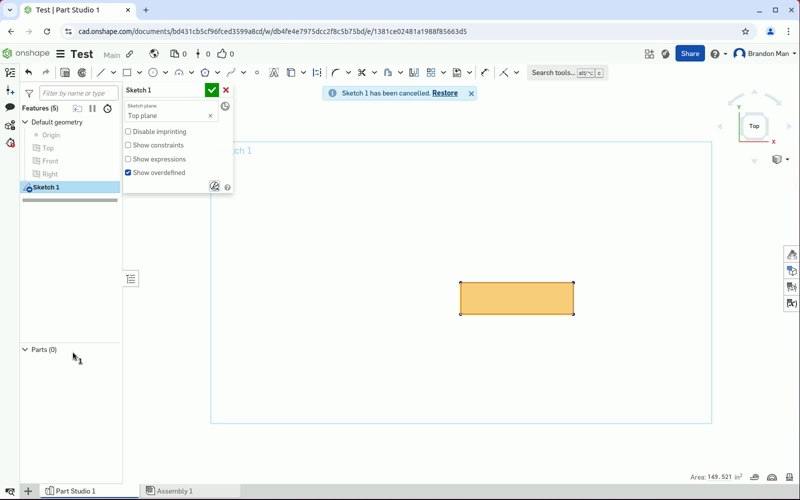
key(shift+y)
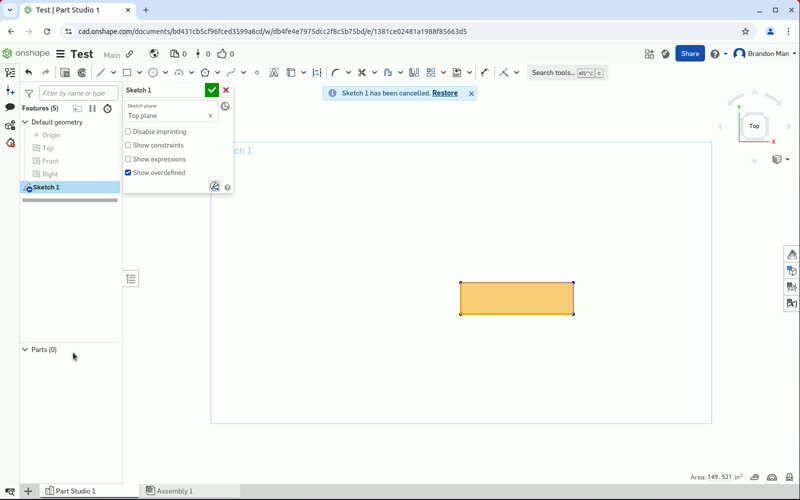
key(shift+e)
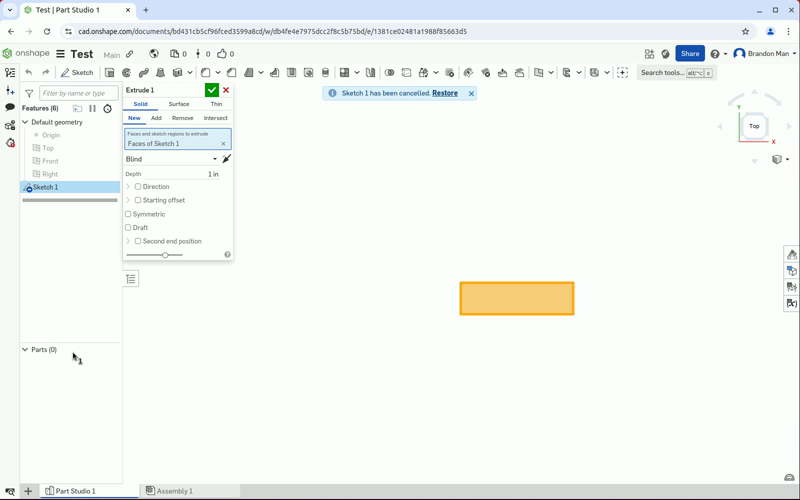
mouse_move(143, 106)
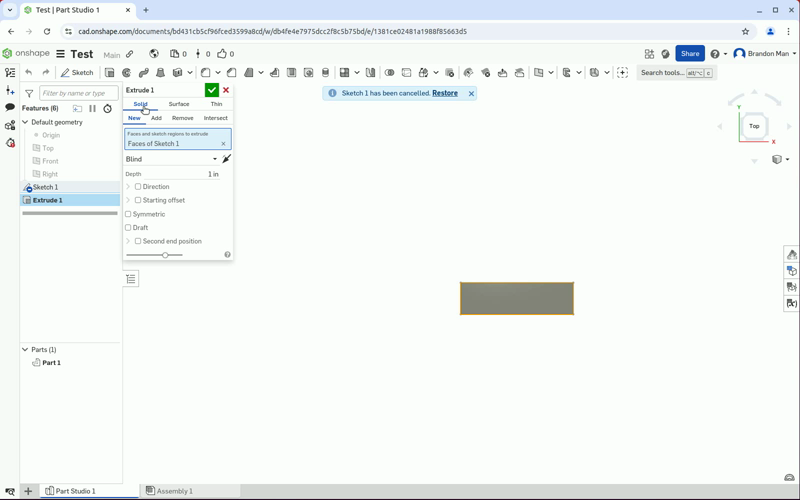
click(143, 106)
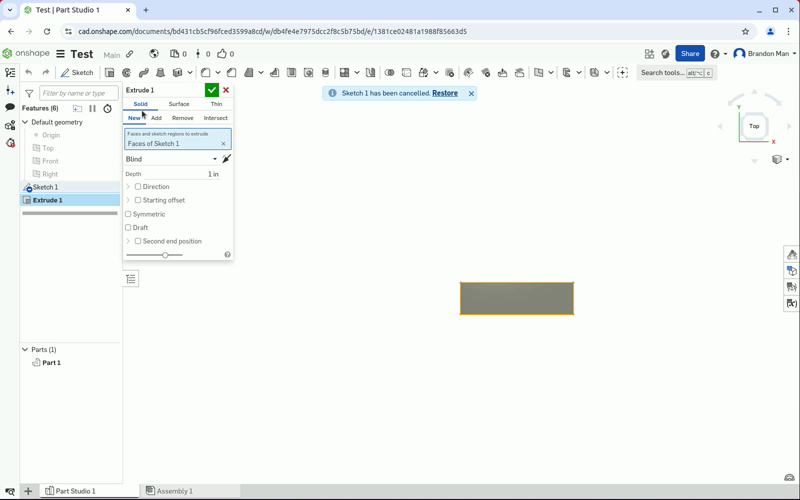
mouse_move(137, 120)
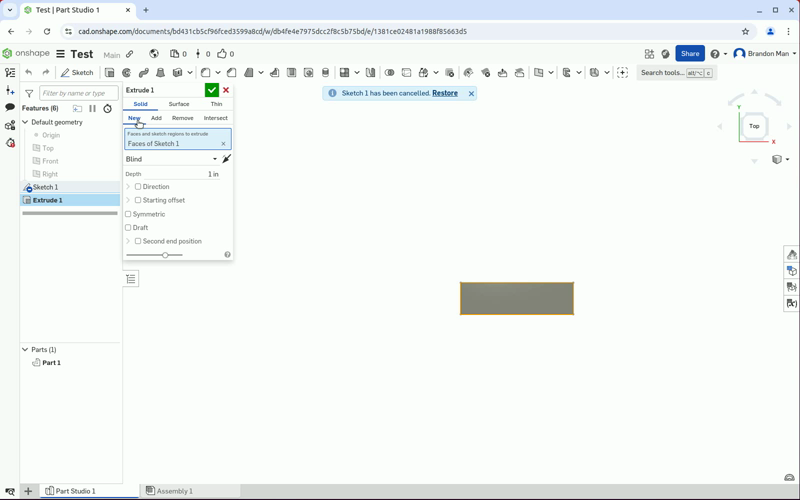
click(137, 120)
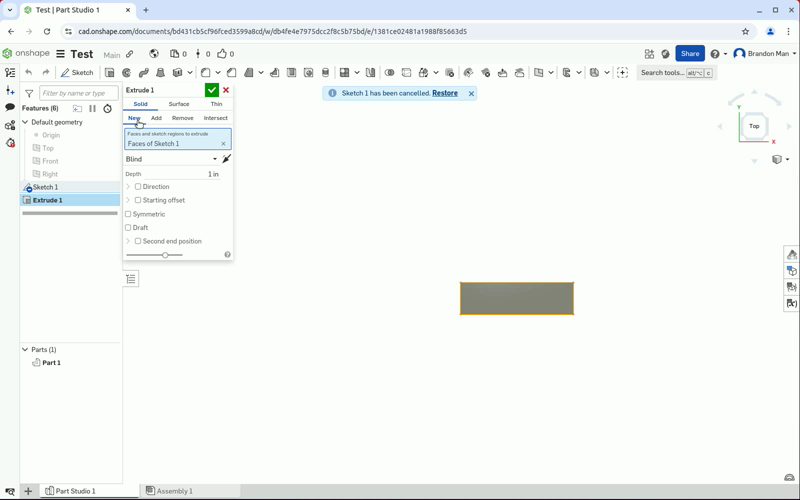
key(tab, 4)
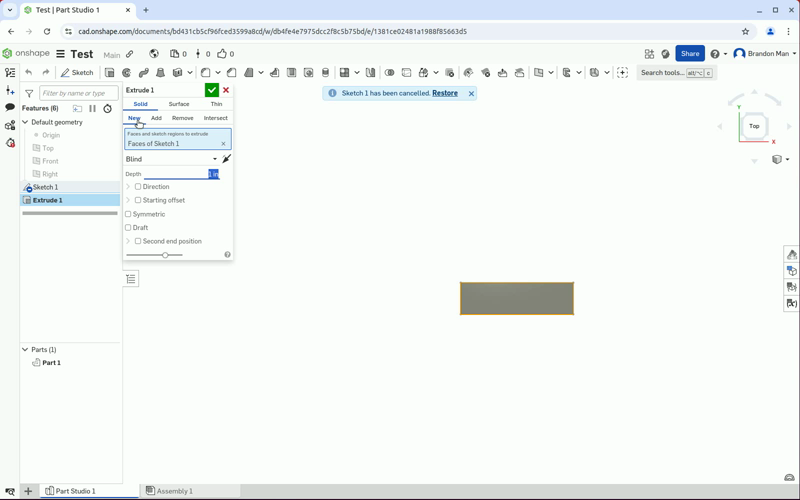
text(0.481)
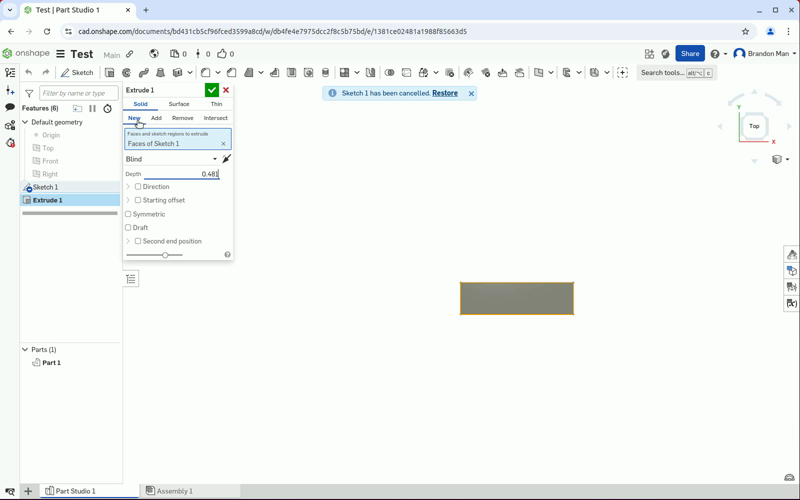
key(enter)
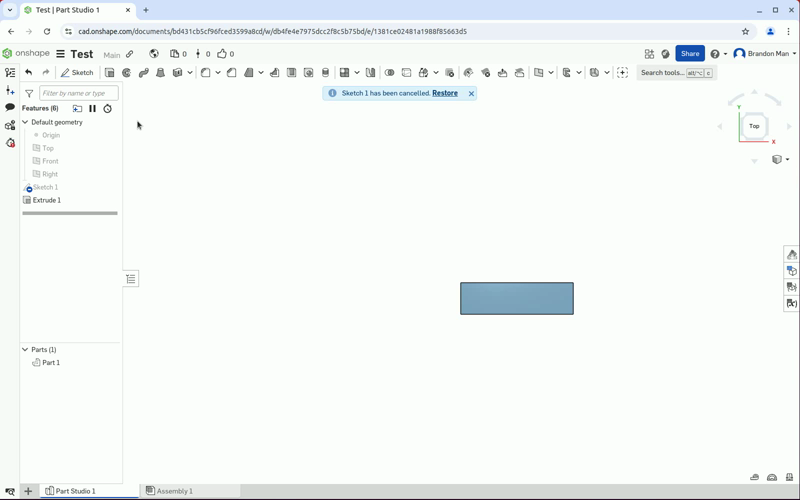
key(shift+h)
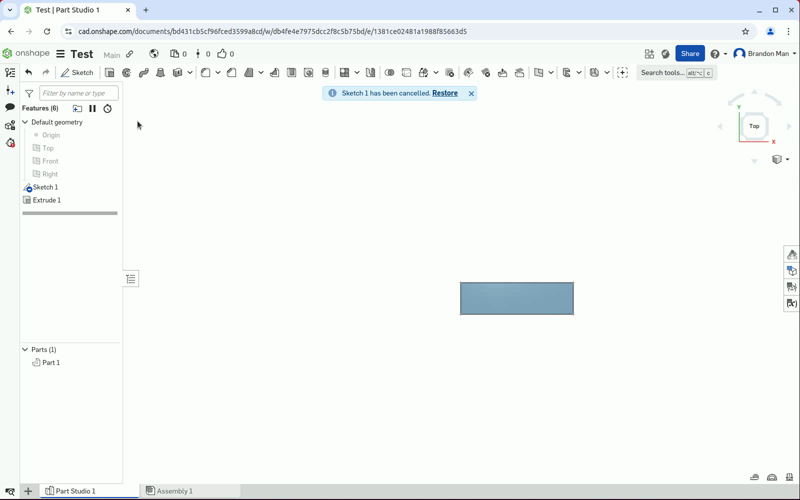
key(shift+h)
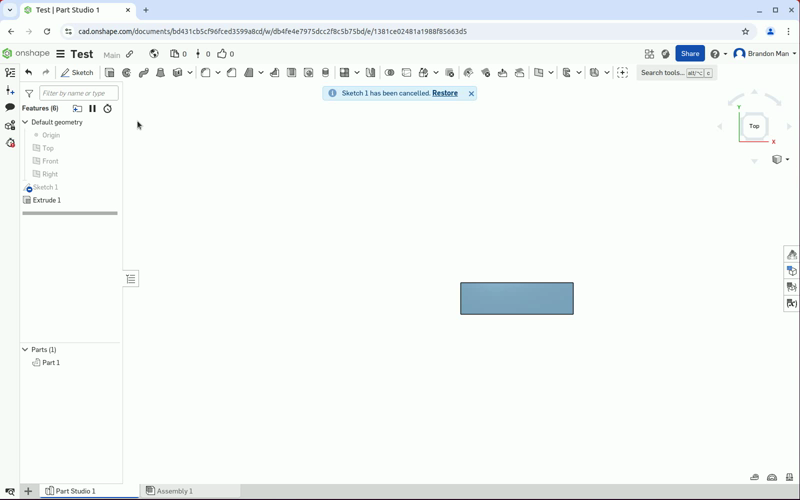
mouse_move(73, 189)
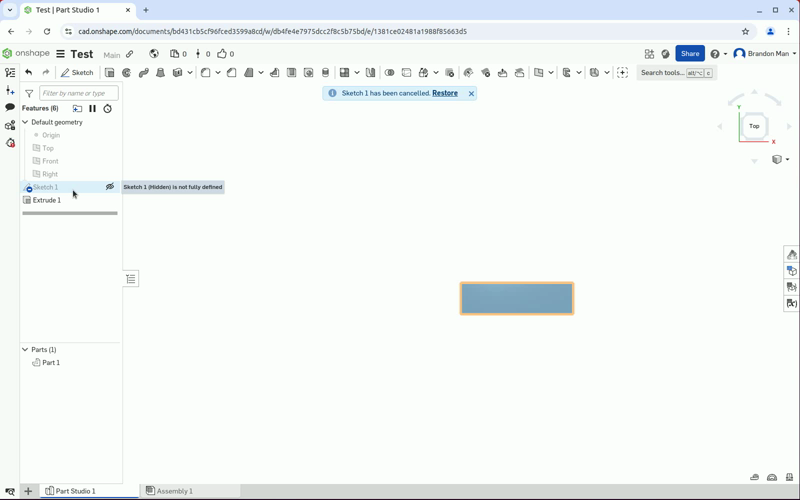
click(73, 189)
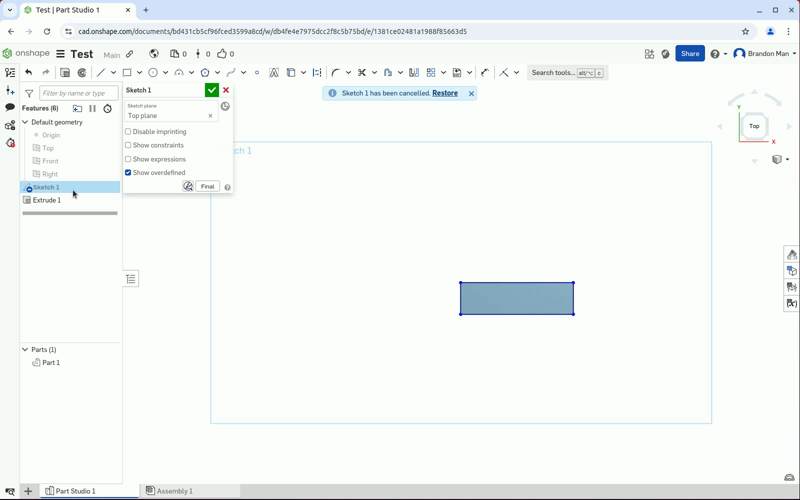
mouse_move(229, 92)
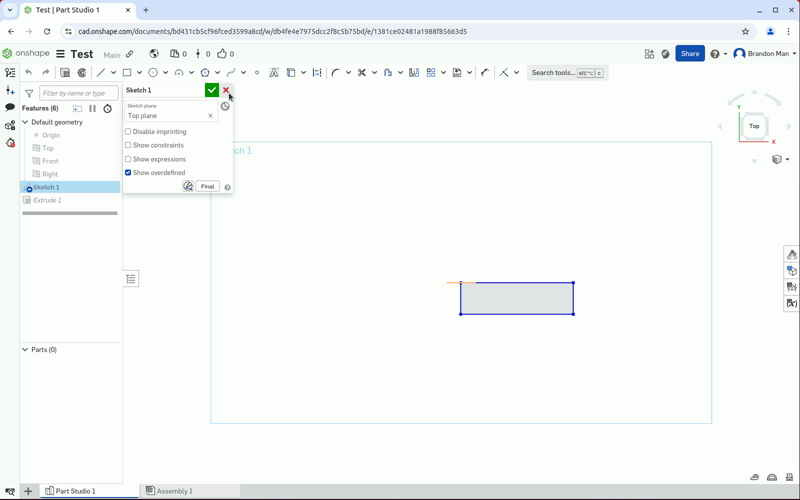
click(229, 92)
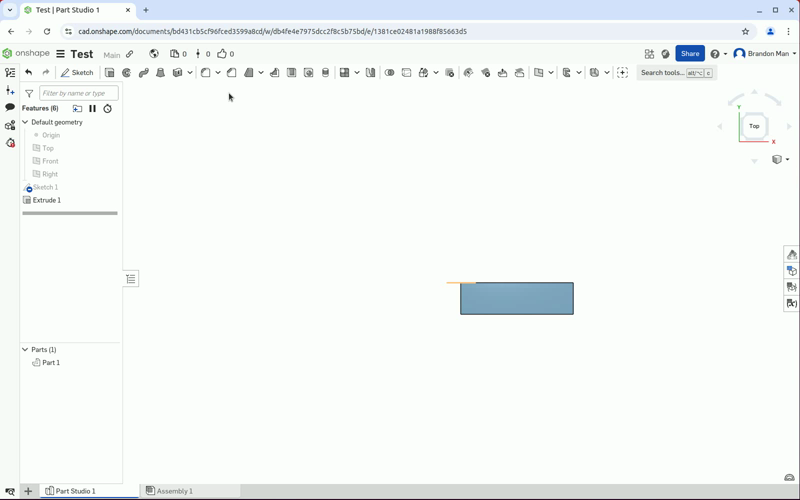
mouse_move(541, 75)
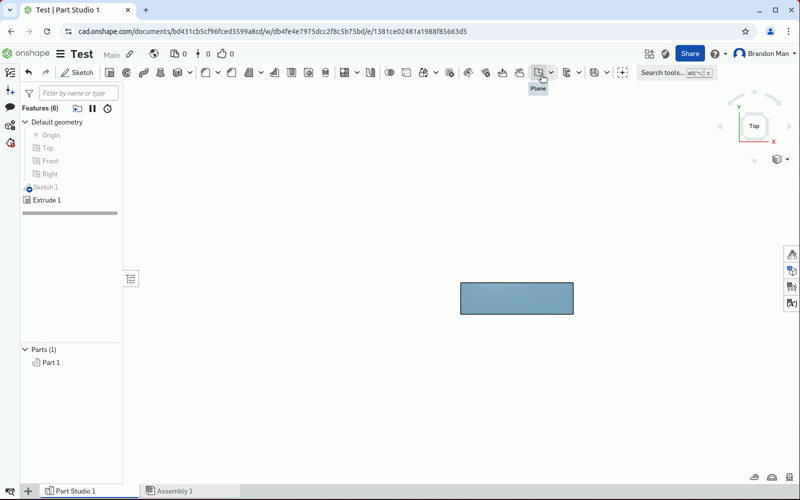
click(541, 75)
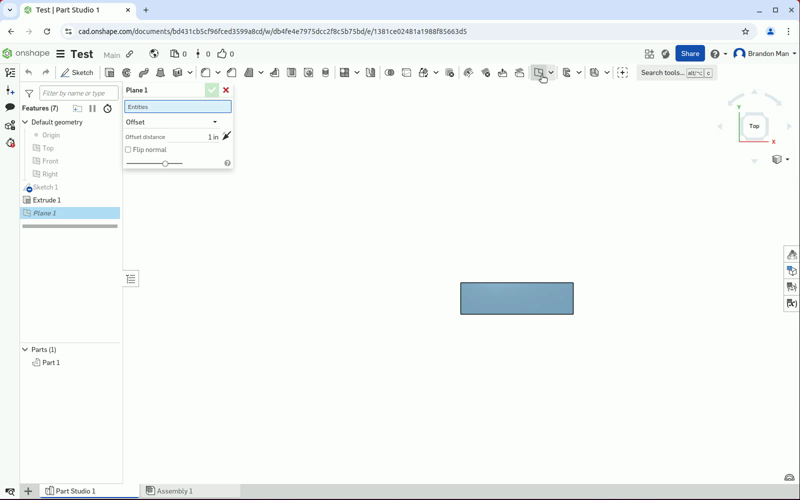
mouse_move(73, 150)
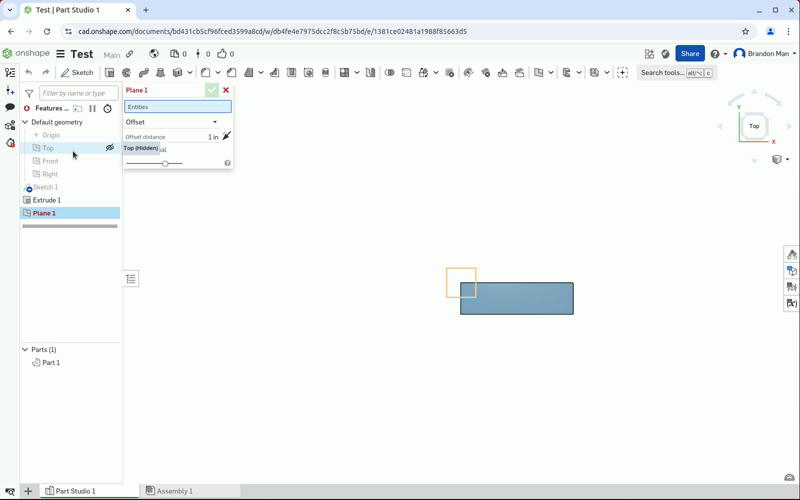
click(73, 150)
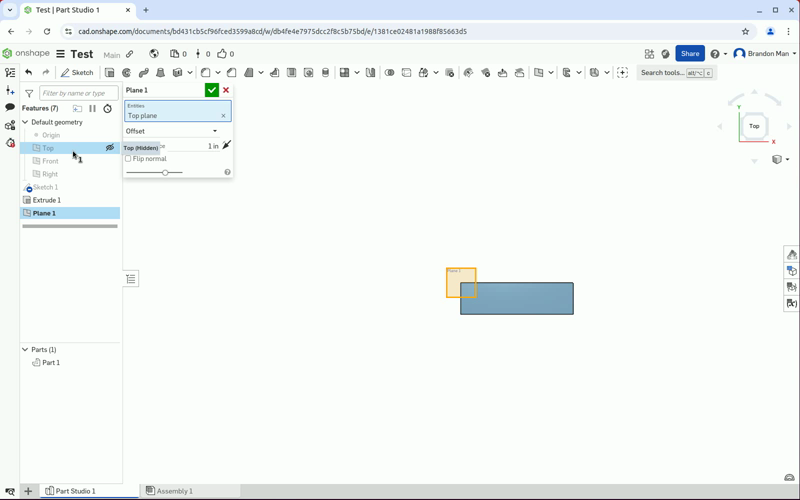
key(tab, 2)
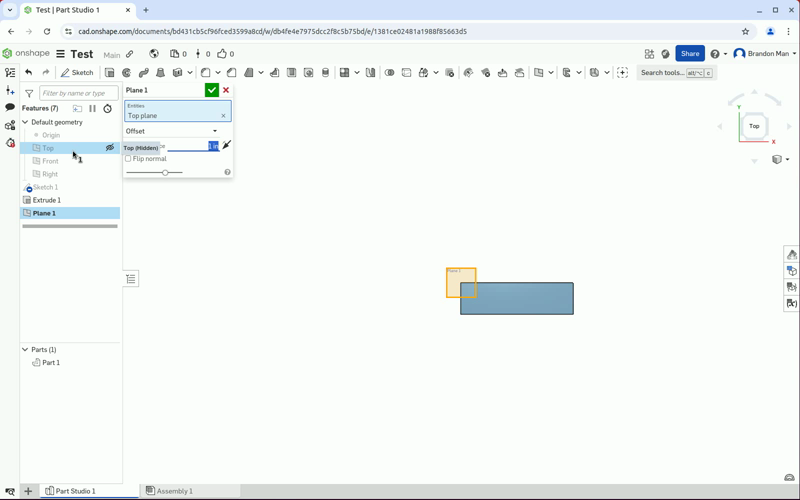
text(0.493)
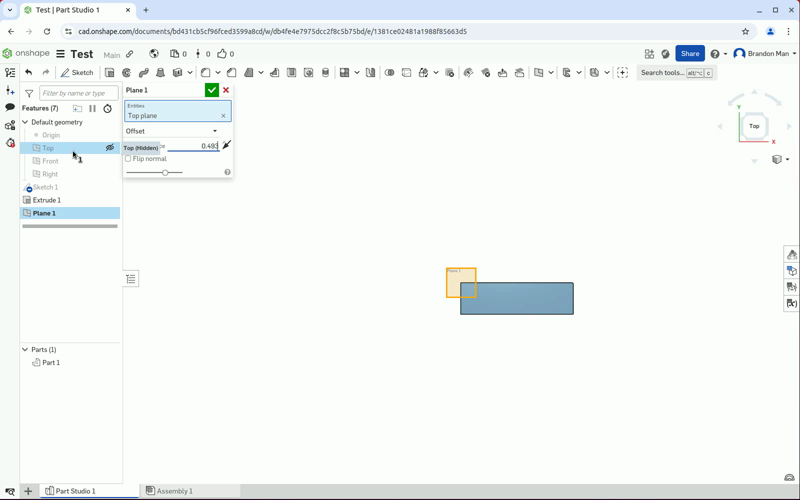
key(enter, 2)
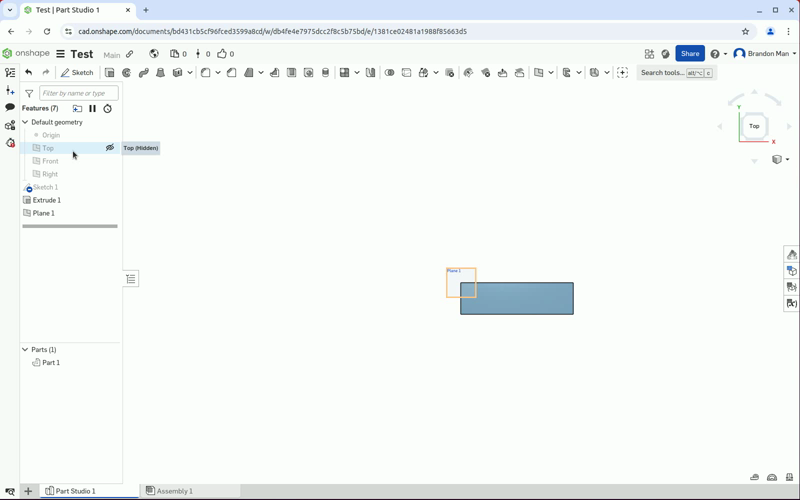
key(shift+s)
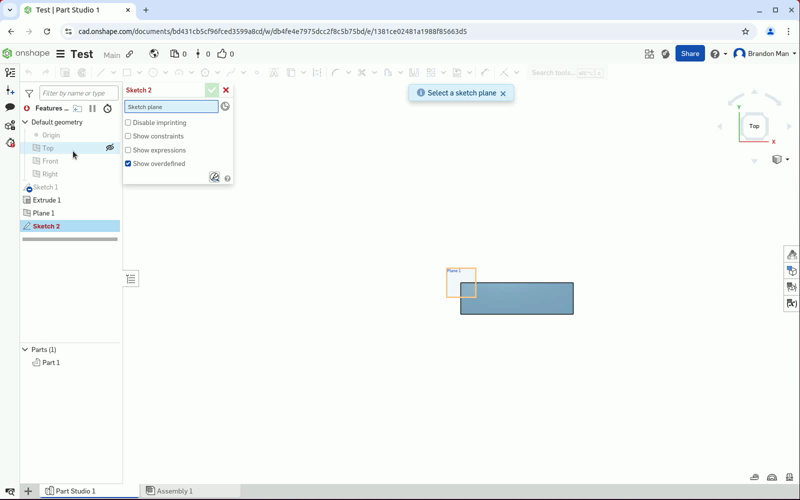
mouse_move(73, 215)
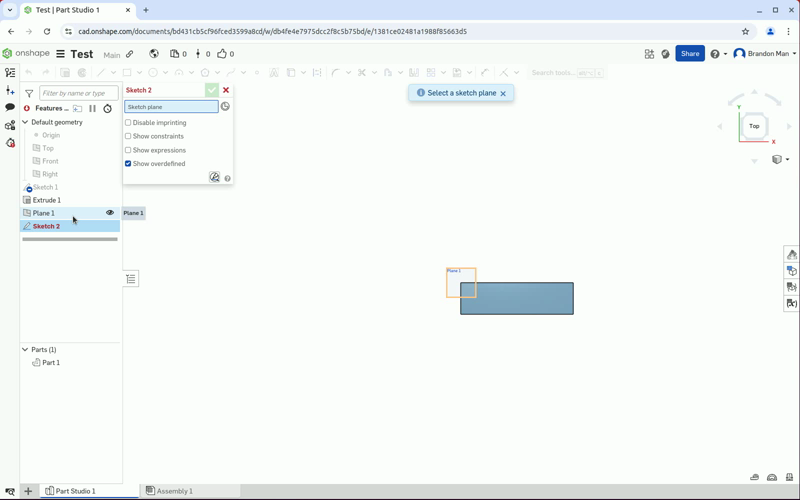
click(73, 215)
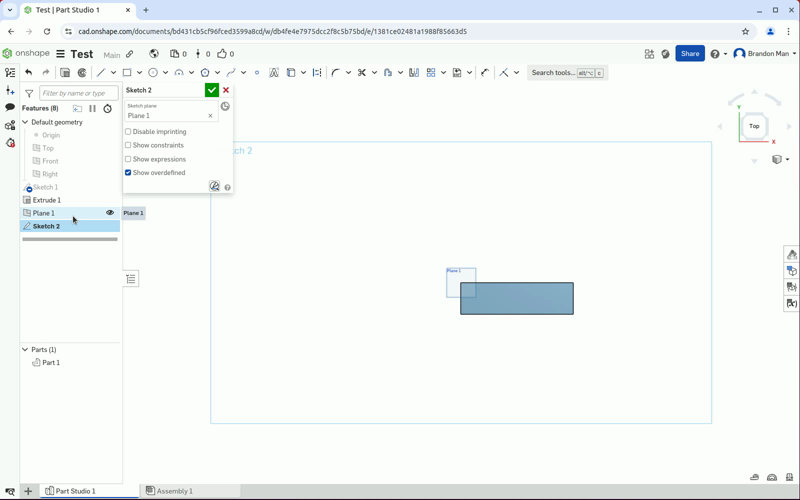
mouse_move(73, 352)
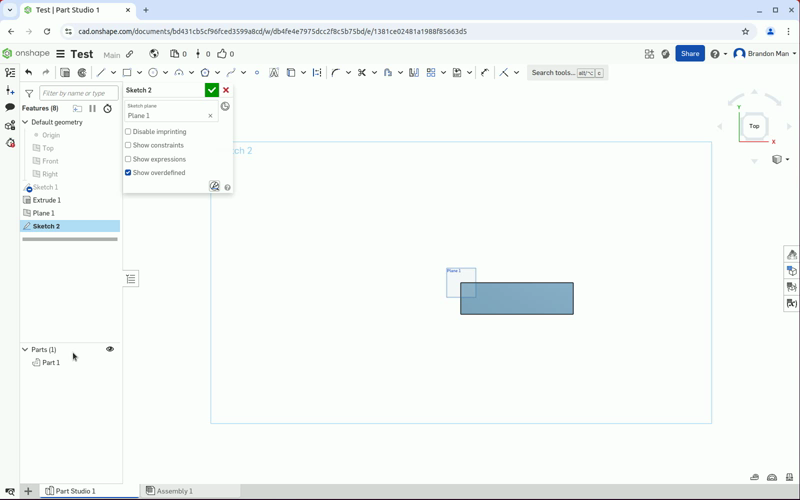
key(y)
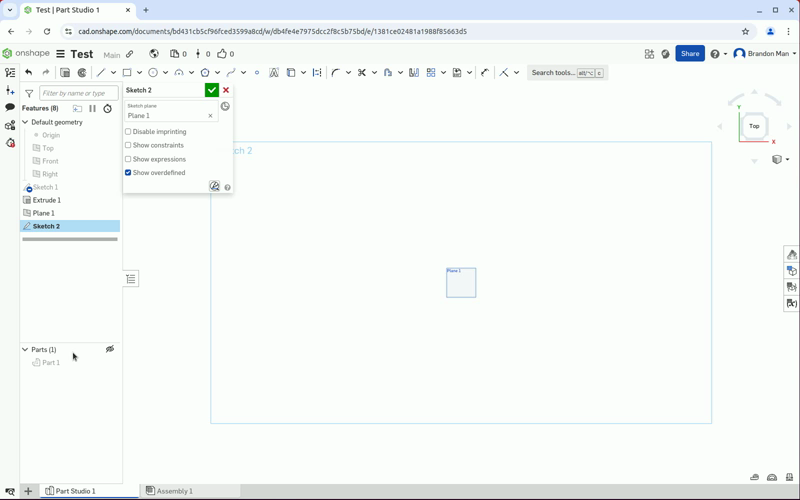
key(l)
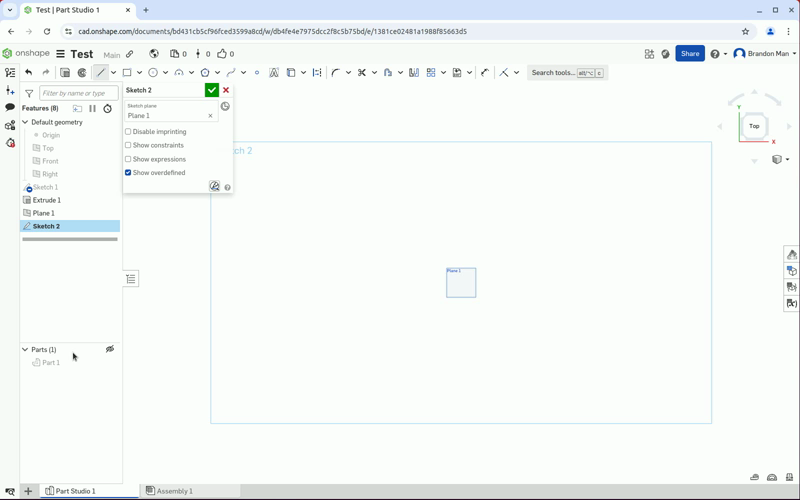
key_down(shift)
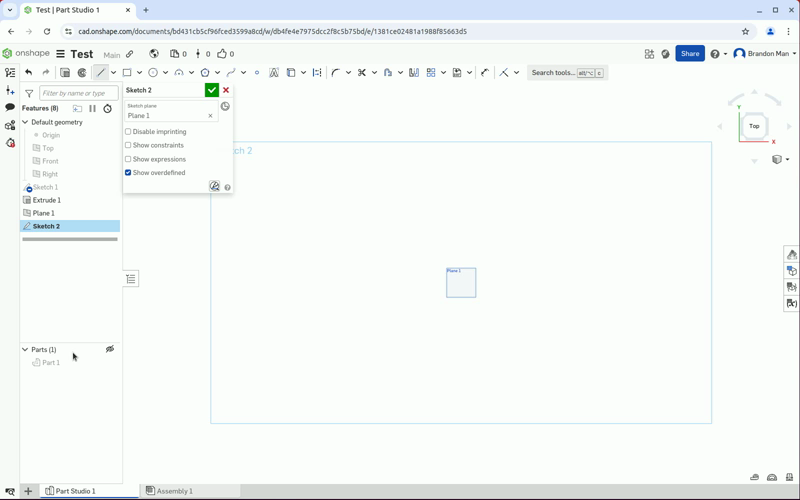
mouse_move(460, 314)
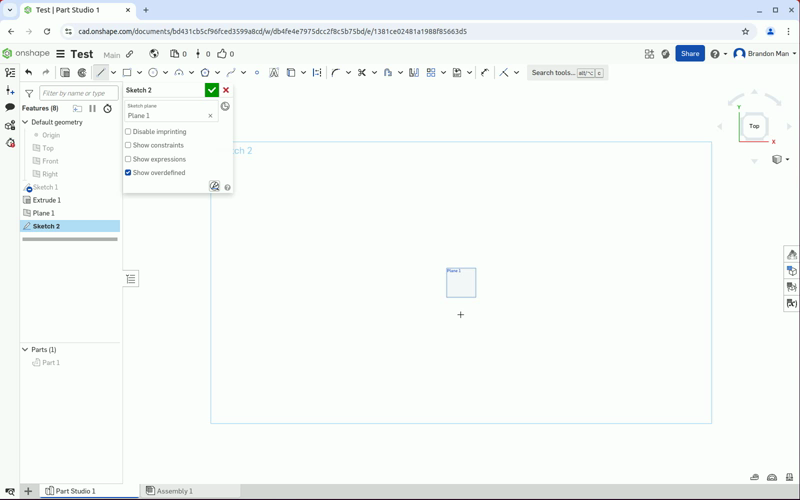
click(460, 314)
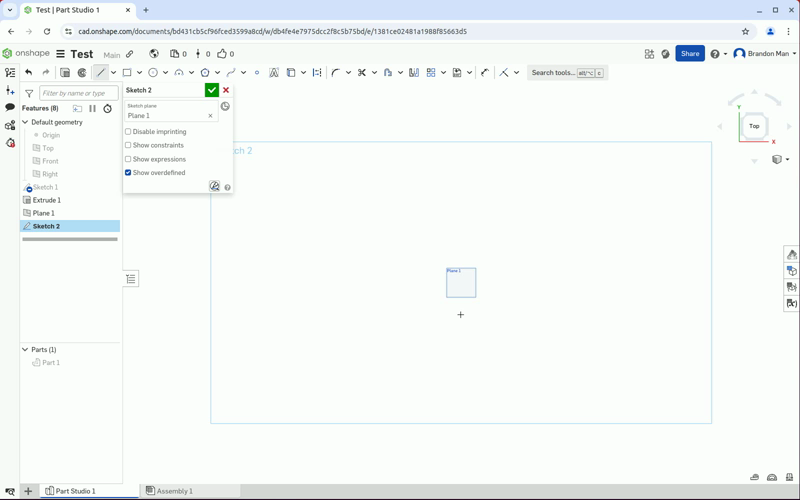
key_up(shift)
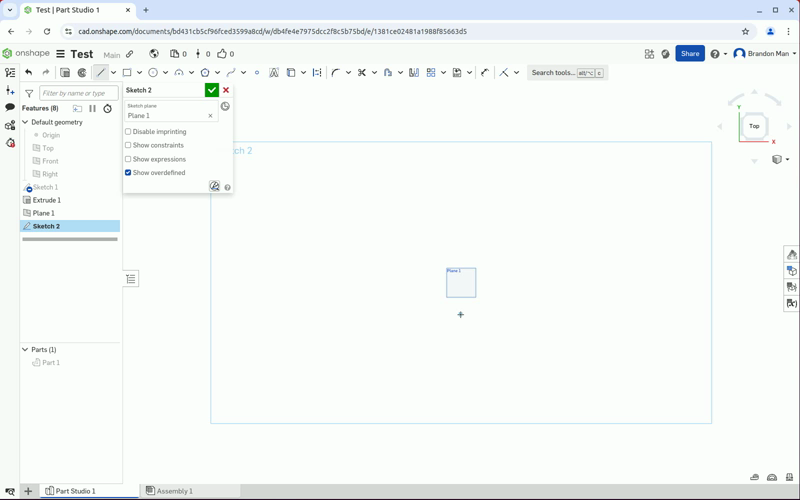
key_down(shift)
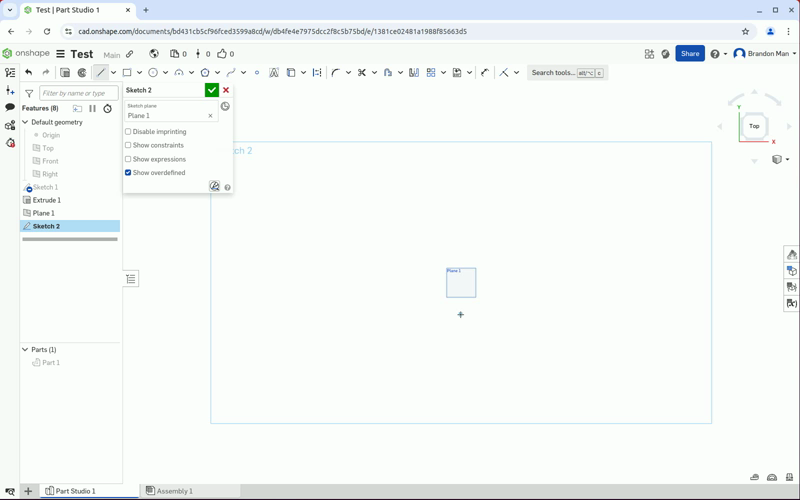
mouse_move(573, 314)
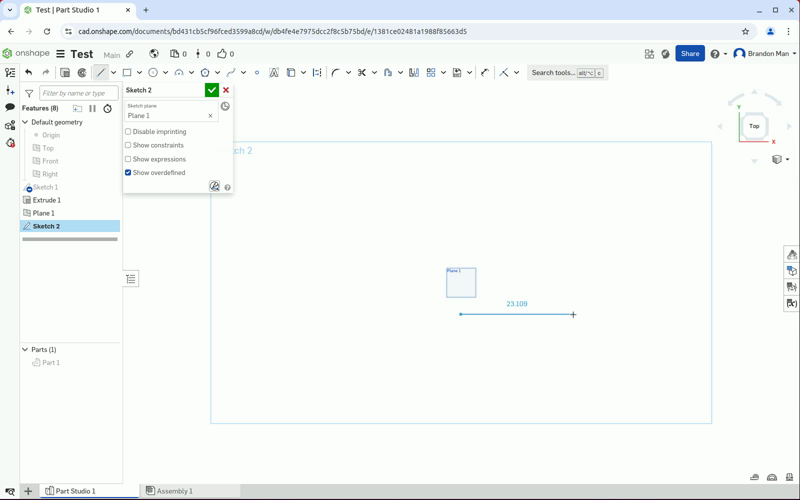
click(573, 314)
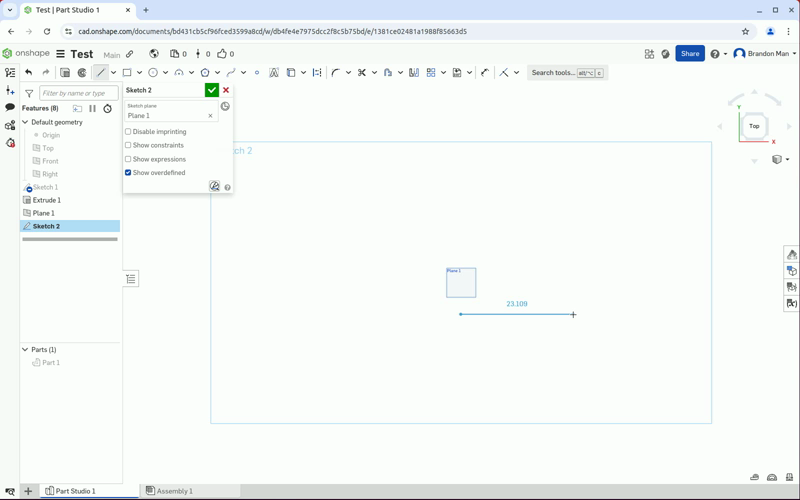
key_up(shift)
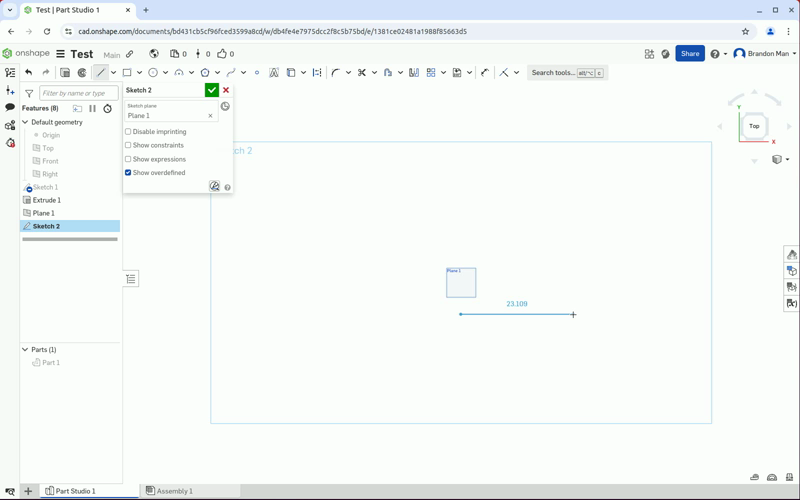
key_down(shift)
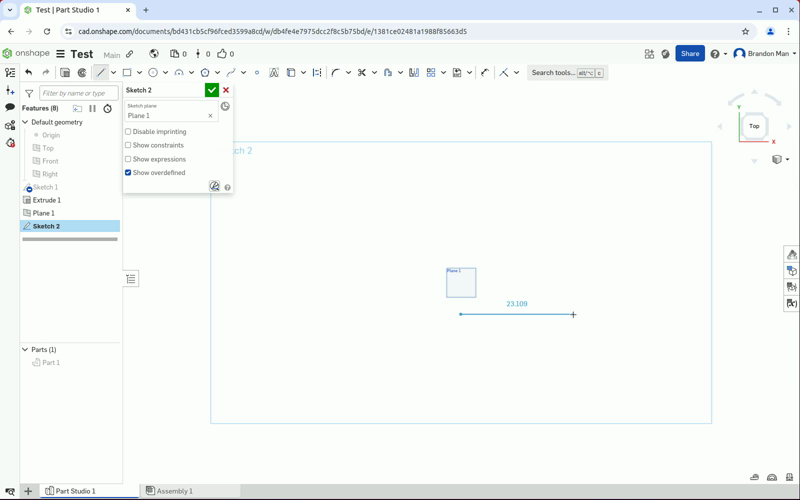
mouse_move(589, 314)
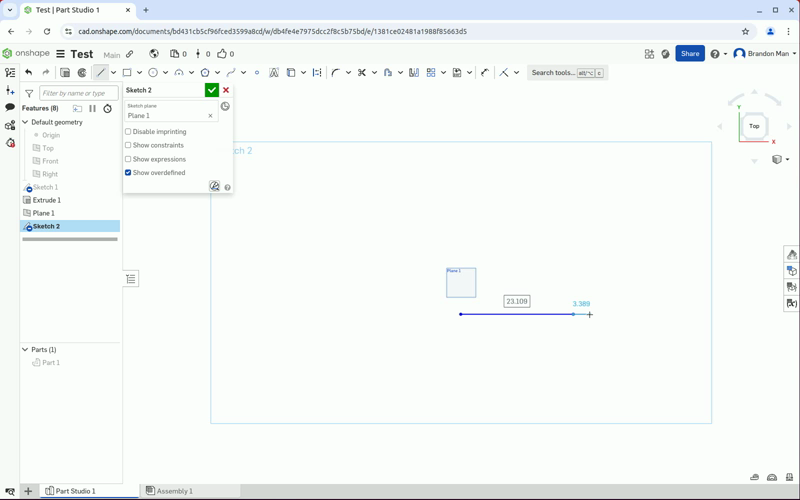
mouse_move(573, 282)
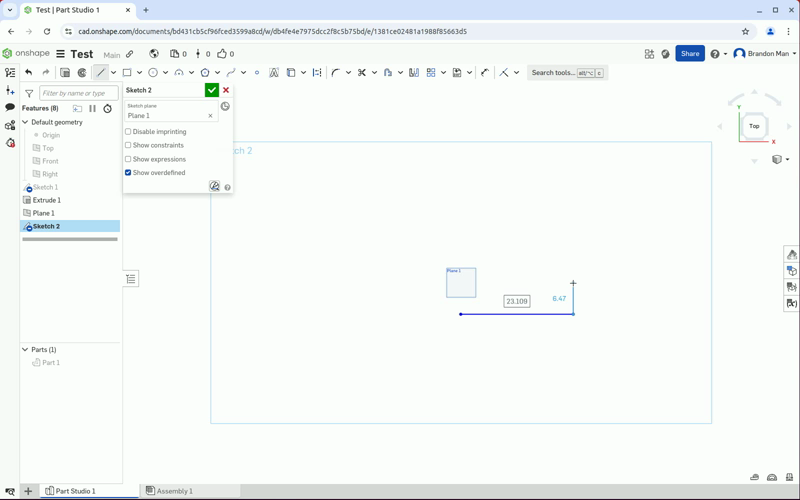
click(573, 282)
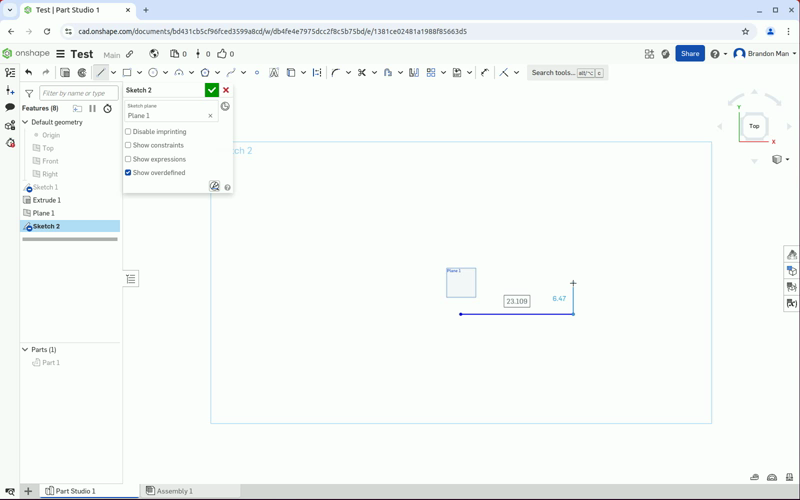
key_up(shift)
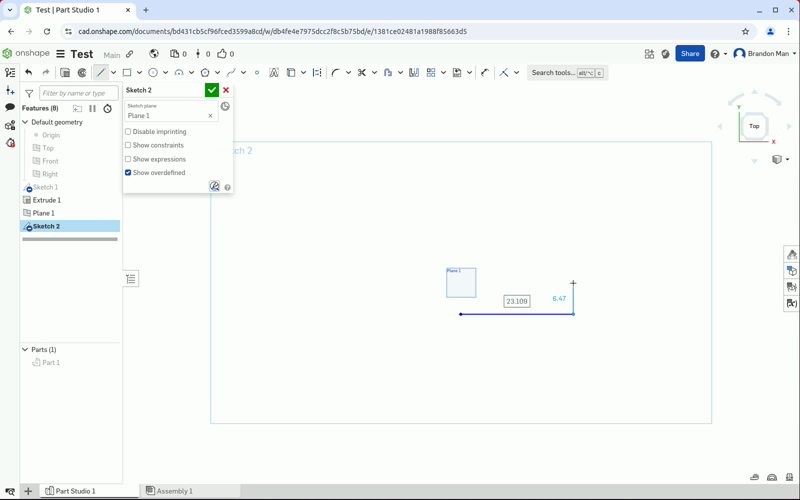
key_down(shift)
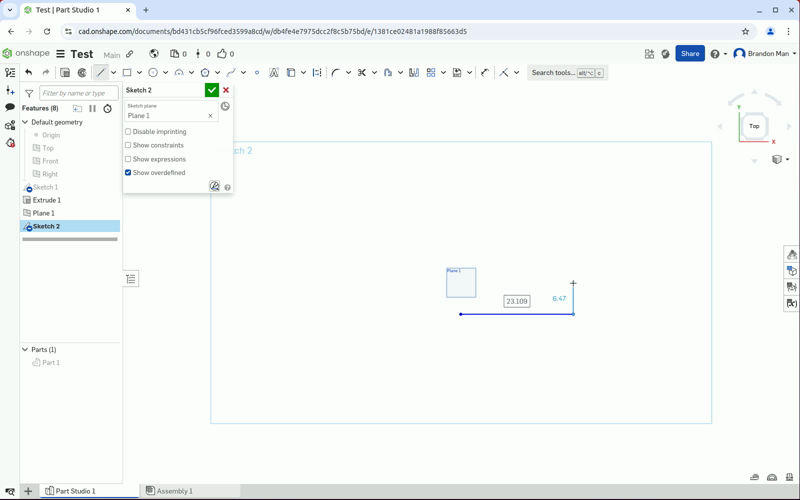
mouse_move(460, 282)
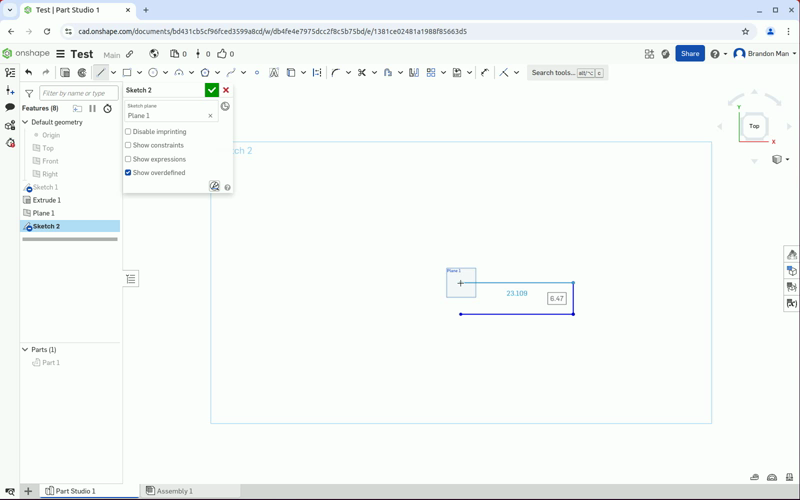
click(460, 282)
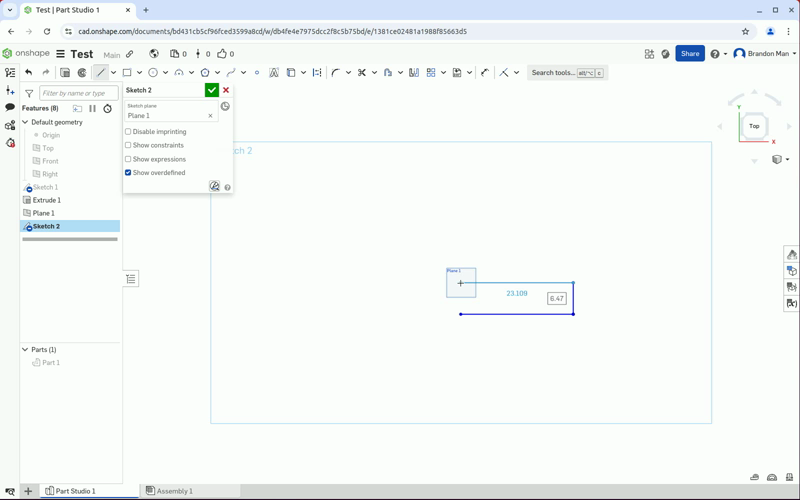
key_up(shift)
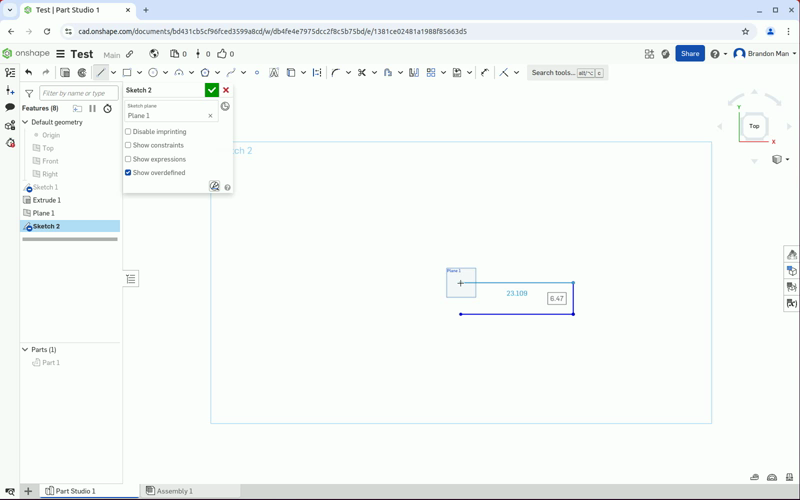
mouse_move(490, 282)
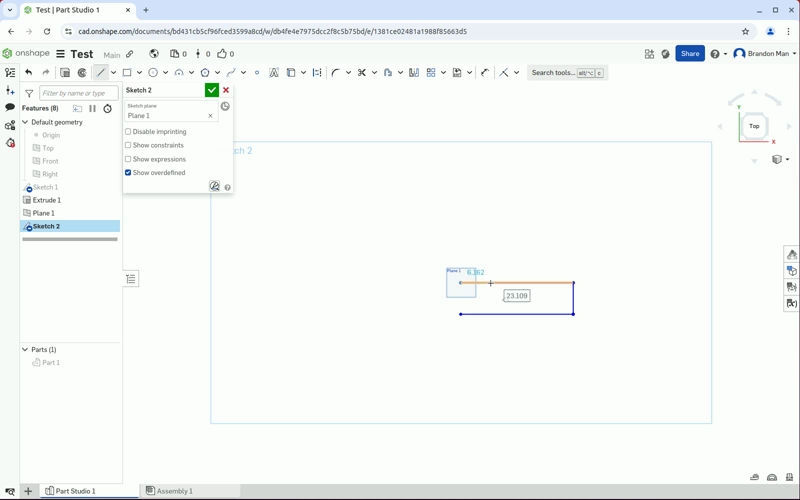
key_down(shift)
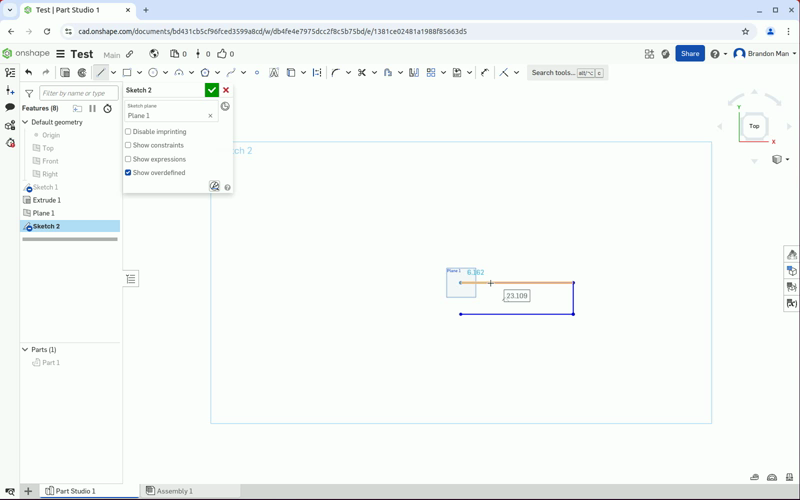
mouse_move(460, 314)
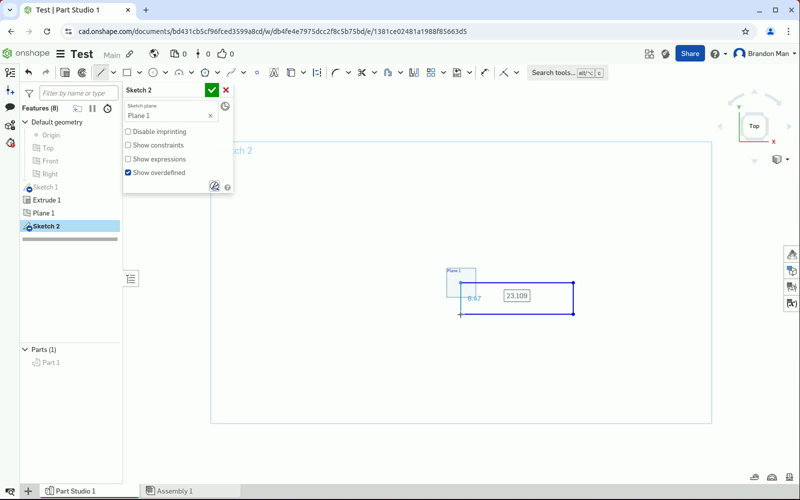
key_up(shift)
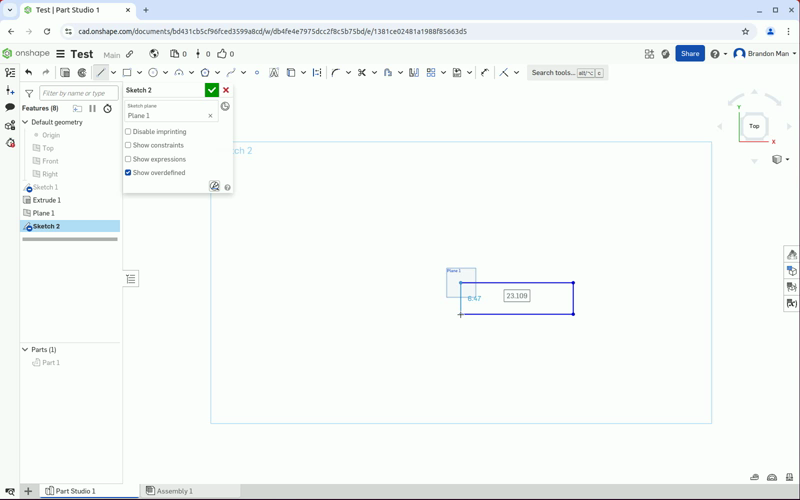
click(460, 314)
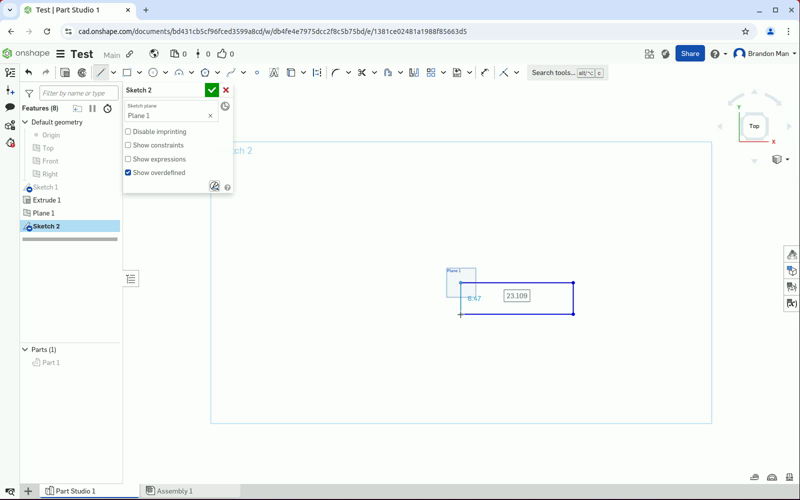
key(esc)
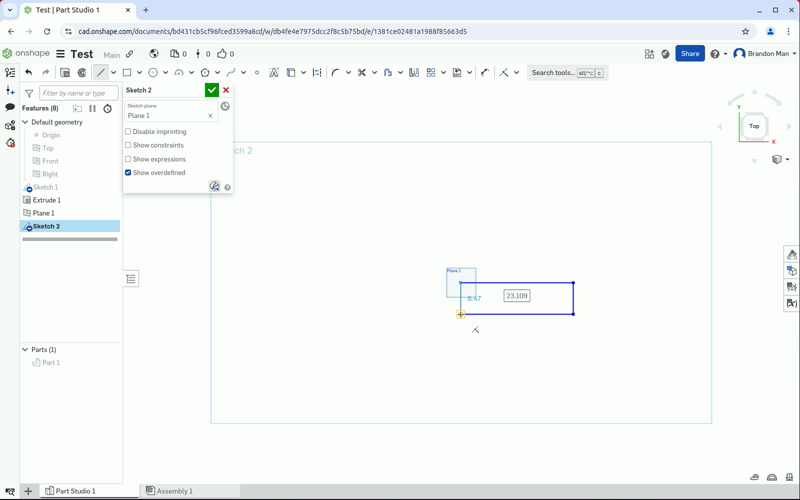
key(l)
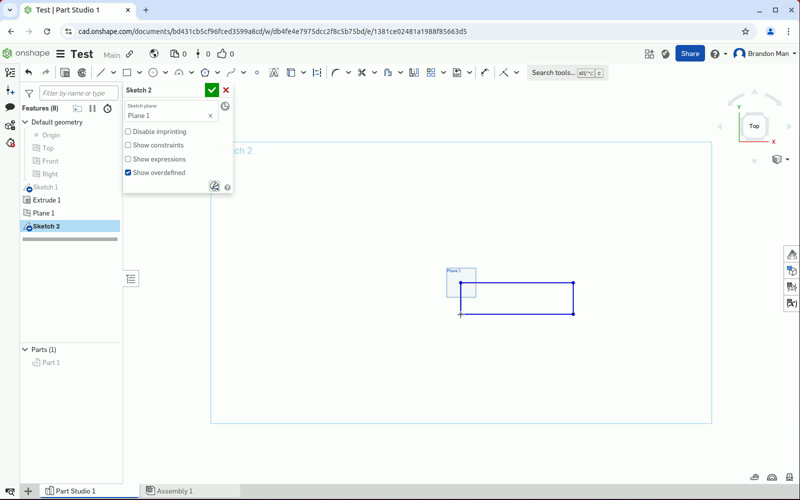
key_down(shift)
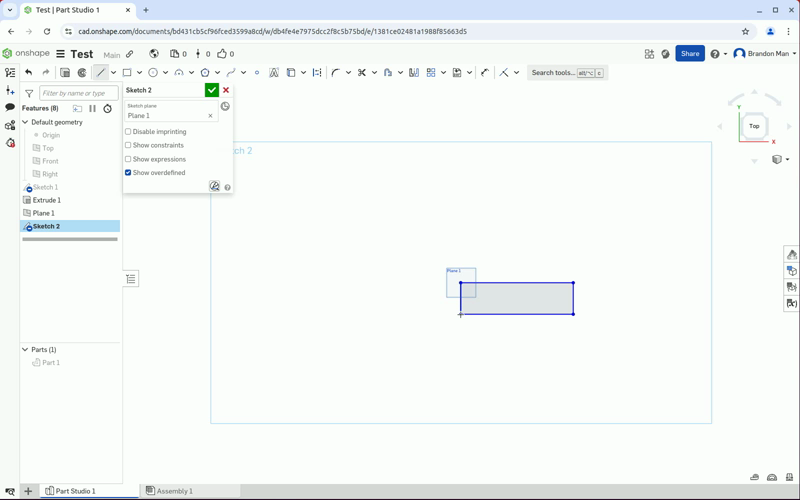
mouse_move(463, 312)
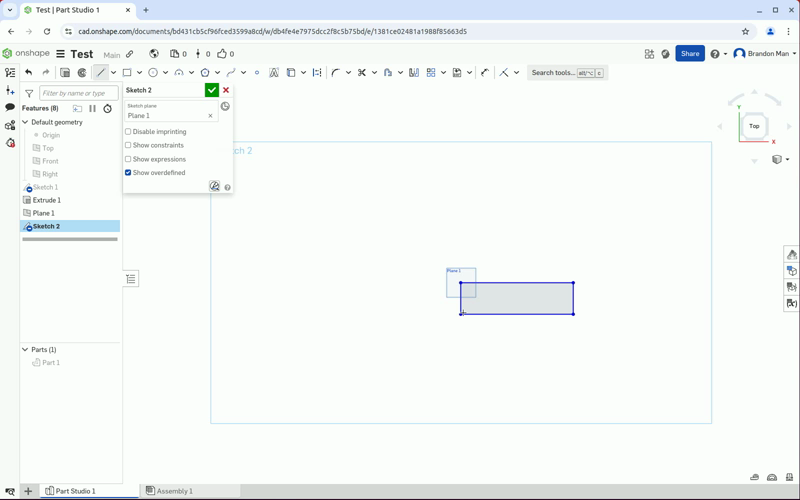
scroll(6)
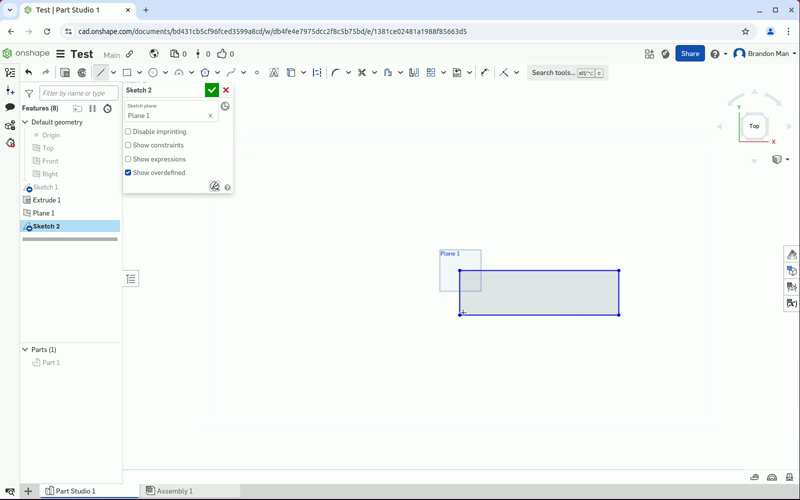
scroll(6)
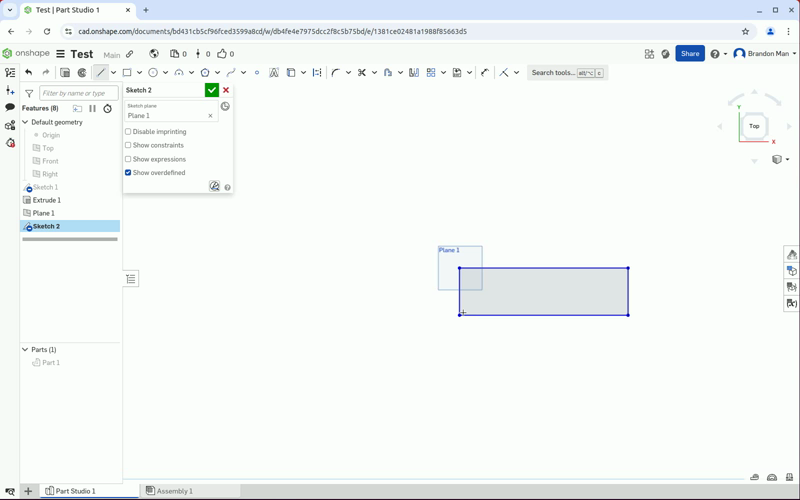
scroll(6)
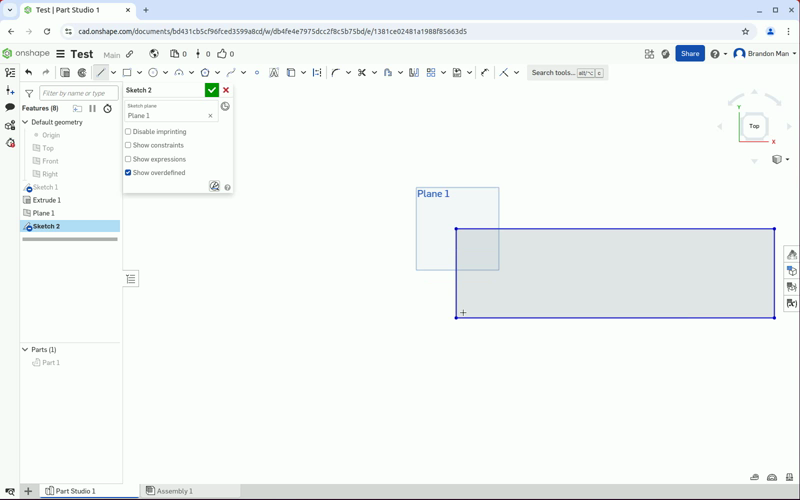
scroll(6)
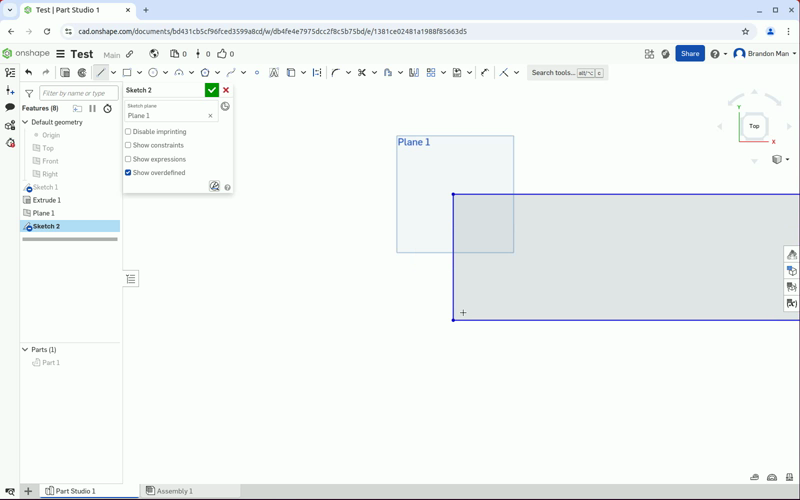
scroll(6)
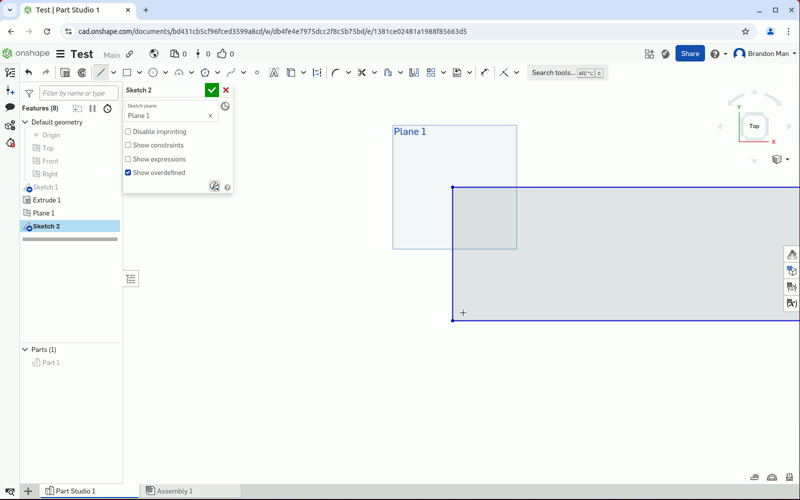
scroll(6)
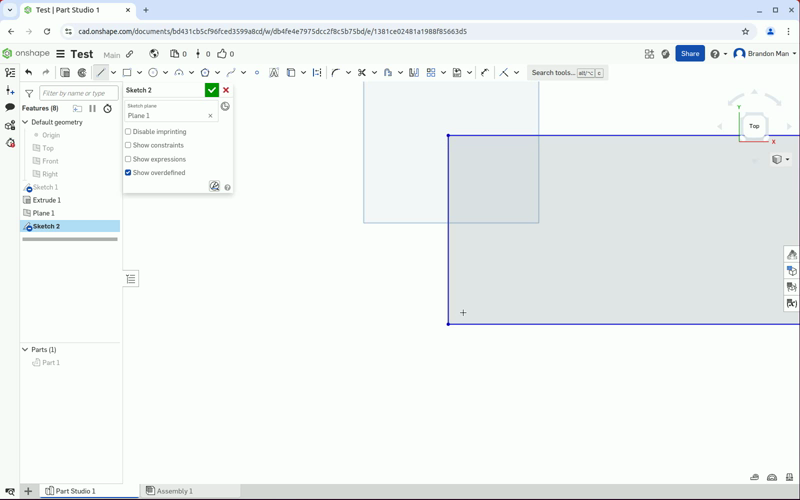
scroll(6)
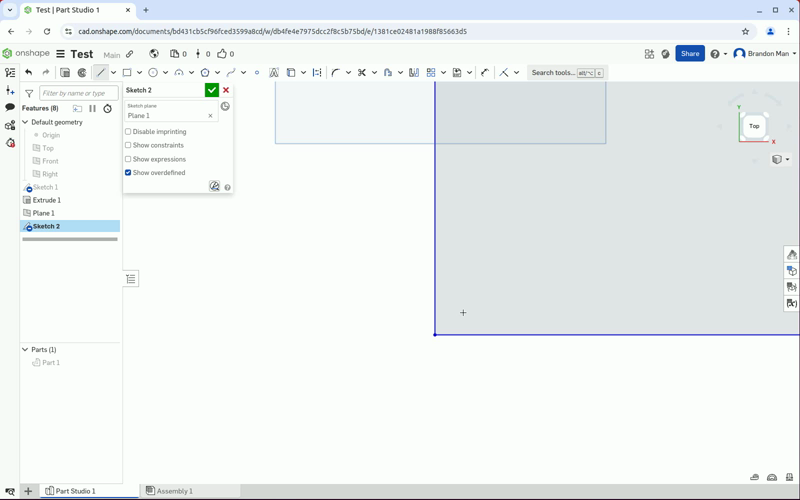
click(463, 312)
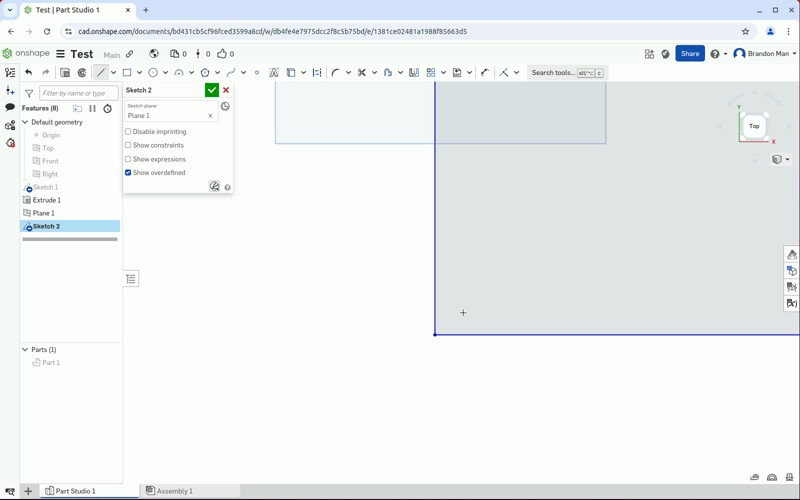
scroll(-6)
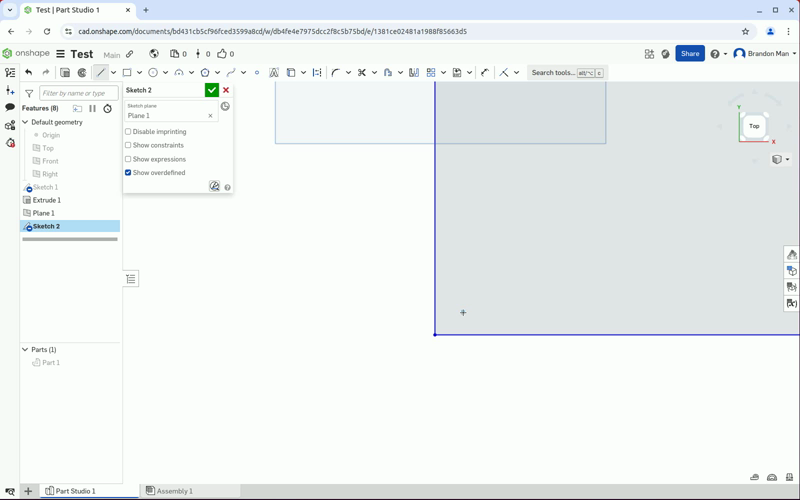
scroll(-6)
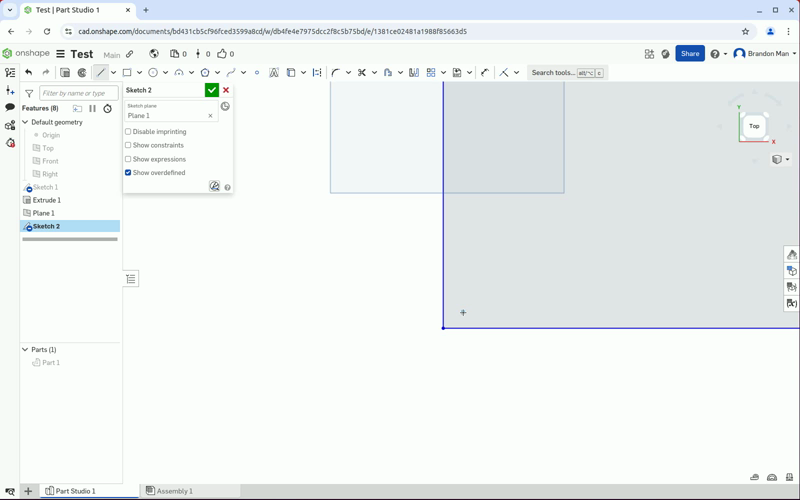
scroll(-6)
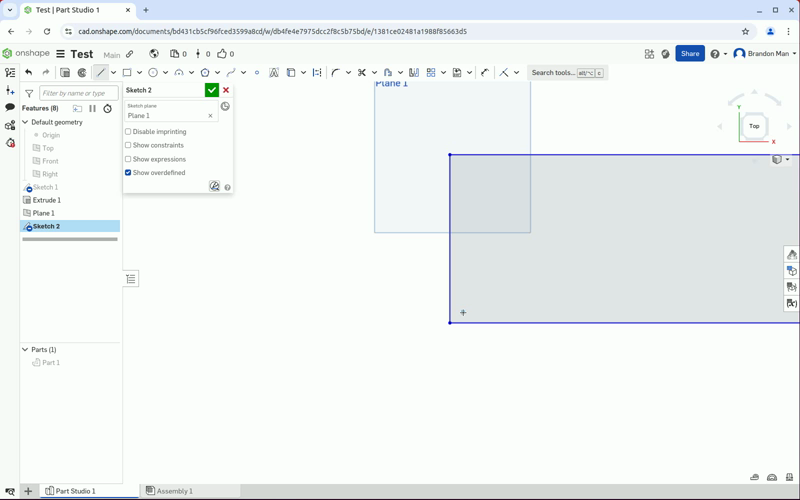
scroll(-6)
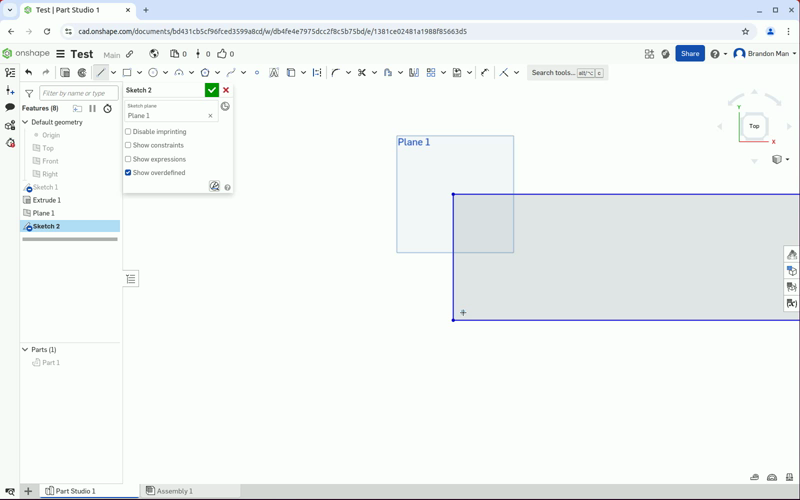
scroll(-6)
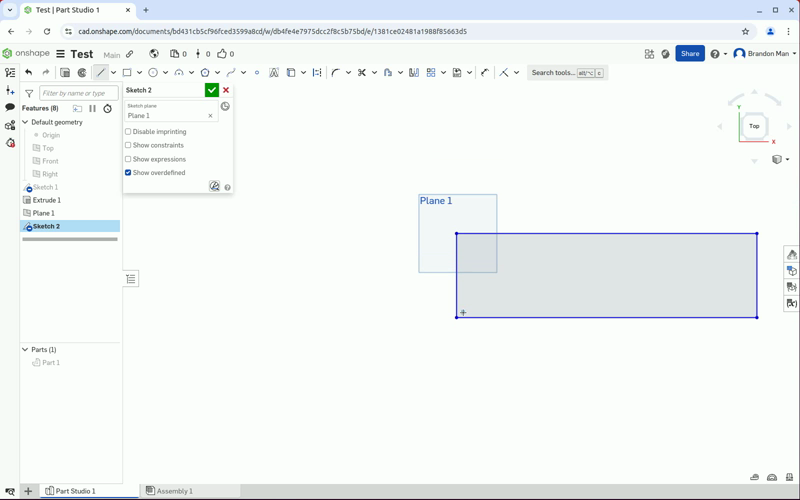
scroll(-6)
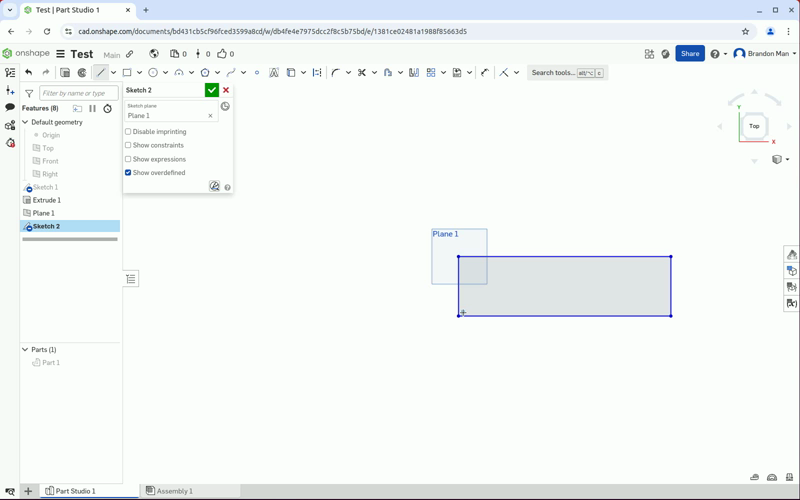
scroll(-6)
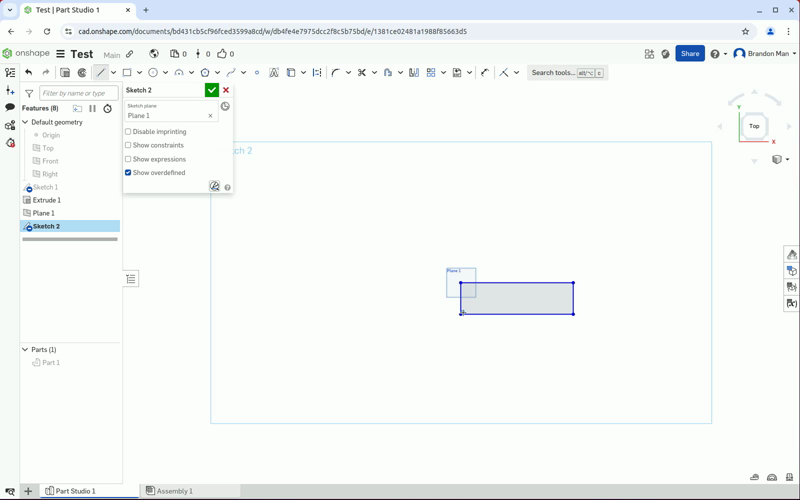
key_up(shift)
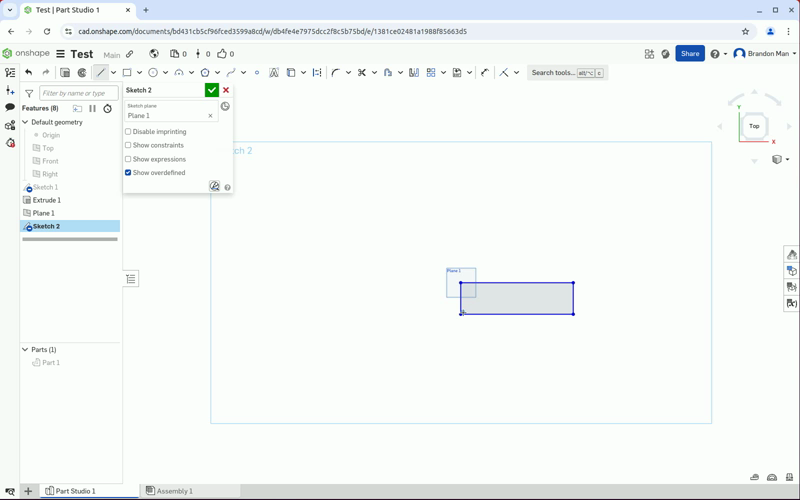
key_down(shift)
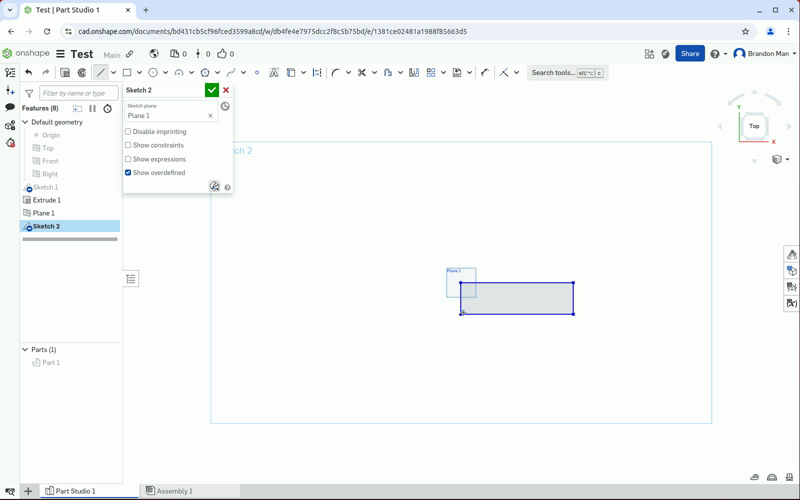
mouse_move(570, 312)
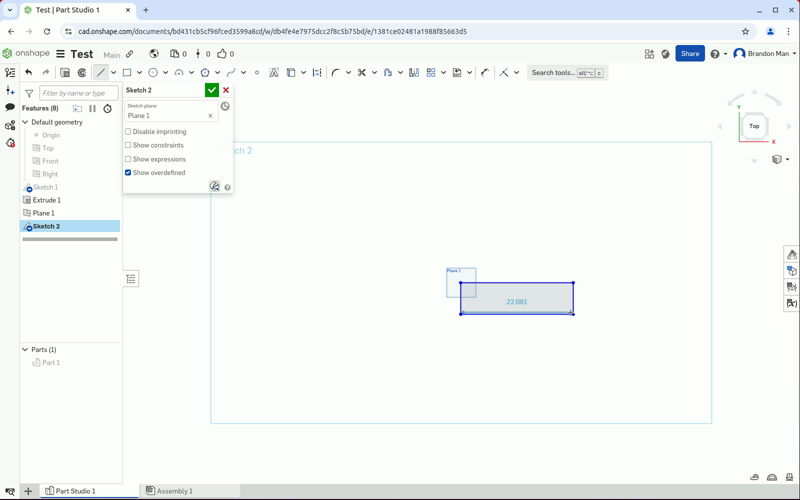
scroll(6)
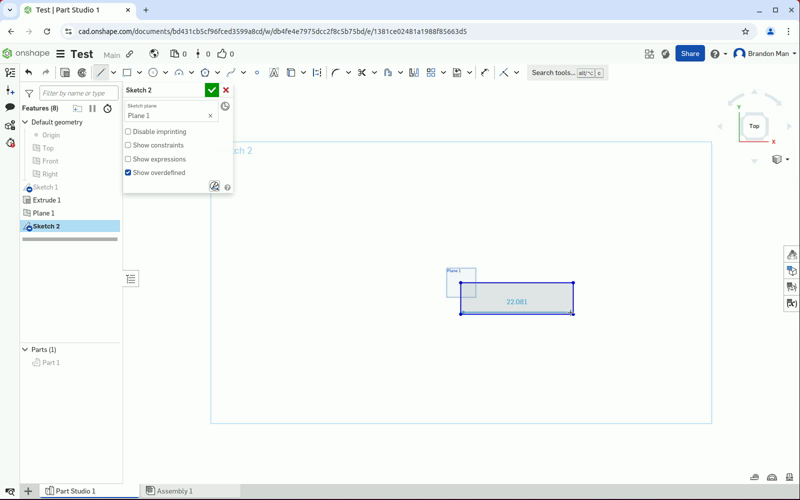
scroll(6)
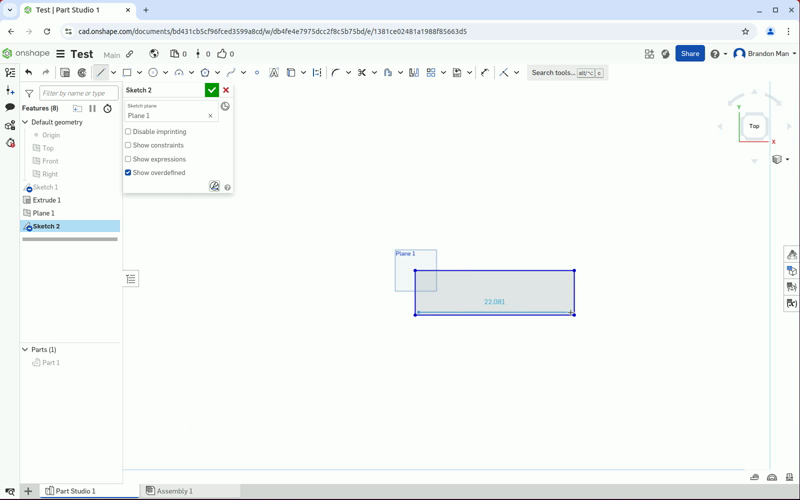
scroll(6)
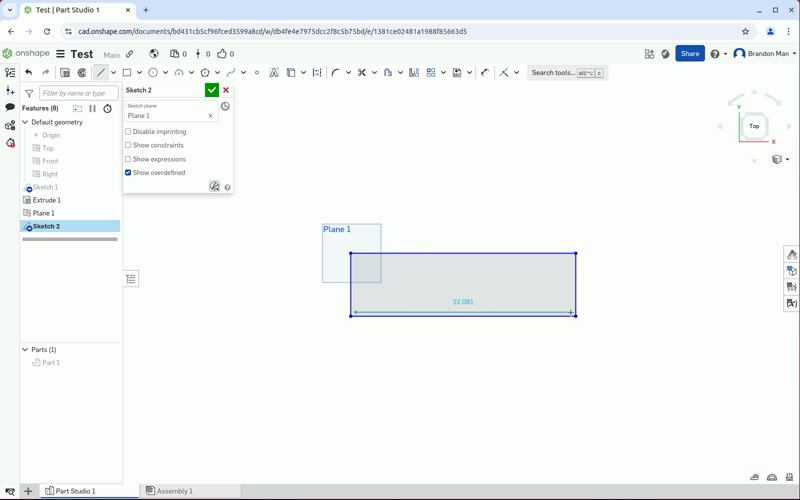
scroll(6)
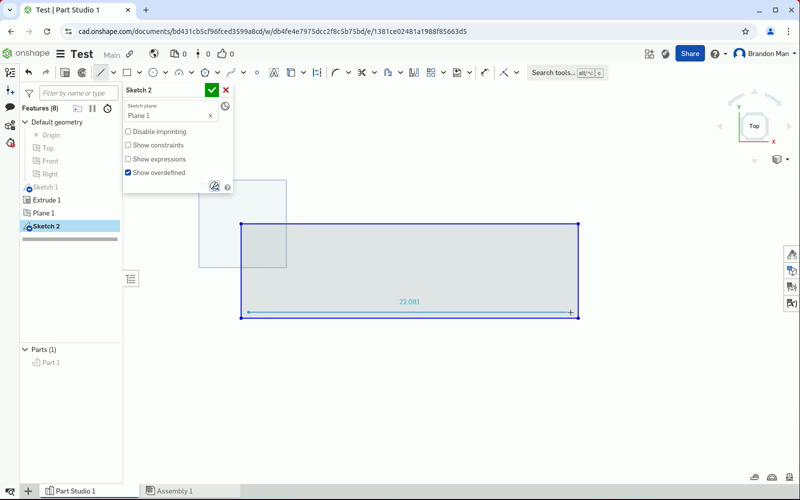
scroll(6)
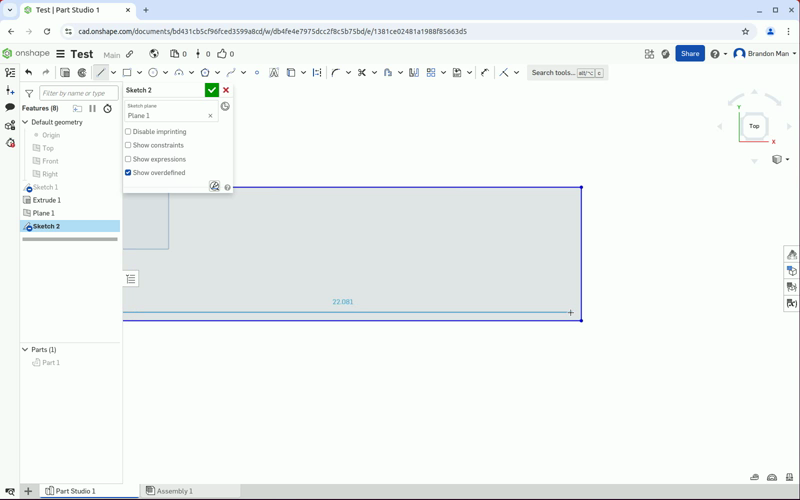
scroll(6)
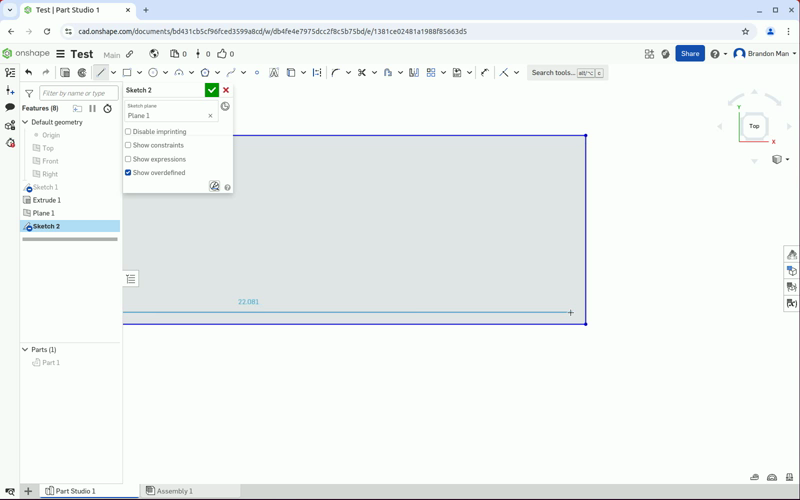
scroll(6)
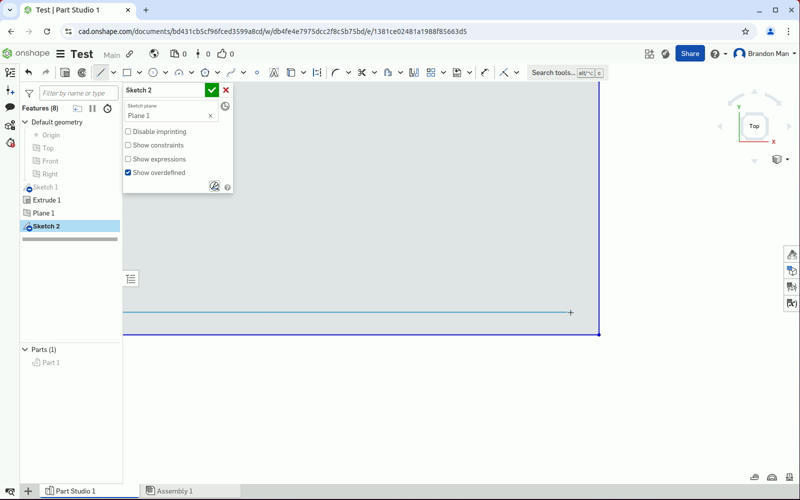
click(570, 312)
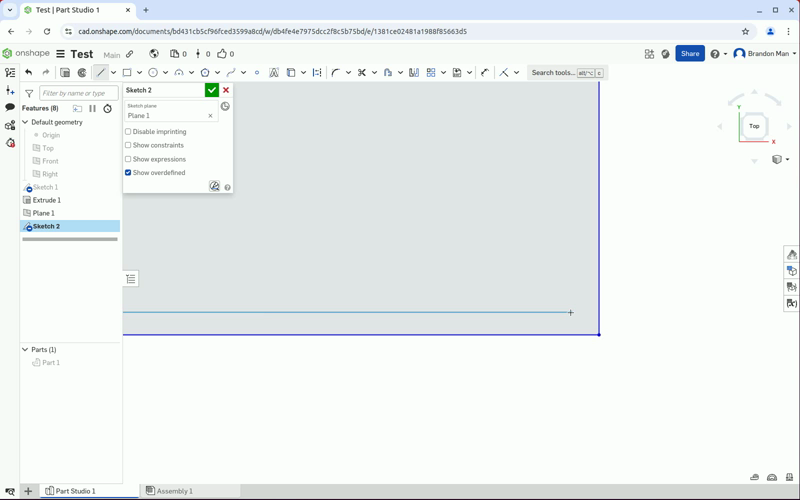
scroll(-6)
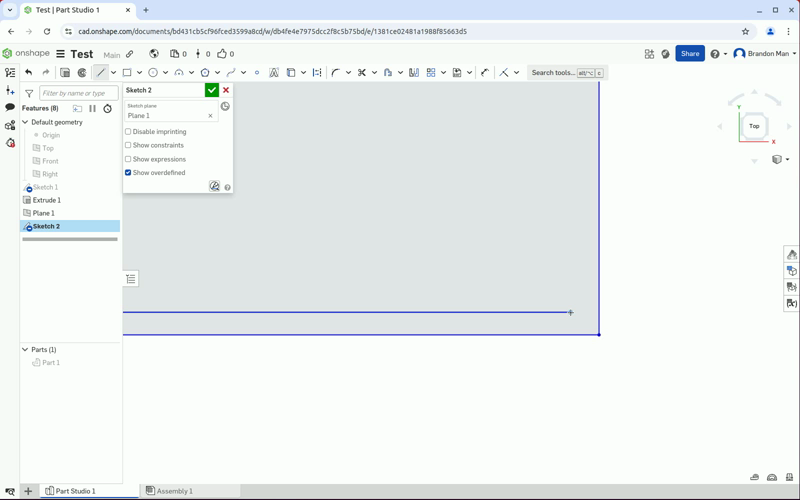
scroll(-6)
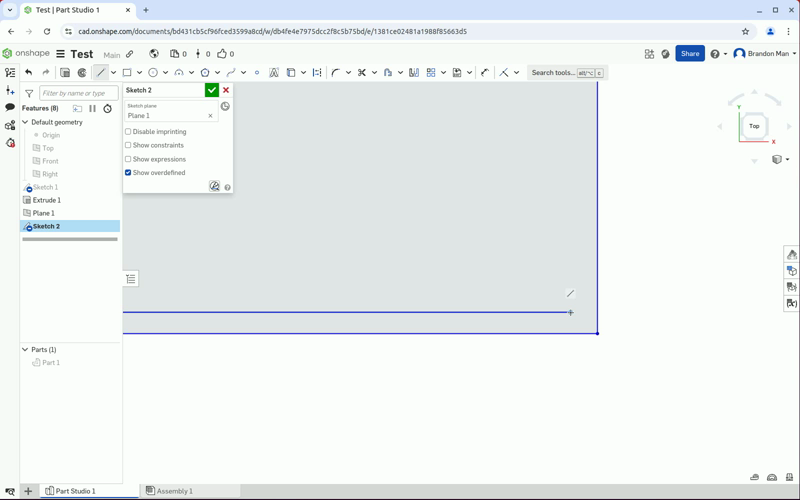
scroll(-6)
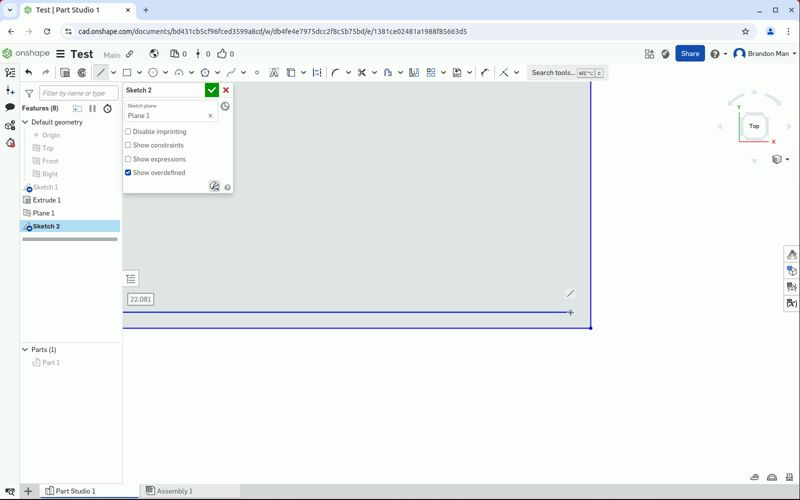
scroll(-6)
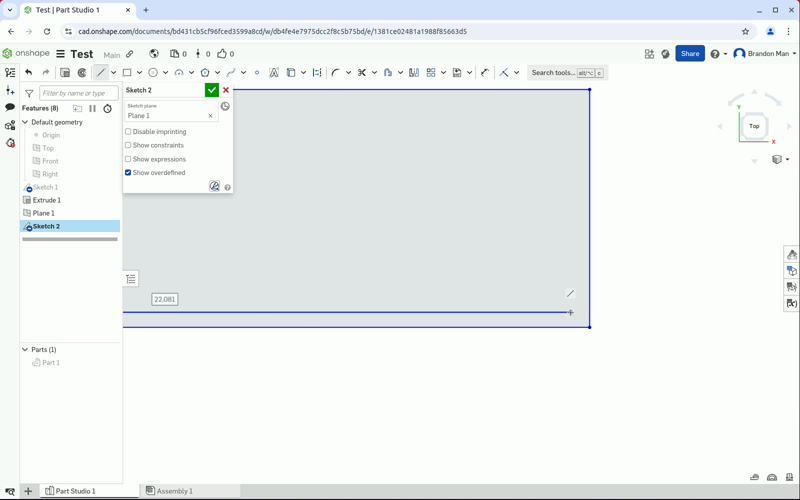
scroll(-6)
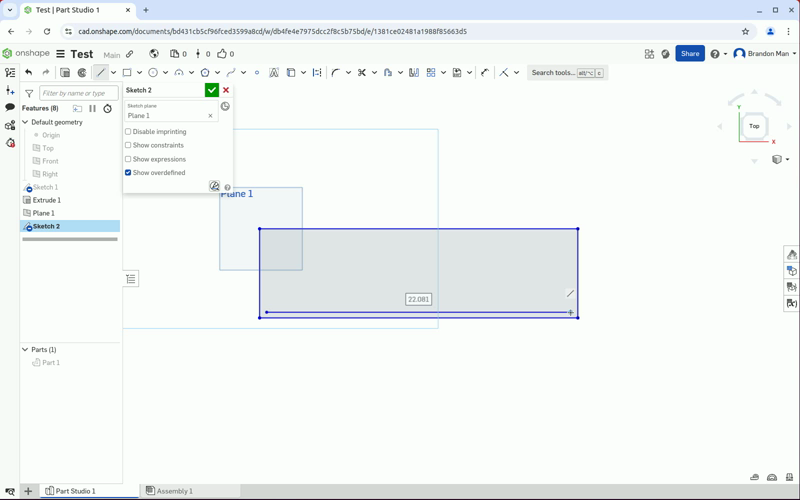
scroll(-6)
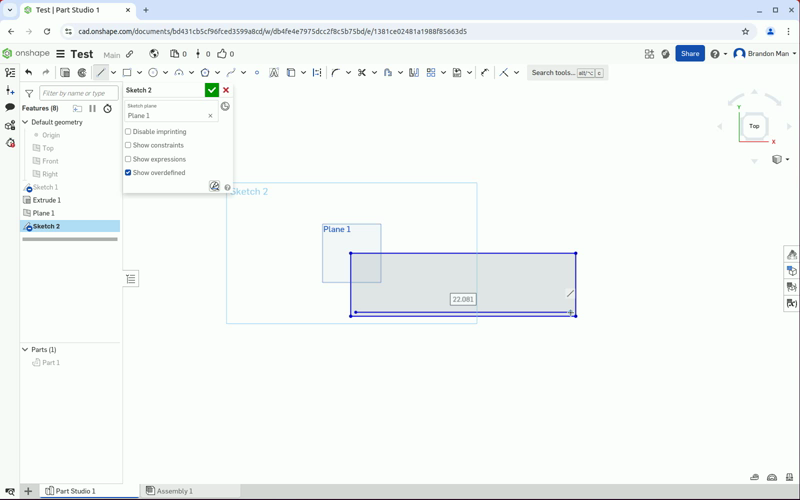
scroll(-6)
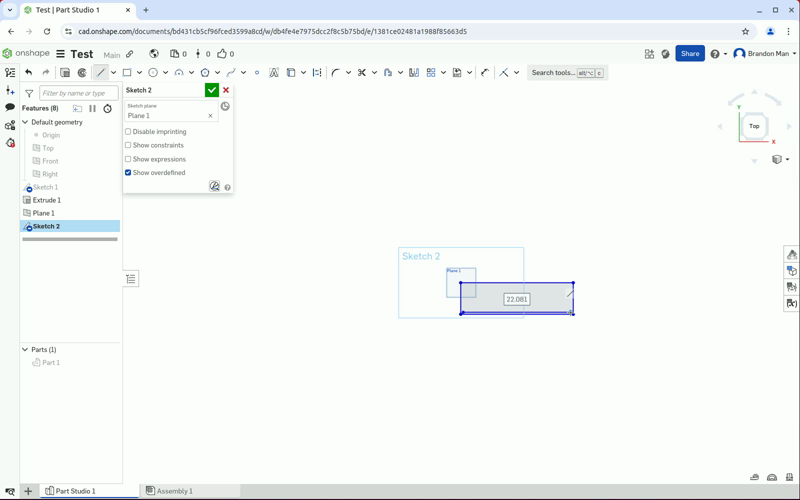
key_up(shift)
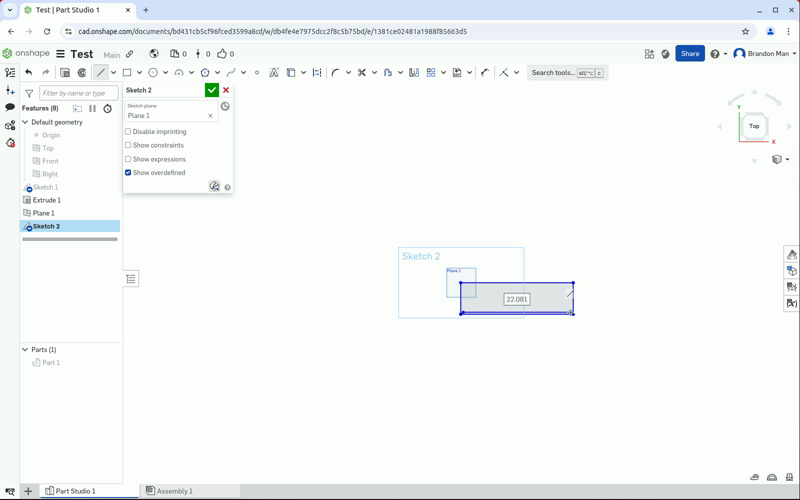
key_down(shift)
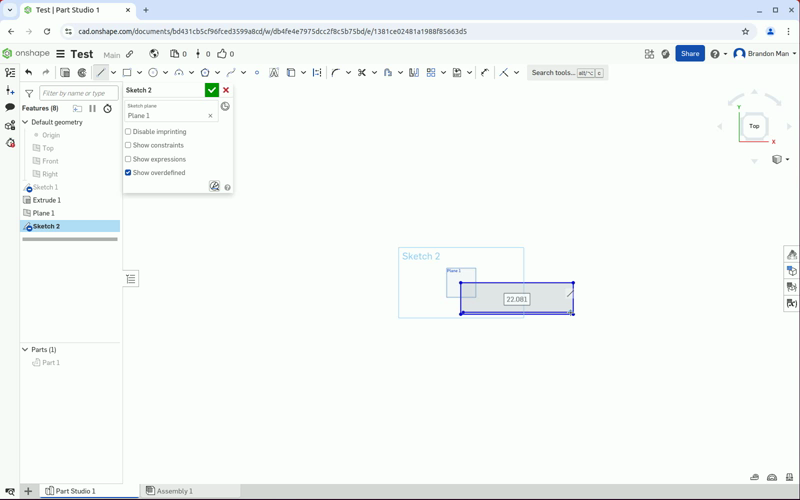
mouse_move(589, 312)
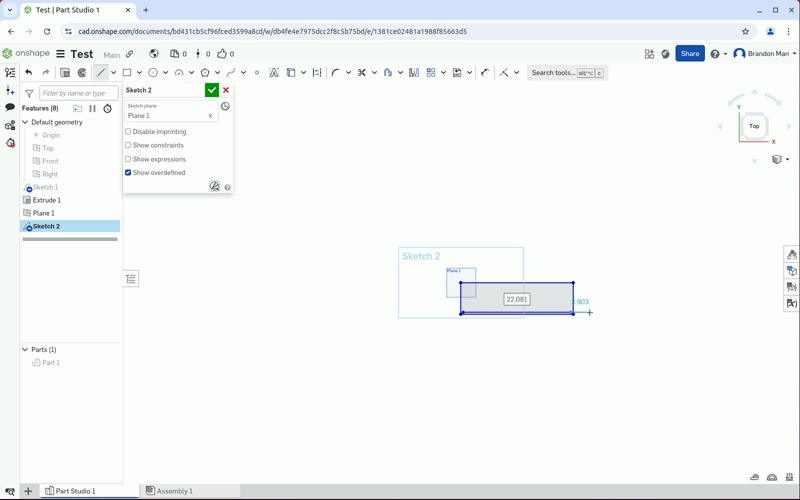
mouse_move(570, 285)
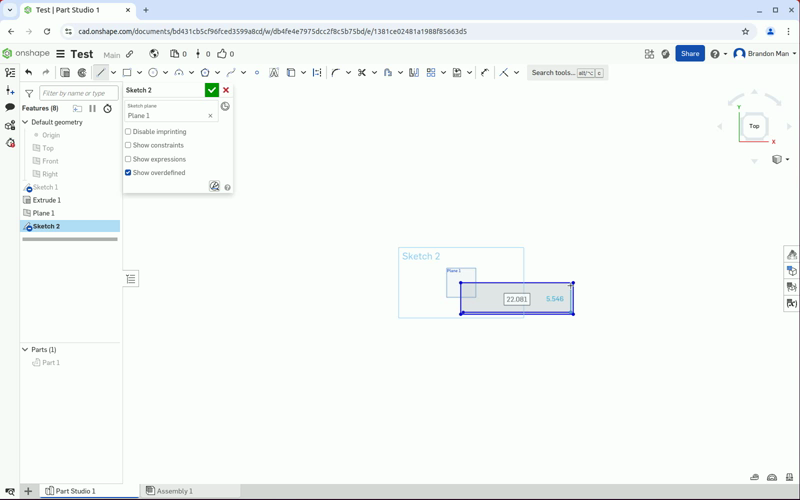
scroll(6)
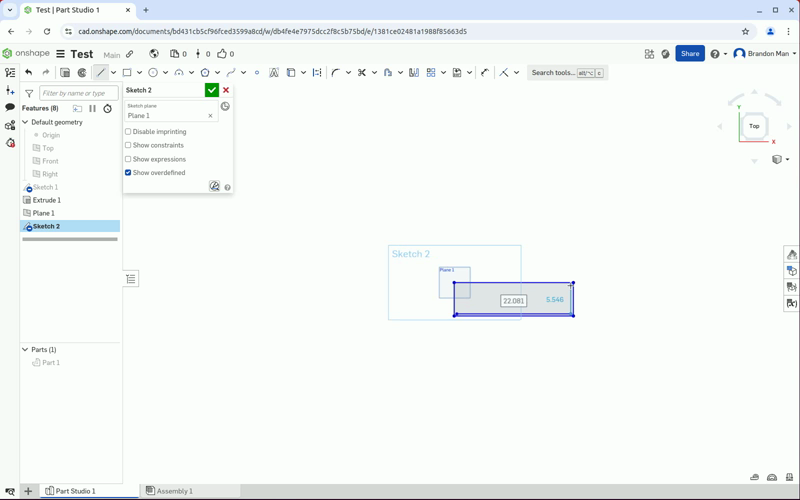
scroll(6)
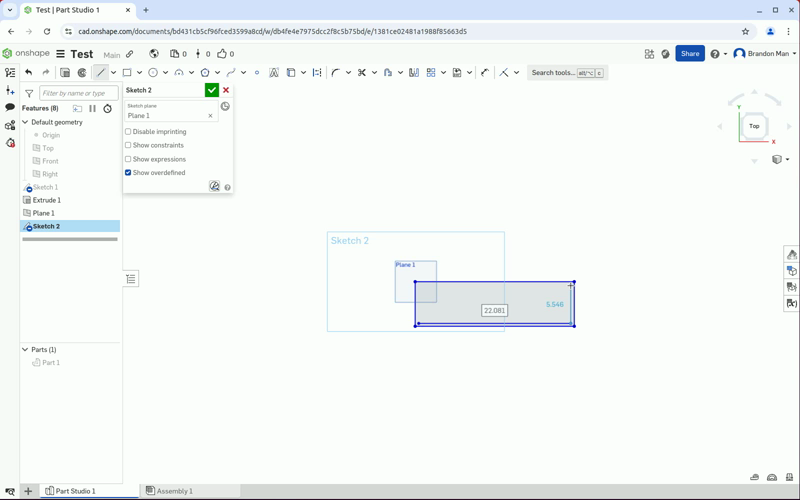
scroll(6)
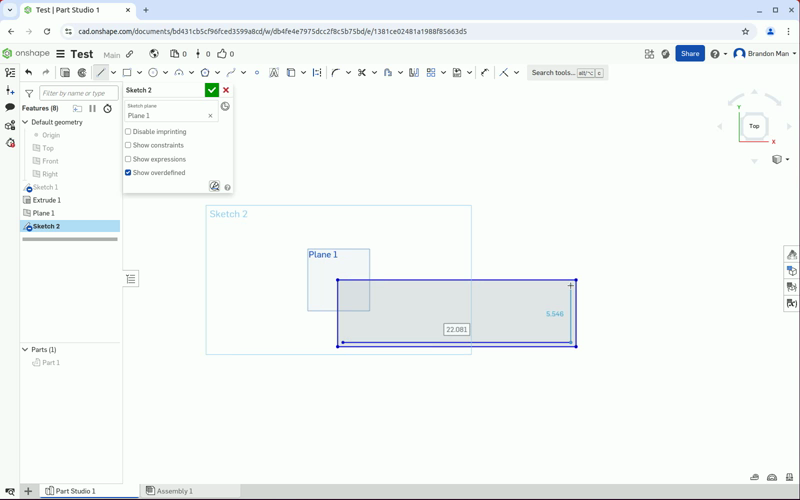
scroll(6)
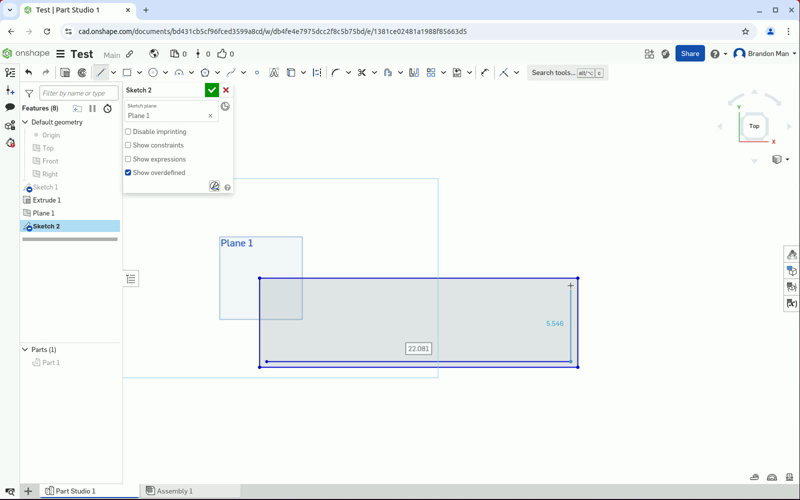
scroll(6)
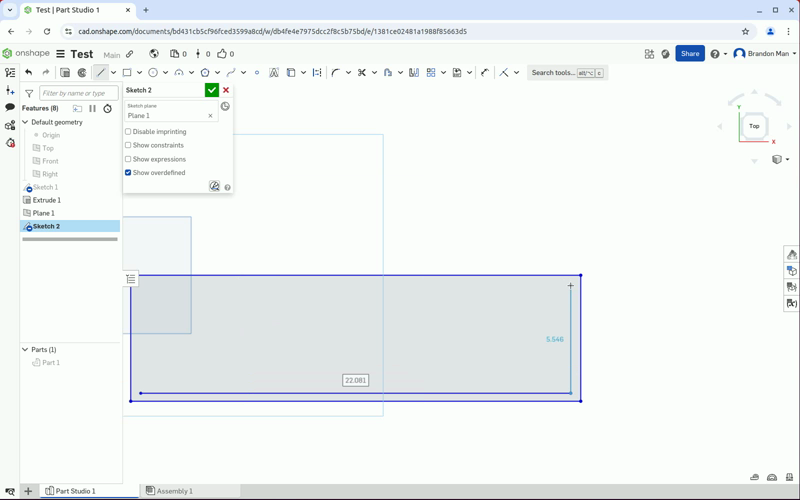
scroll(6)
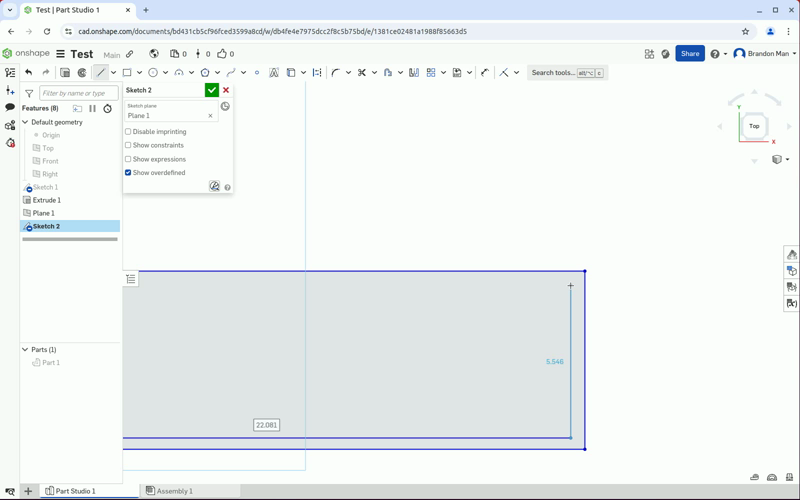
scroll(6)
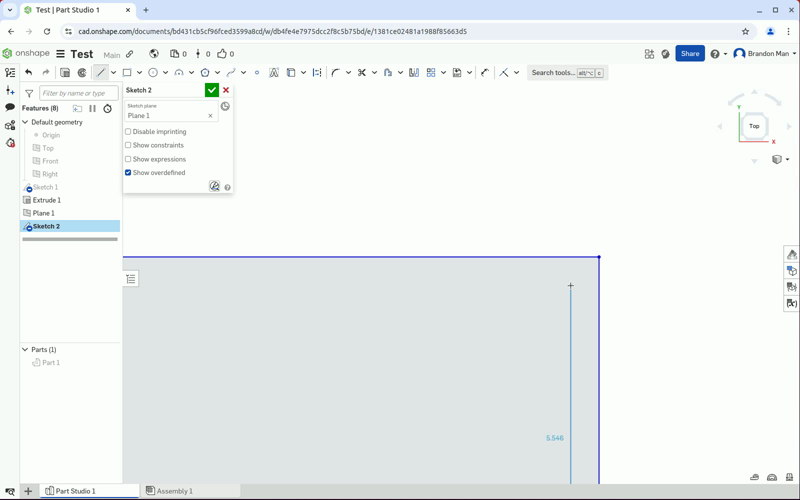
click(570, 285)
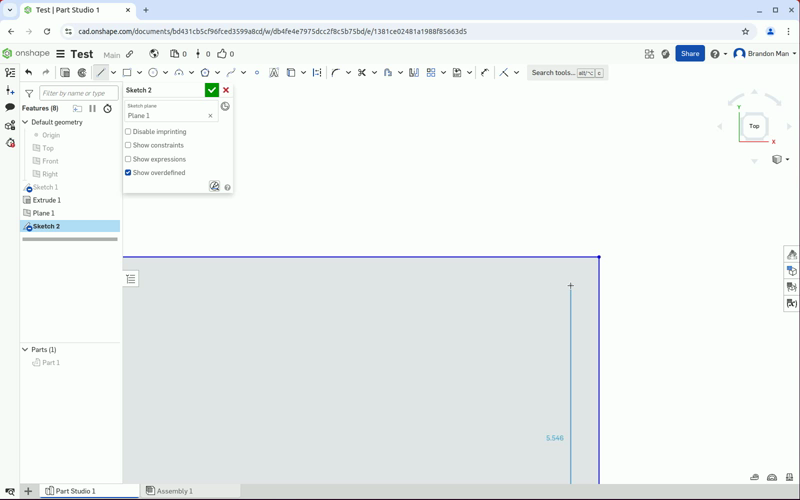
scroll(-6)
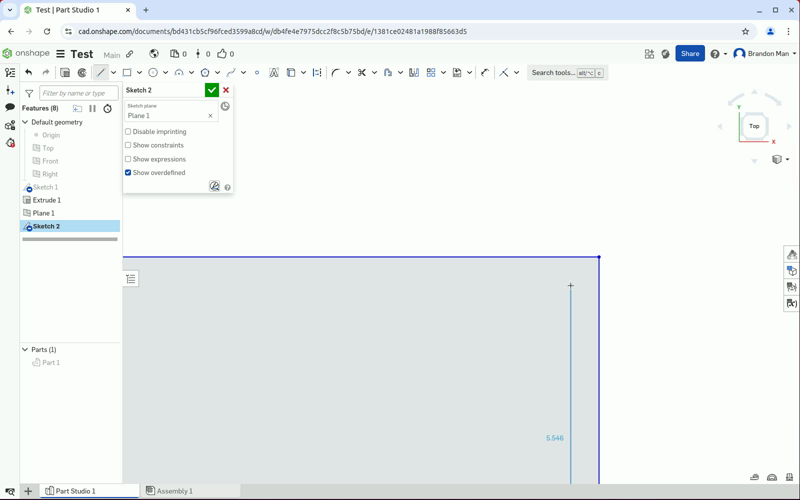
scroll(-6)
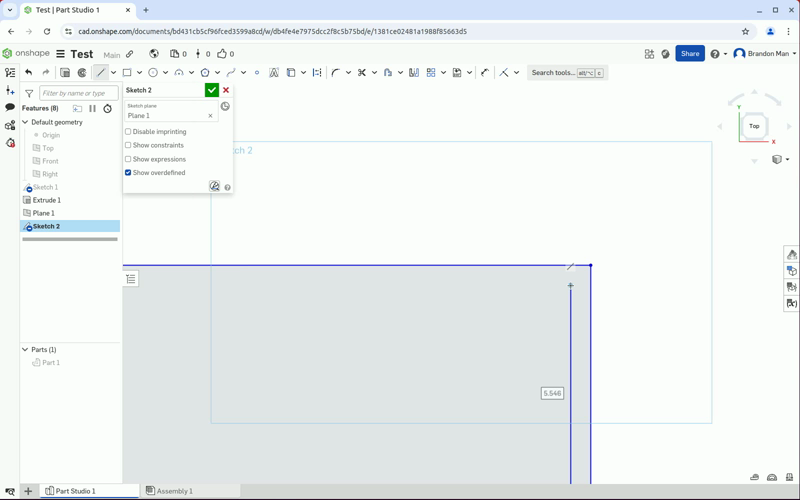
scroll(-6)
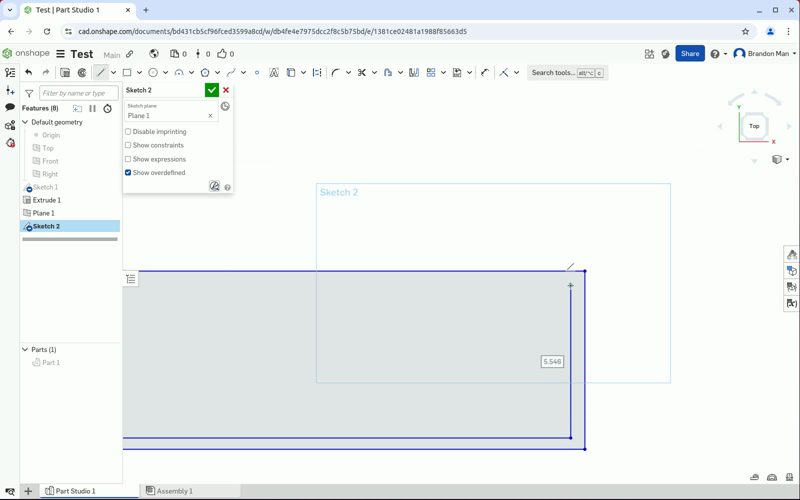
scroll(-6)
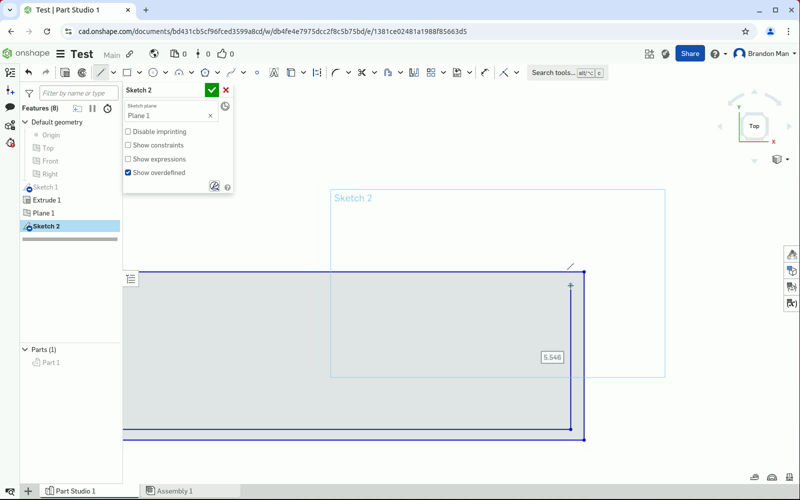
scroll(-6)
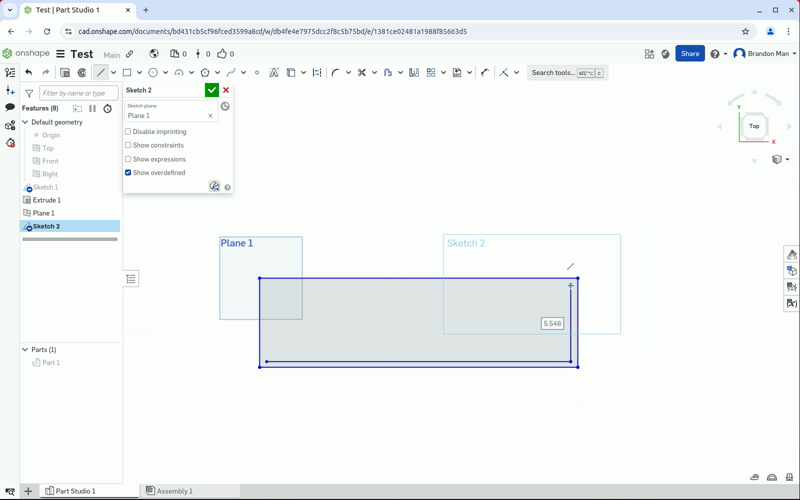
scroll(-6)
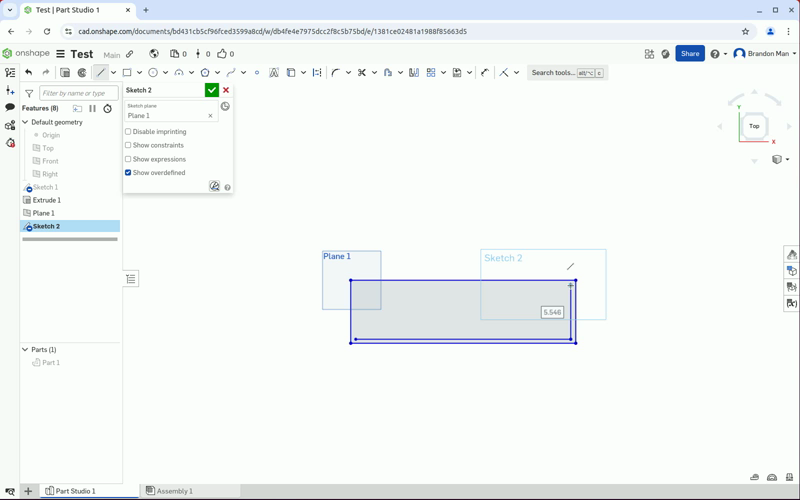
scroll(-6)
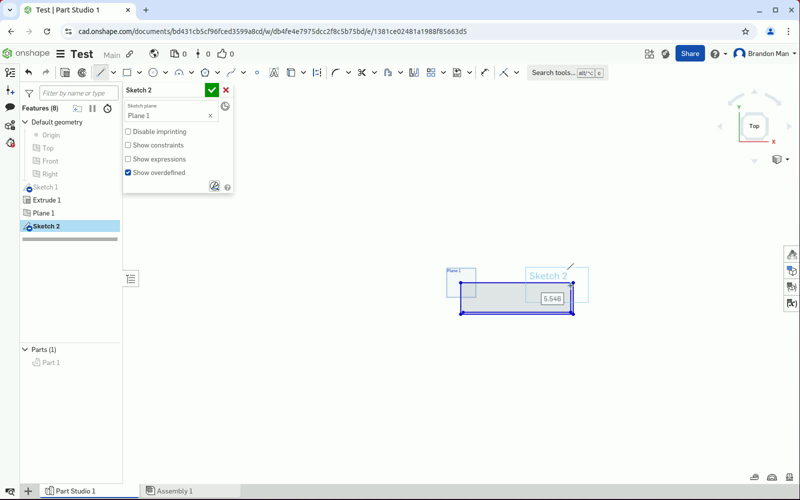
key_up(shift)
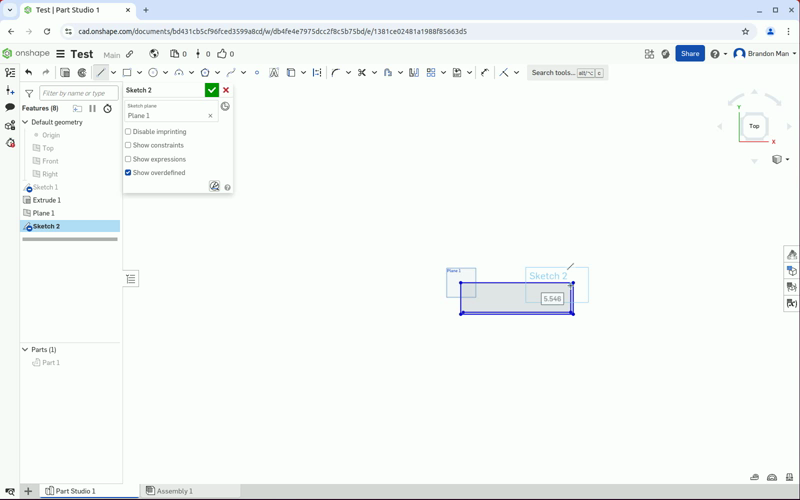
key_down(shift)
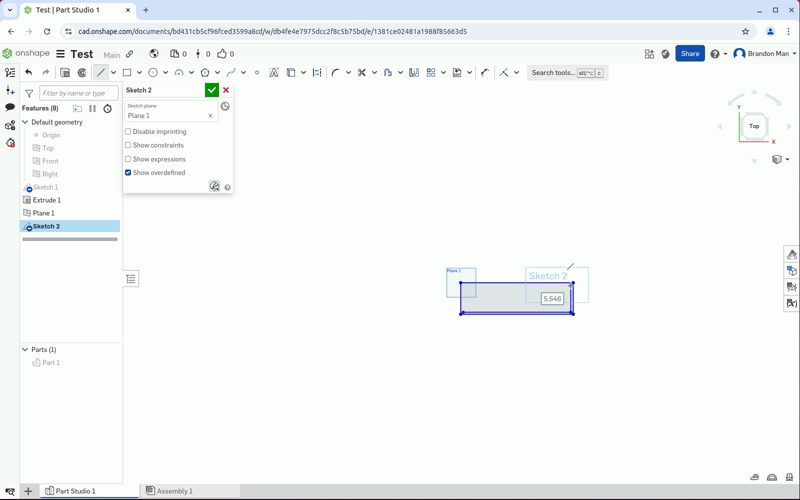
mouse_move(463, 285)
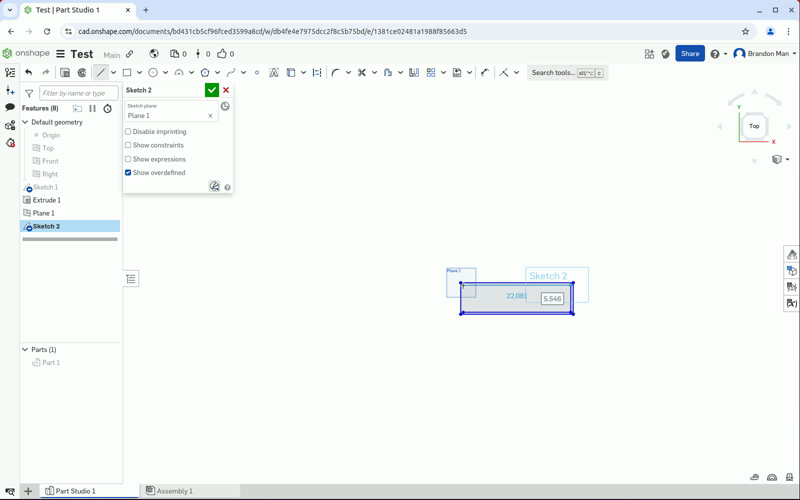
scroll(6)
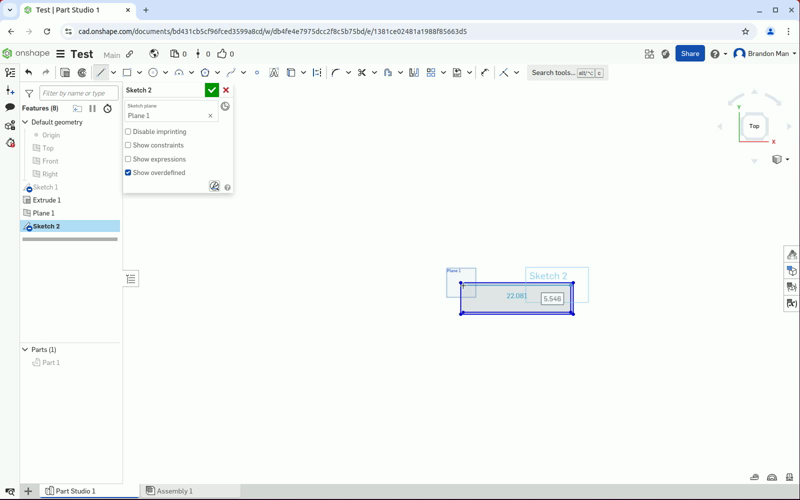
scroll(6)
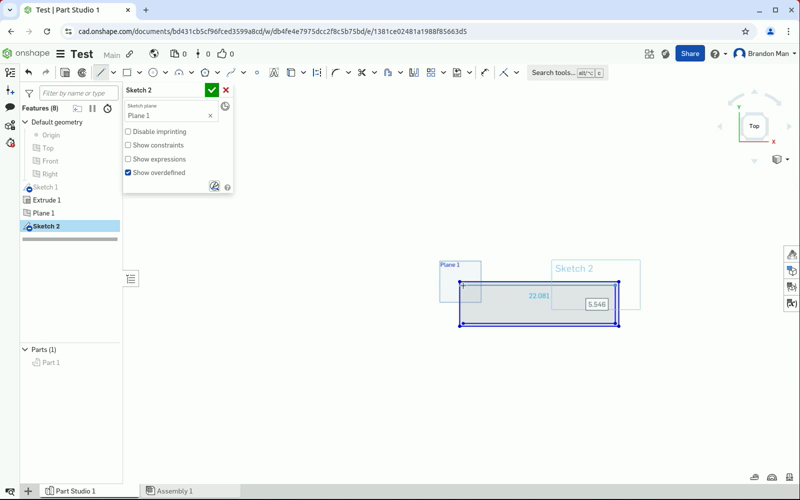
scroll(6)
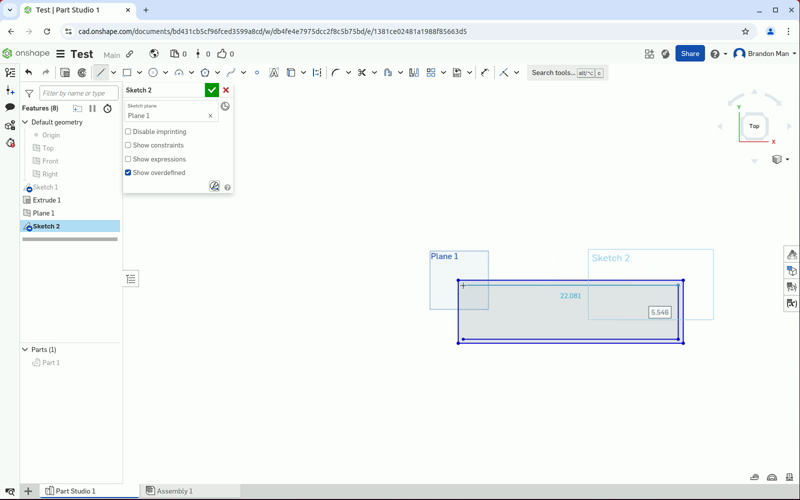
scroll(6)
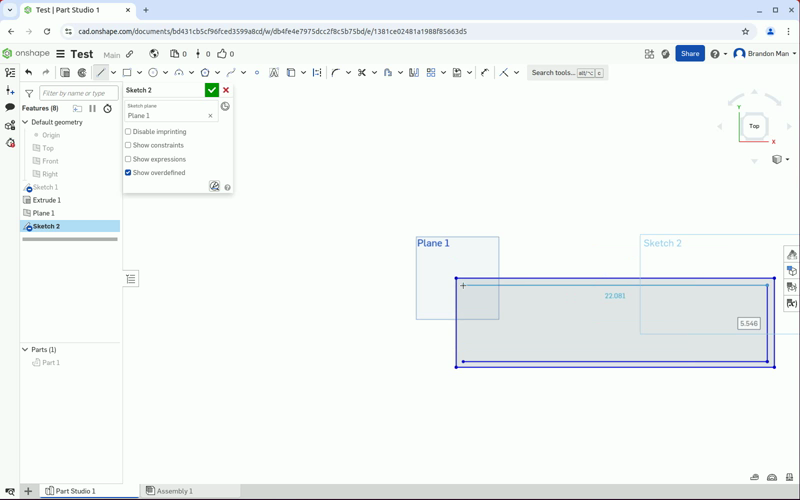
scroll(6)
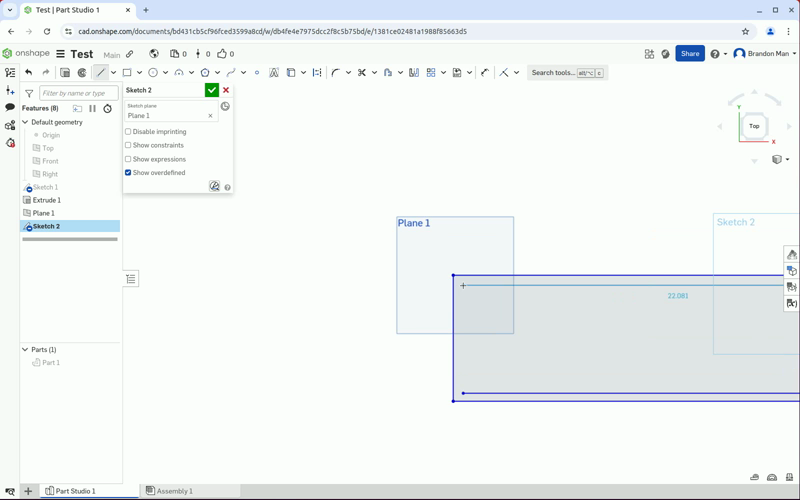
scroll(6)
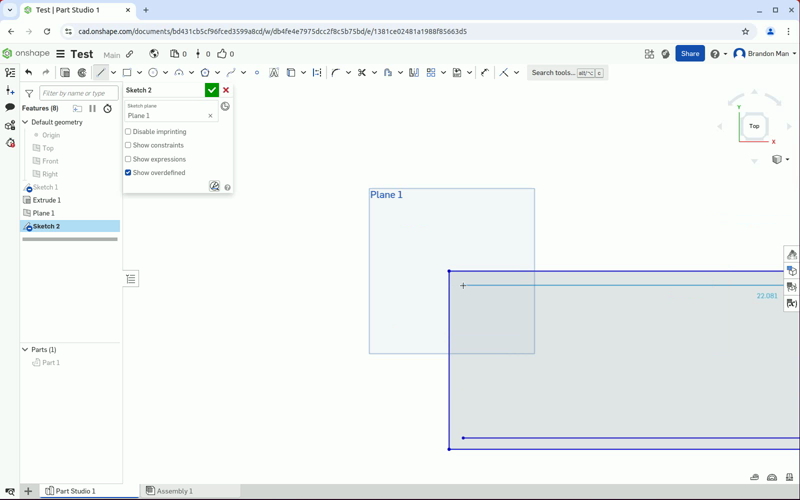
scroll(6)
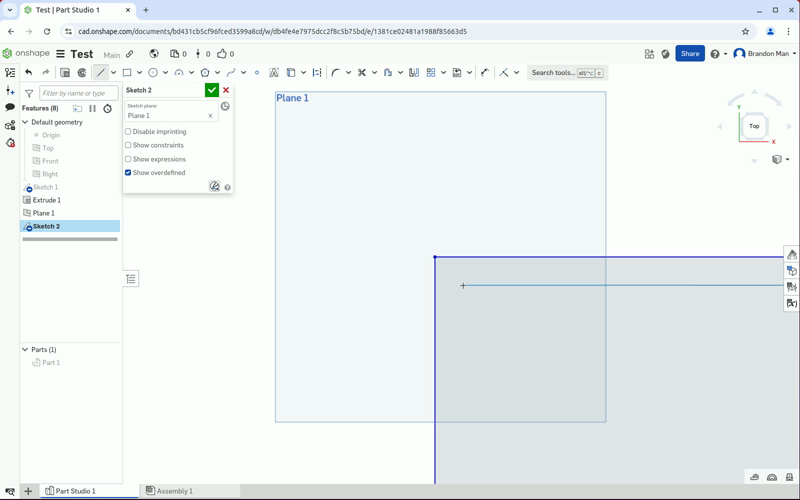
click(463, 285)
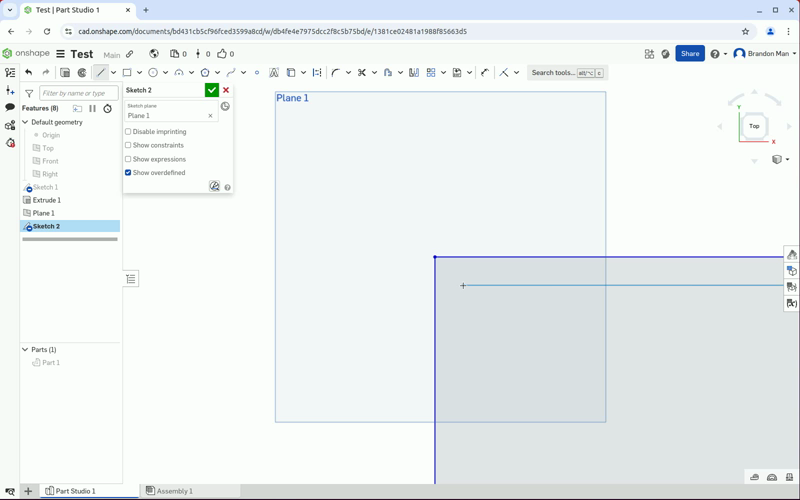
scroll(-6)
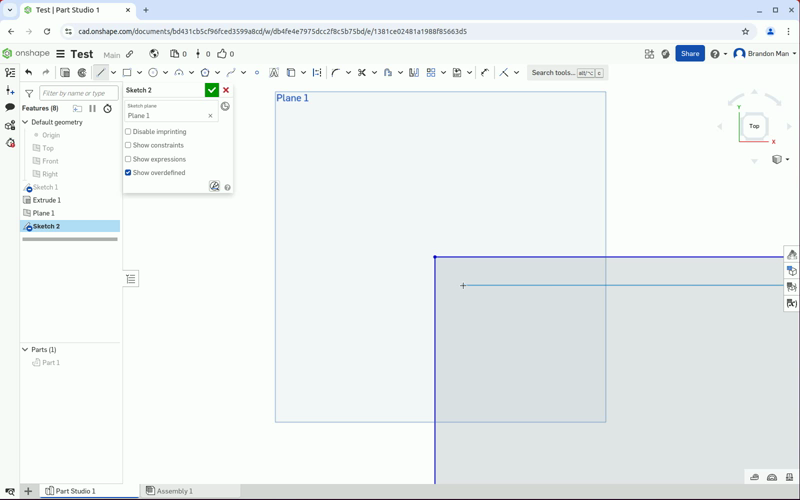
scroll(-6)
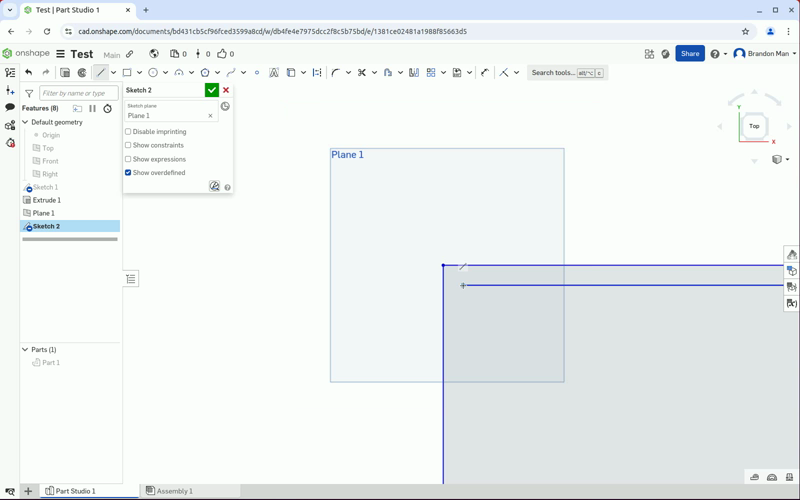
scroll(-6)
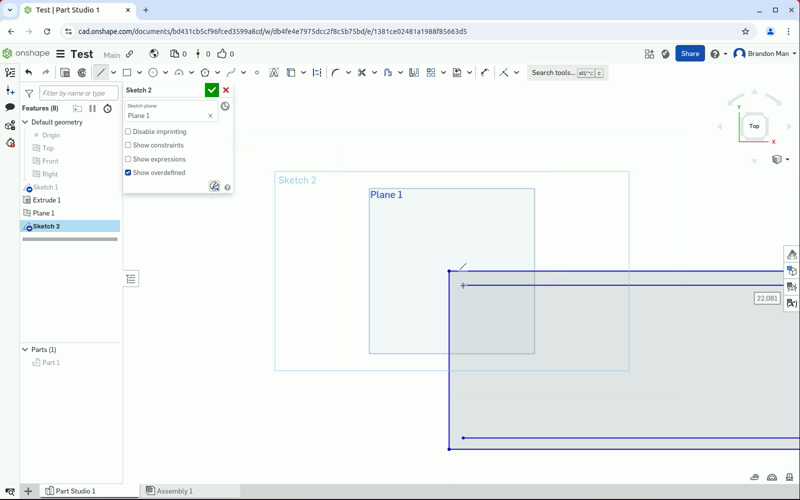
scroll(-6)
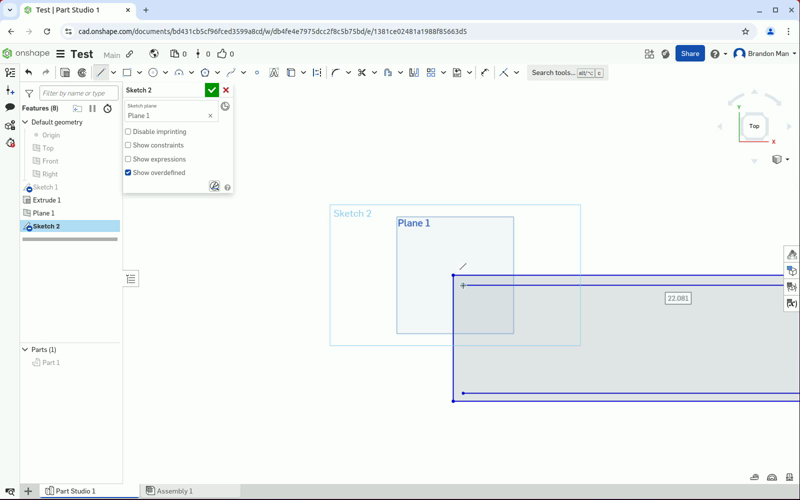
scroll(-6)
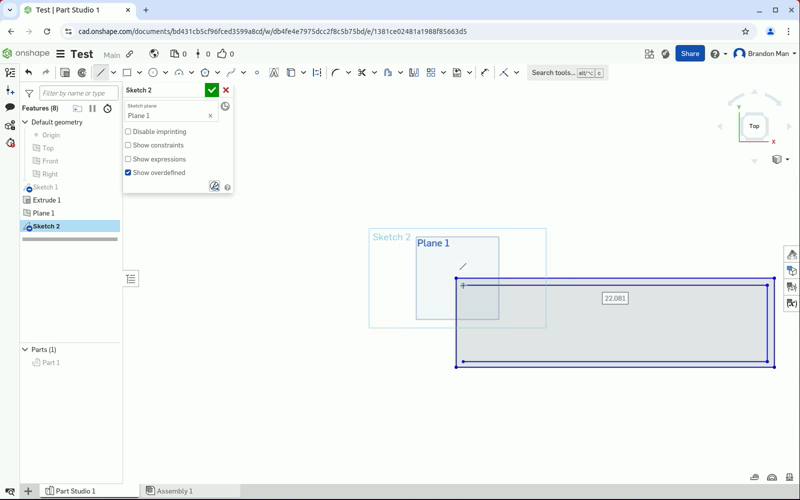
scroll(-6)
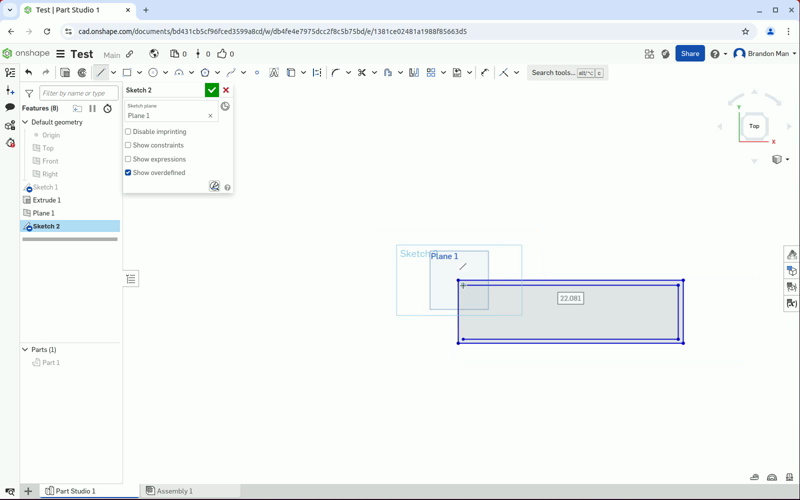
scroll(-6)
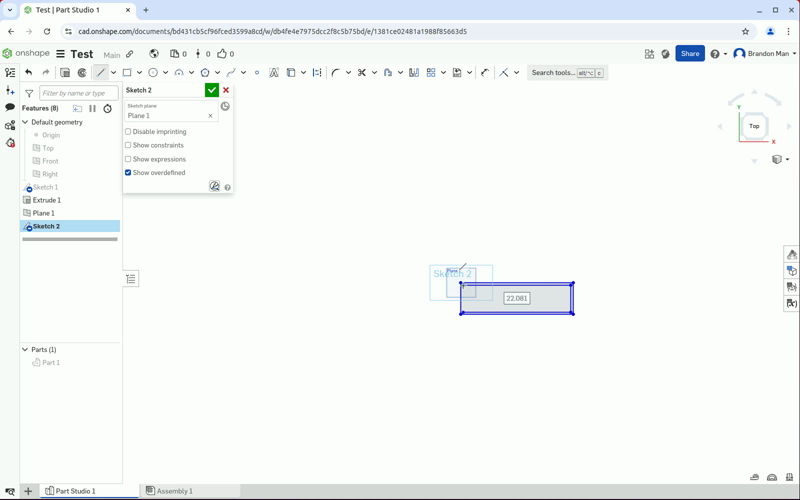
key_up(shift)
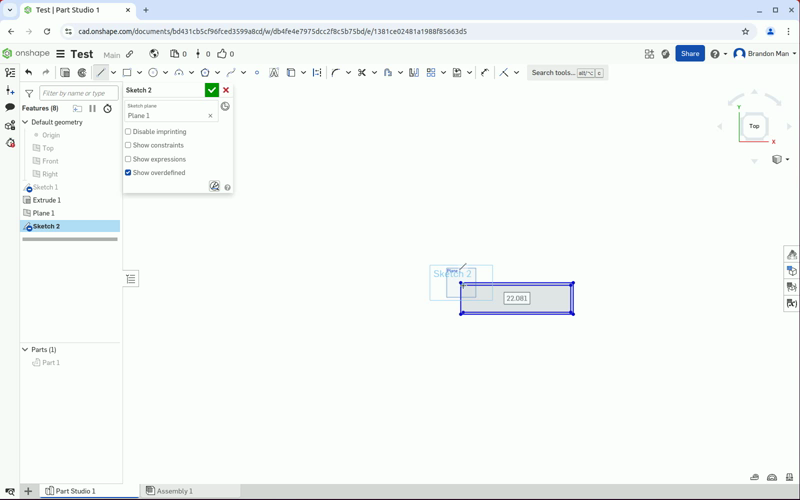
mouse_move(493, 285)
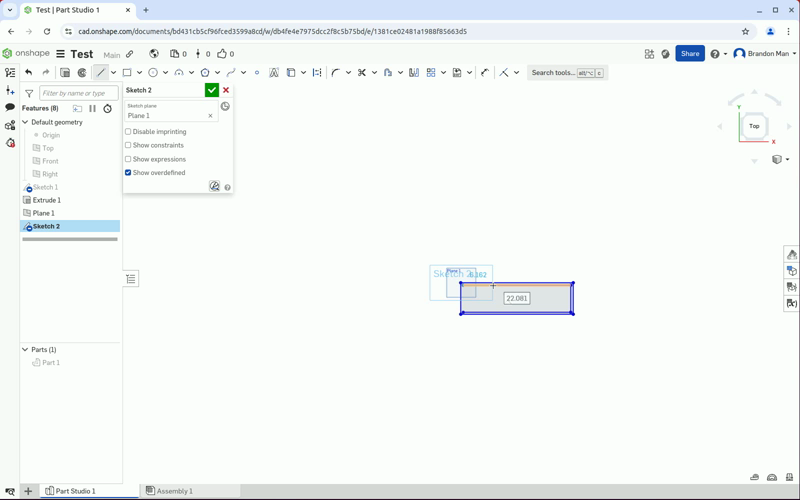
key_down(shift)
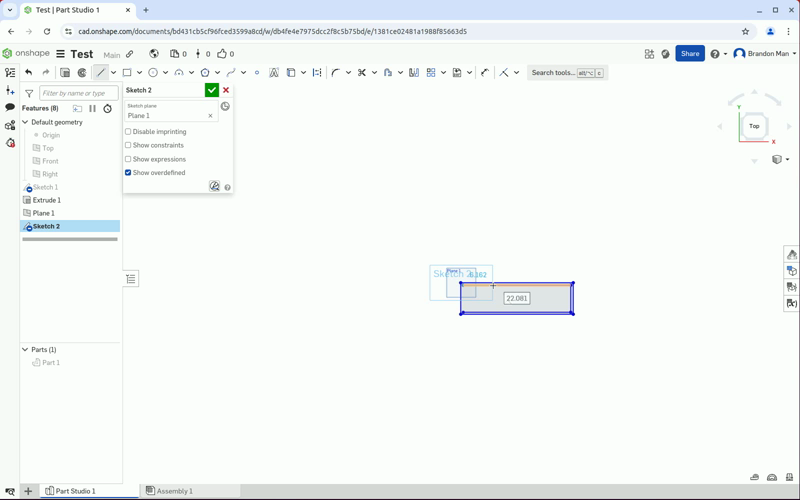
mouse_move(463, 312)
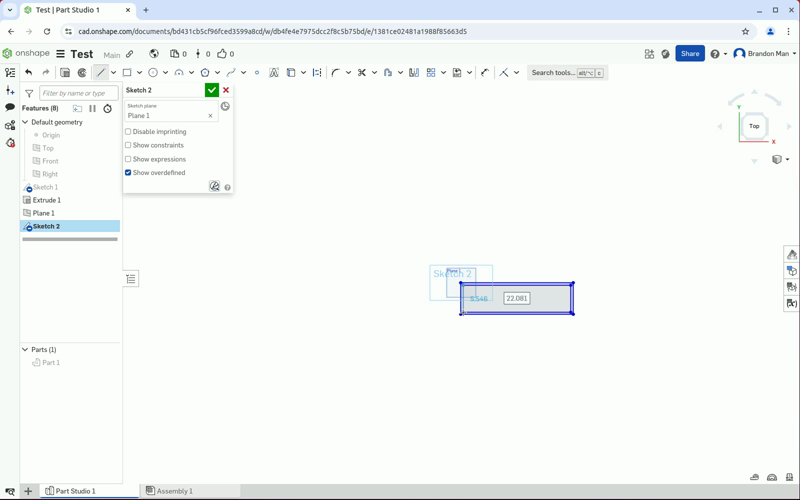
scroll(6)
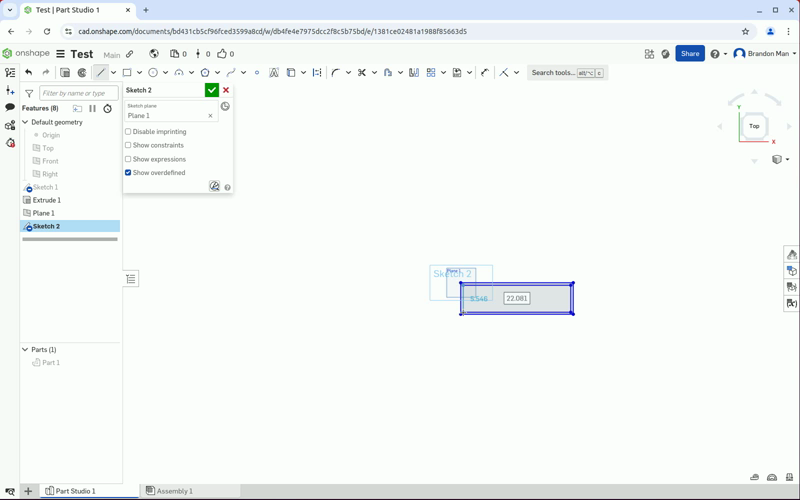
scroll(6)
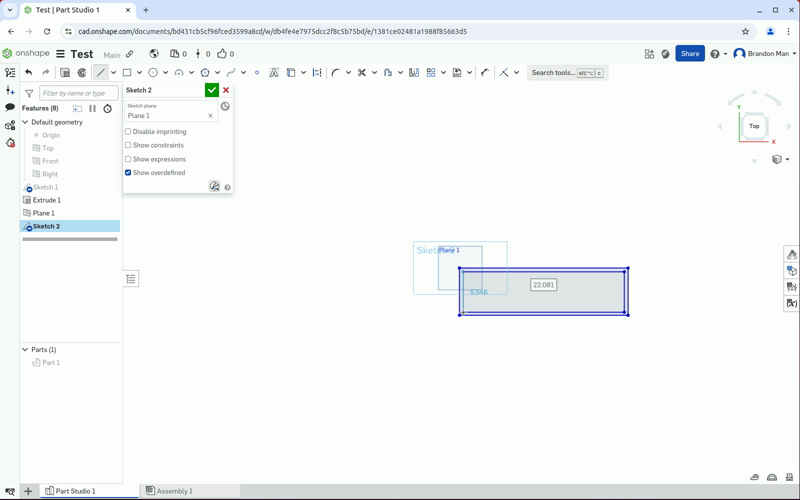
scroll(6)
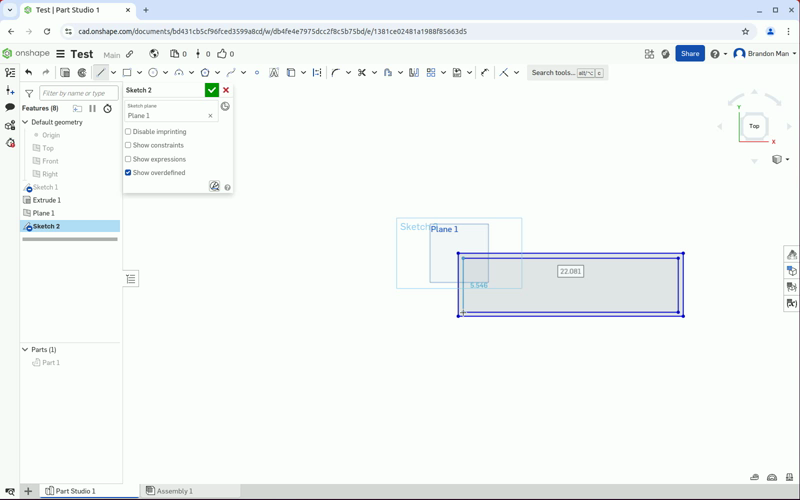
scroll(6)
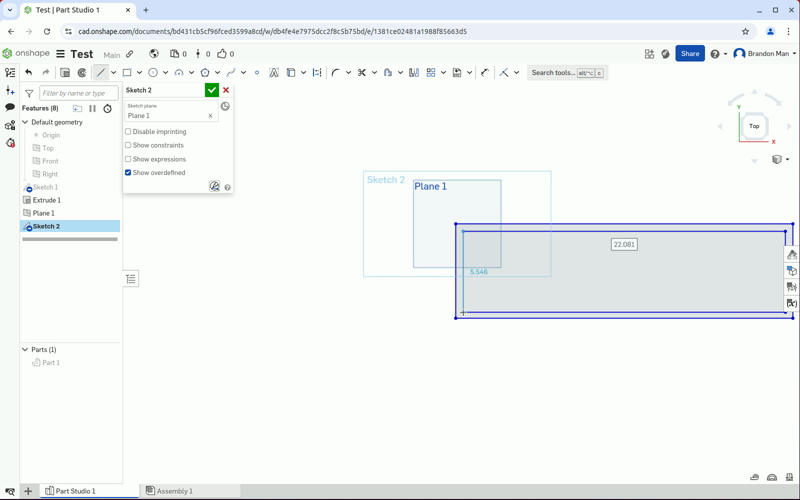
scroll(6)
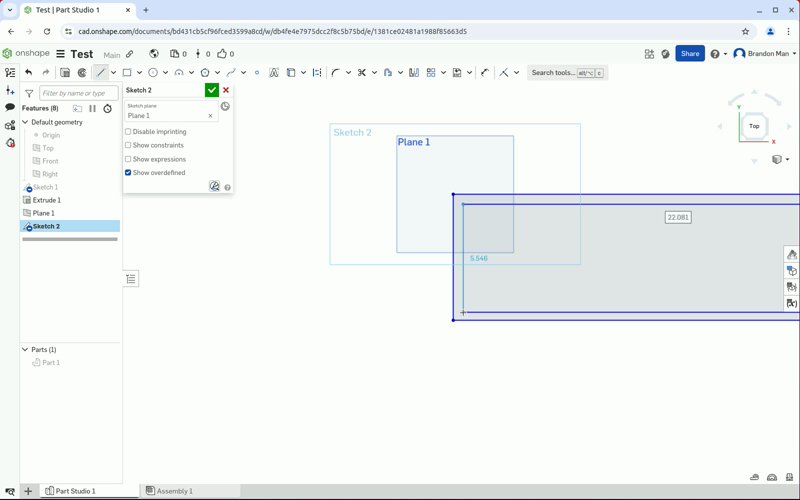
scroll(6)
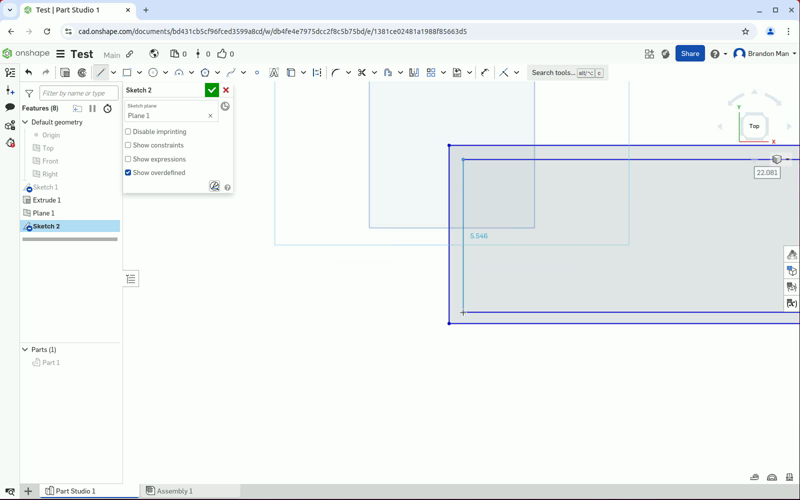
scroll(6)
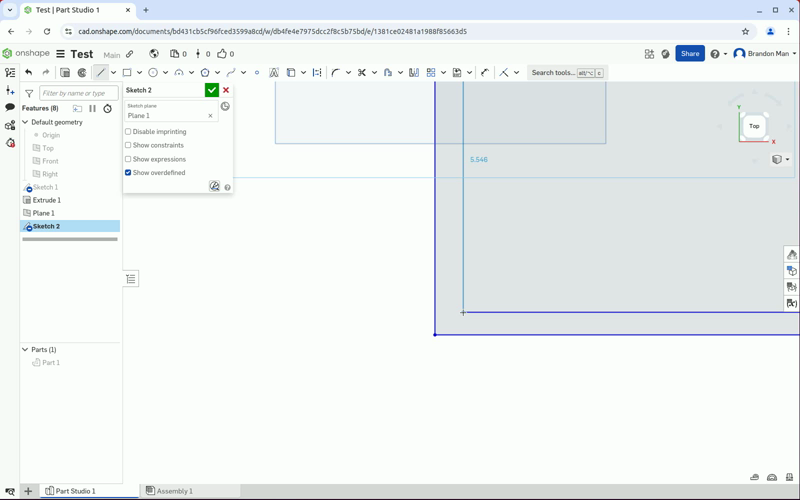
key_up(shift)
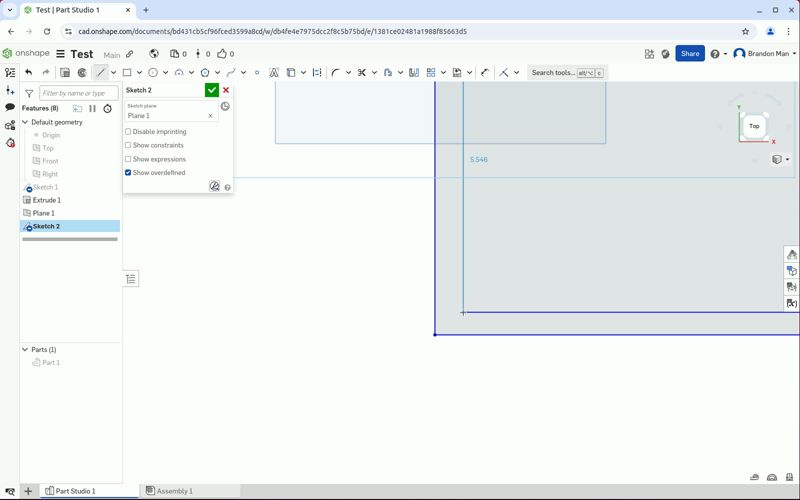
click(463, 312)
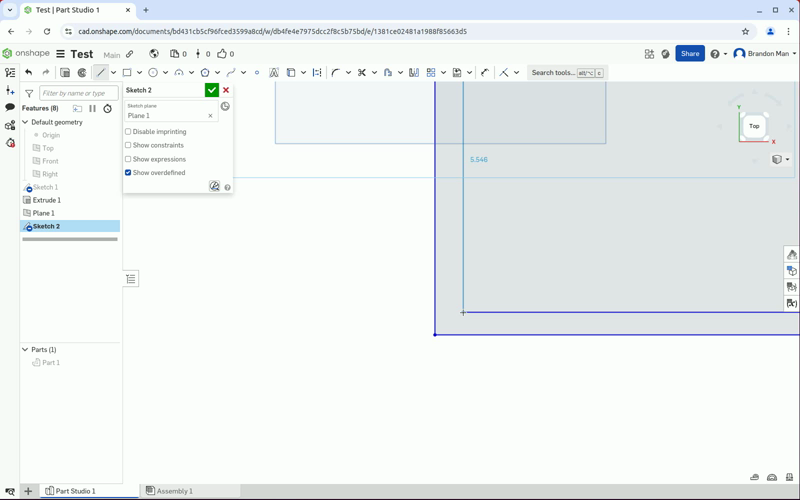
scroll(-6)
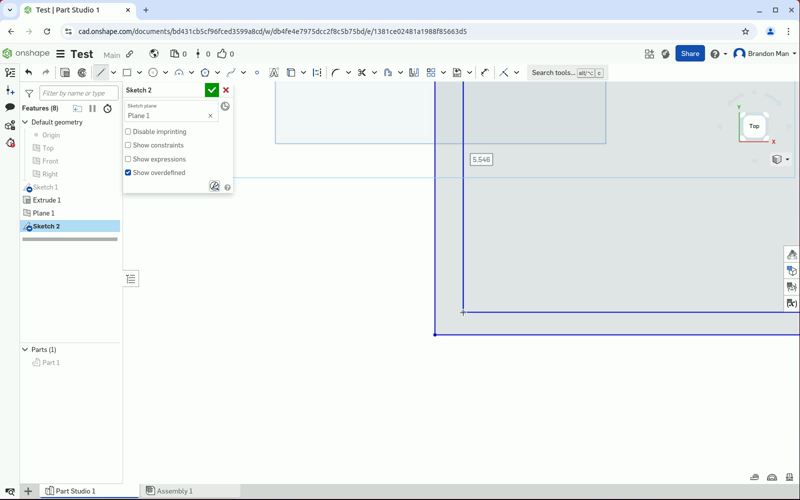
scroll(-6)
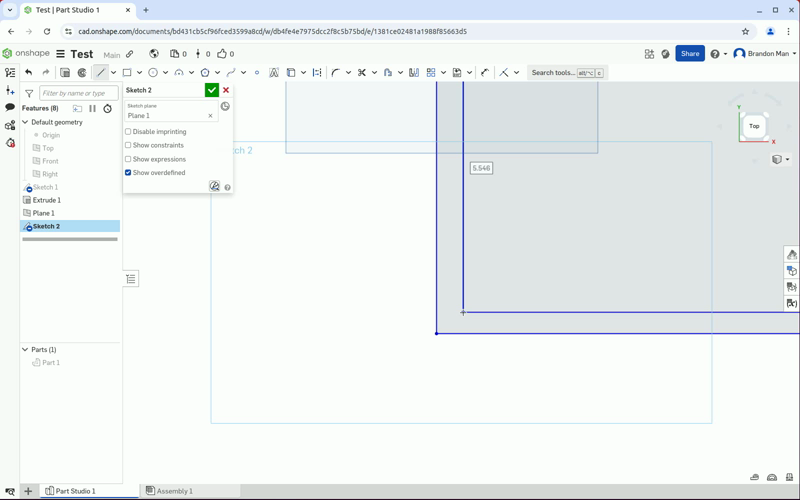
scroll(-6)
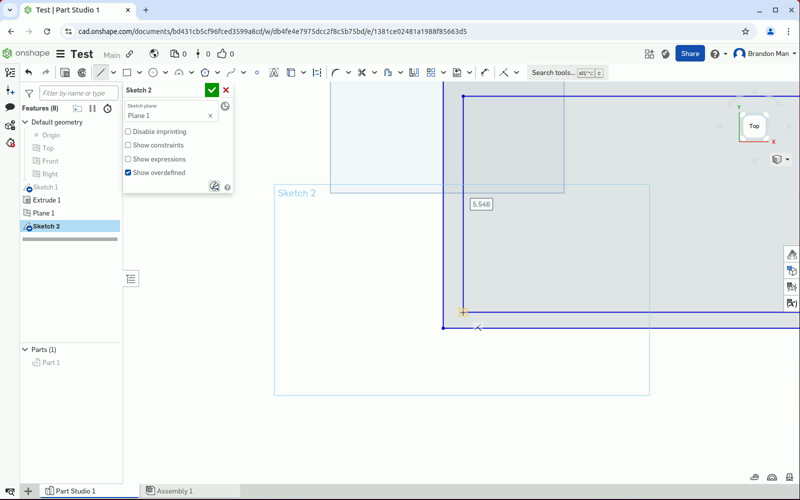
scroll(-6)
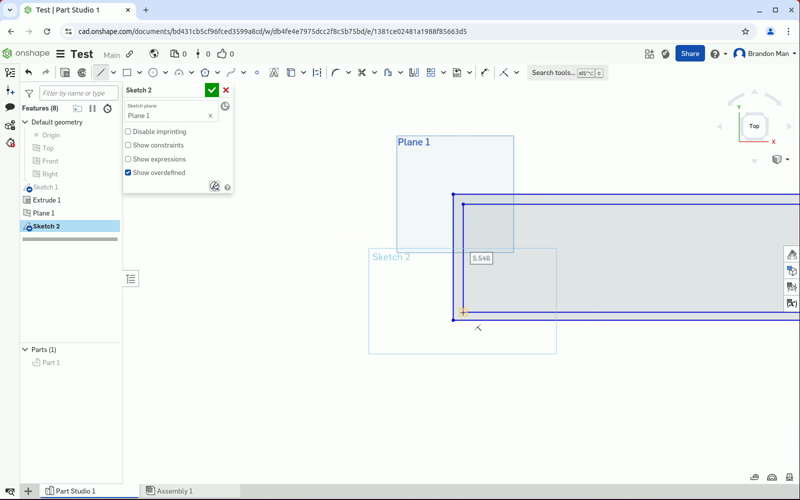
scroll(-6)
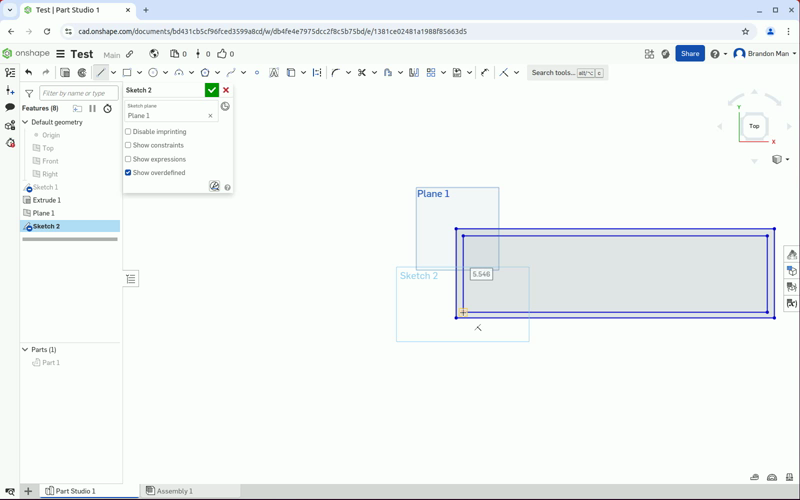
scroll(-6)
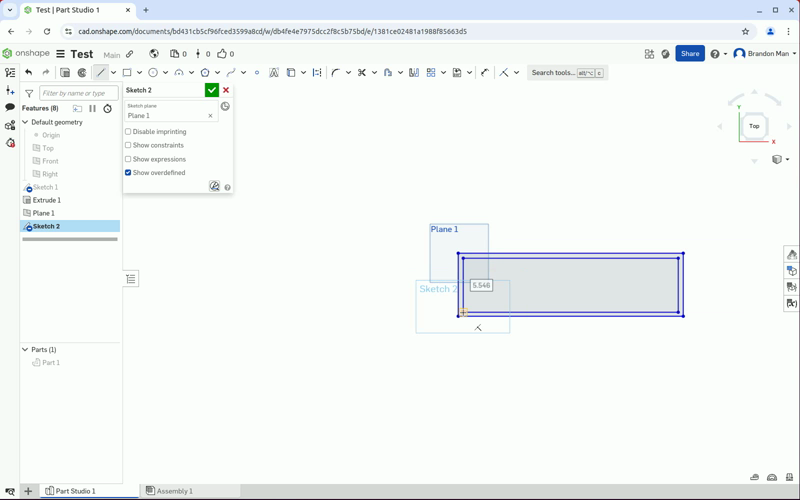
scroll(-6)
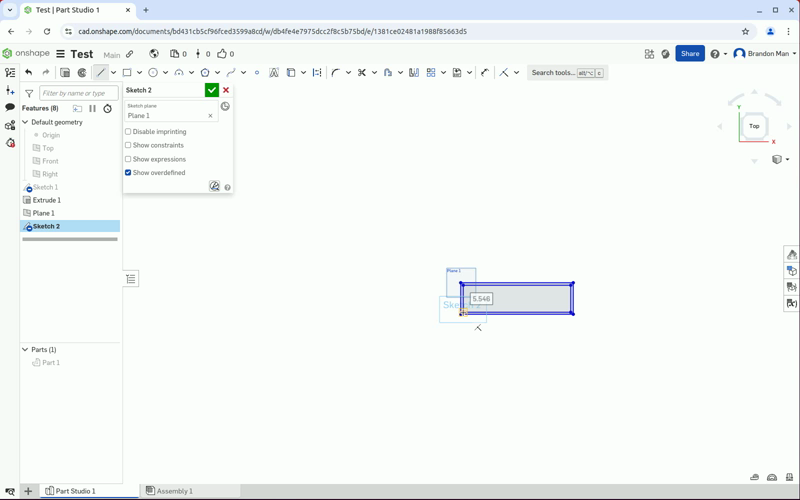
key(esc)
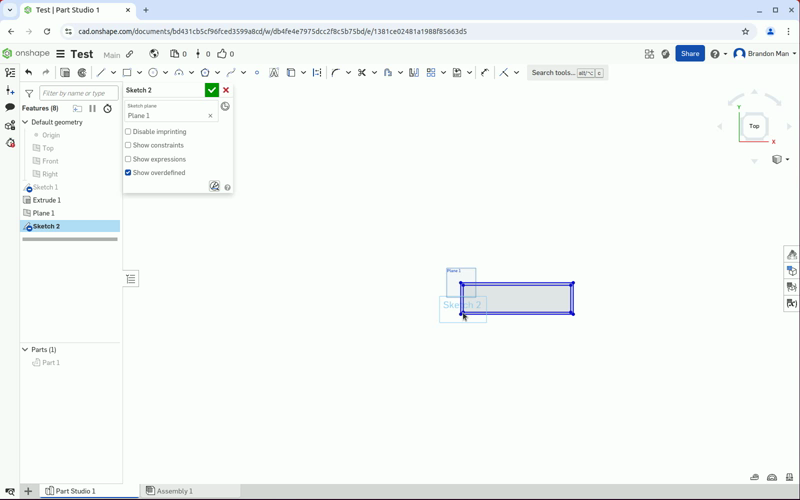
mouse_move(493, 313)
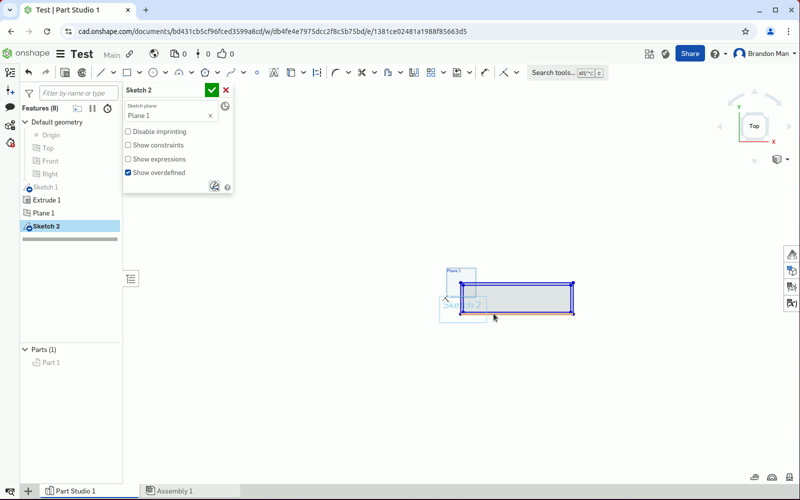
scroll(6)
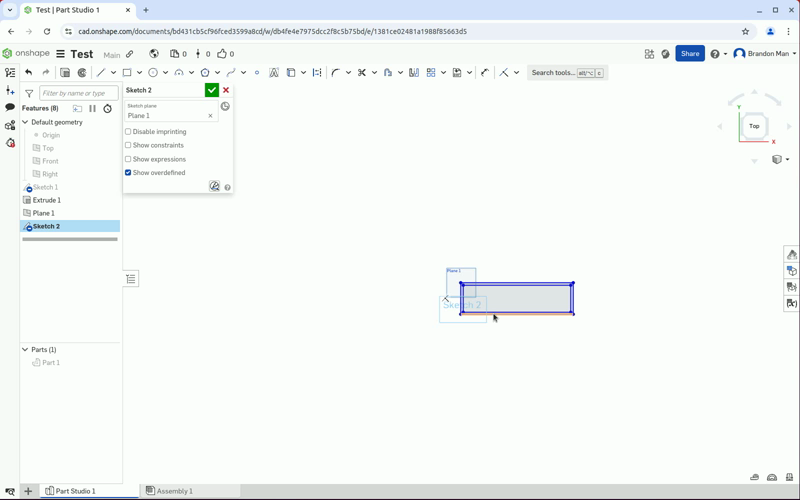
scroll(6)
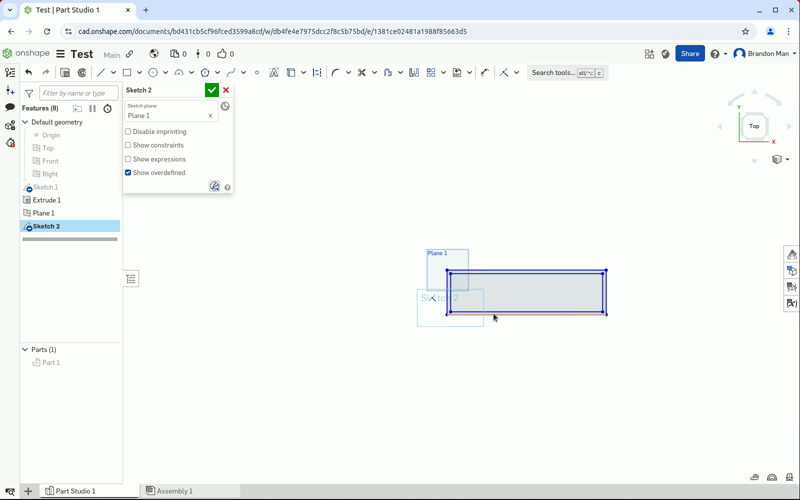
scroll(6)
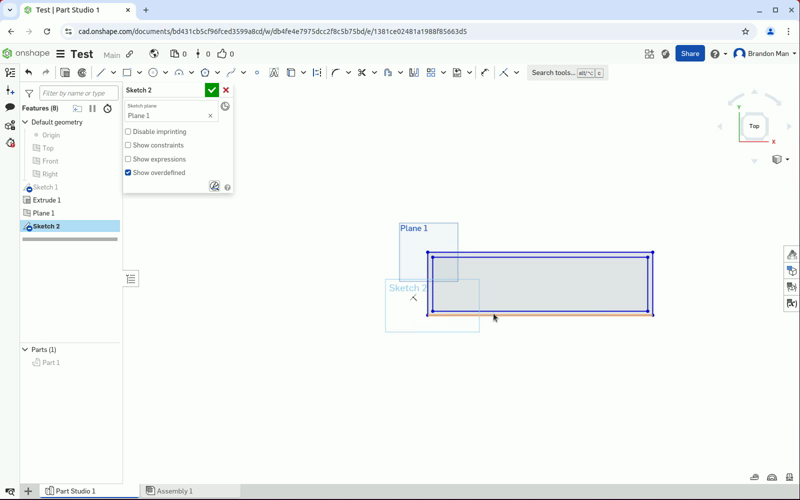
scroll(6)
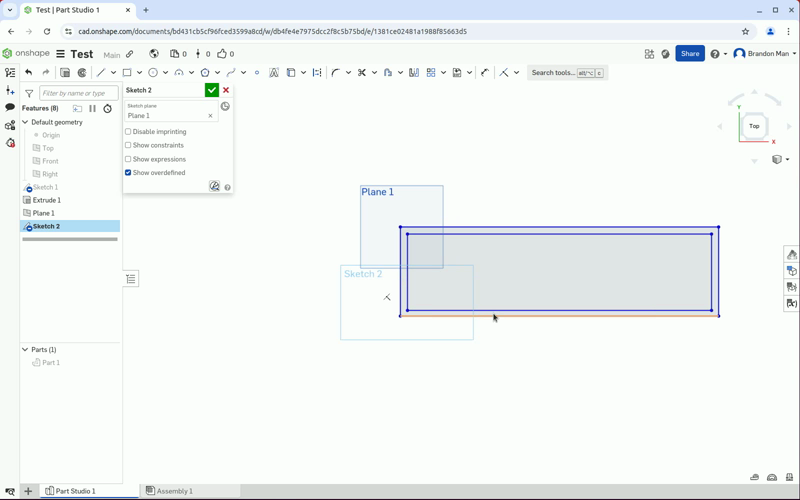
scroll(6)
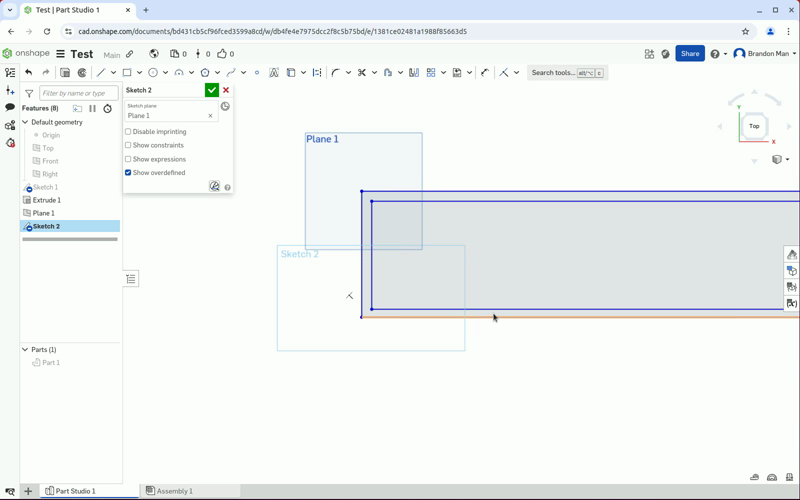
scroll(6)
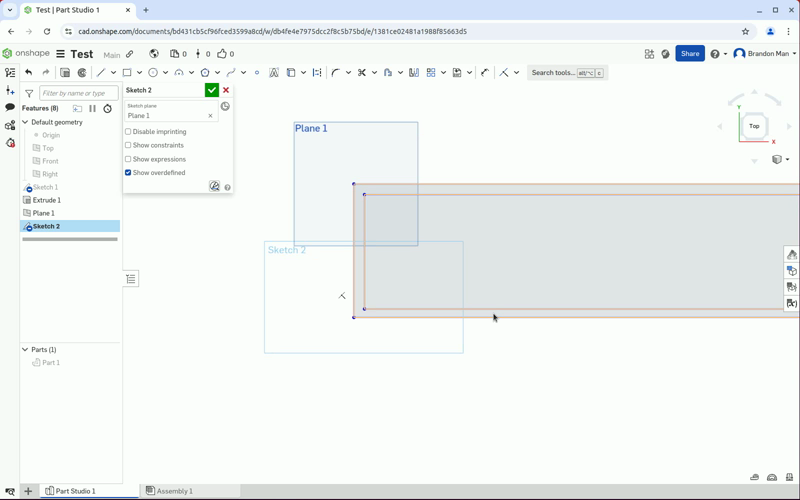
scroll(6)
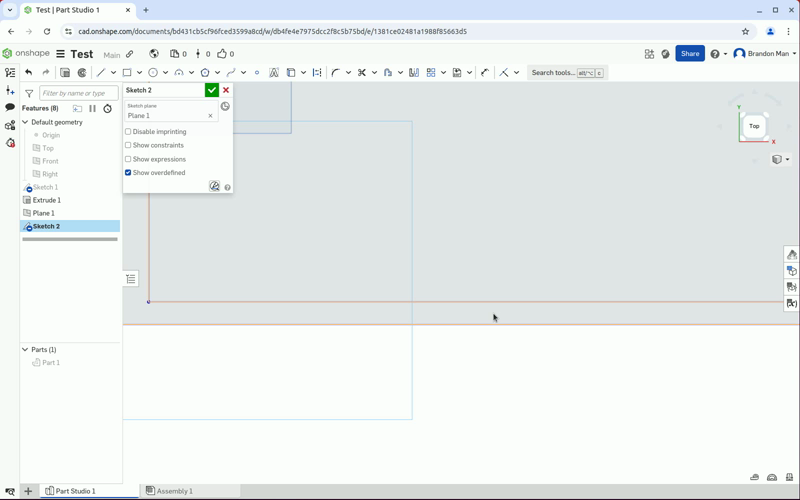
click(493, 313)
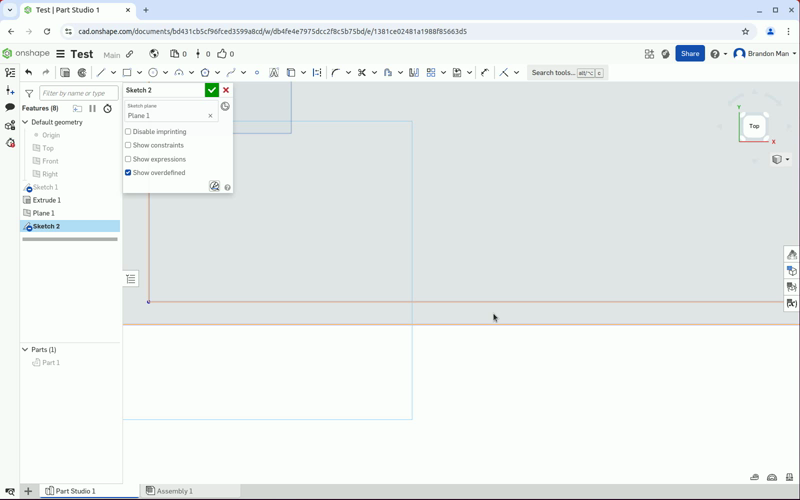
scroll(-6)
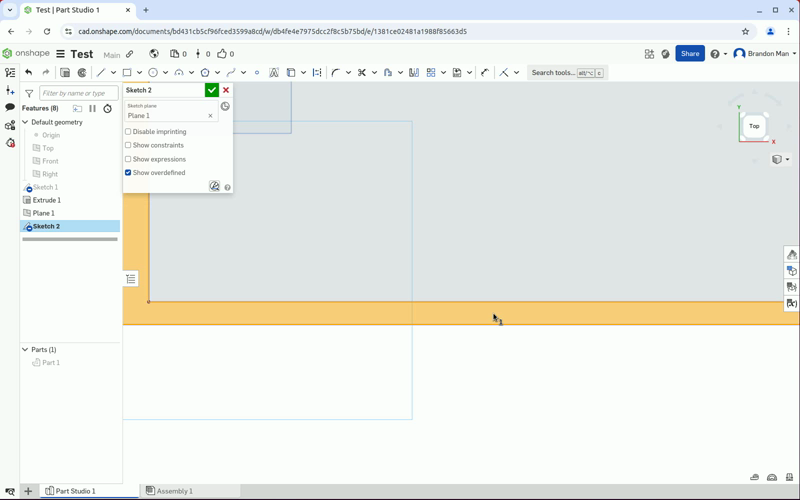
scroll(-6)
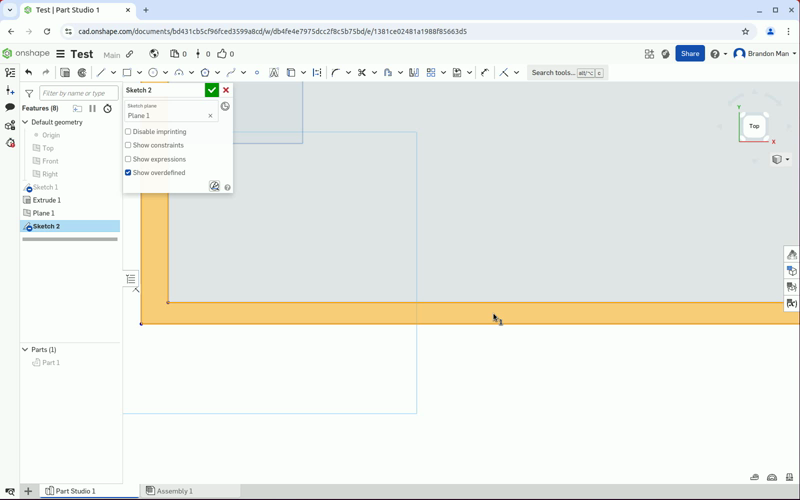
scroll(-6)
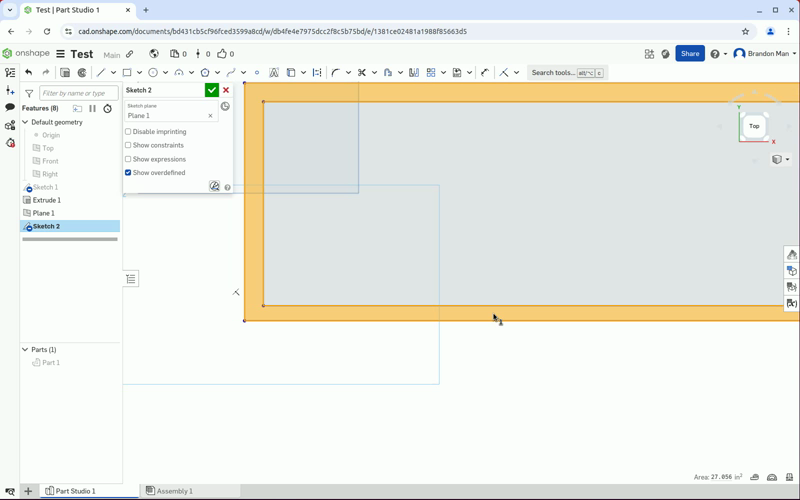
scroll(-6)
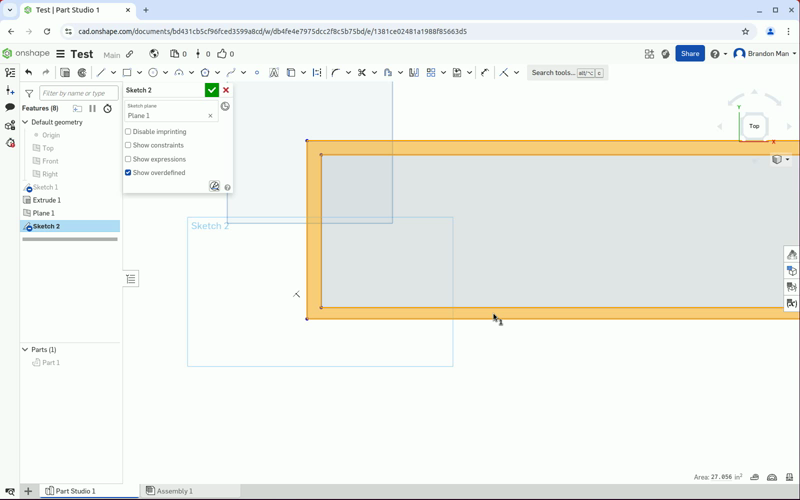
scroll(-6)
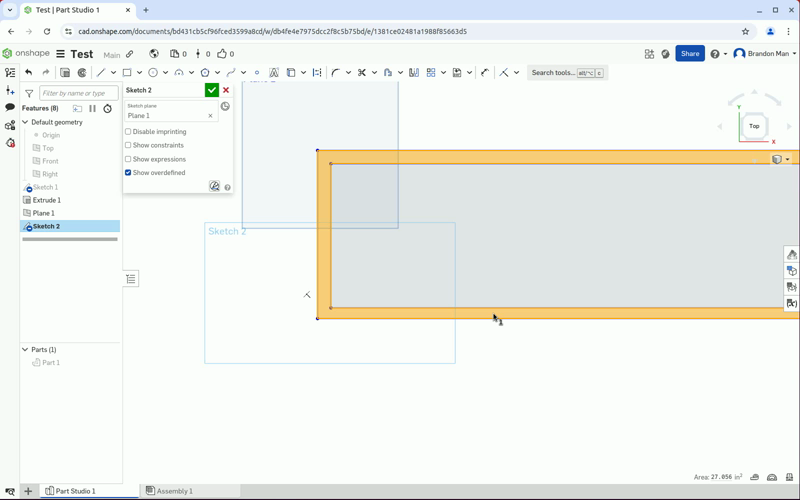
scroll(-6)
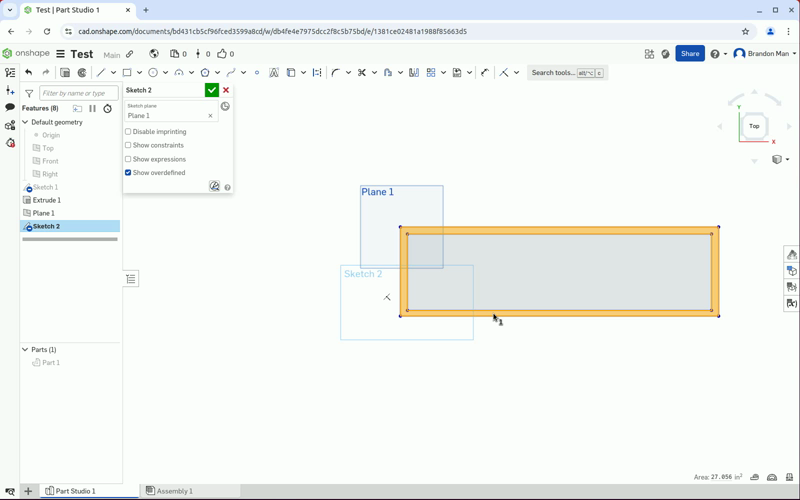
scroll(-6)
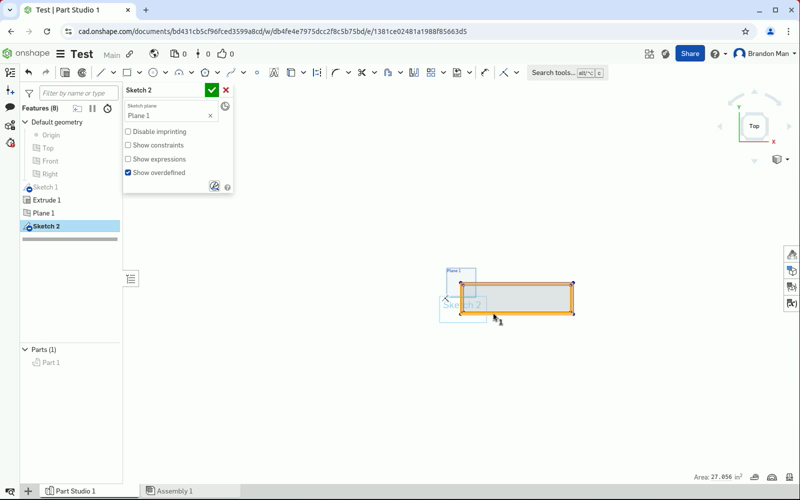
mouse_move(73, 352)
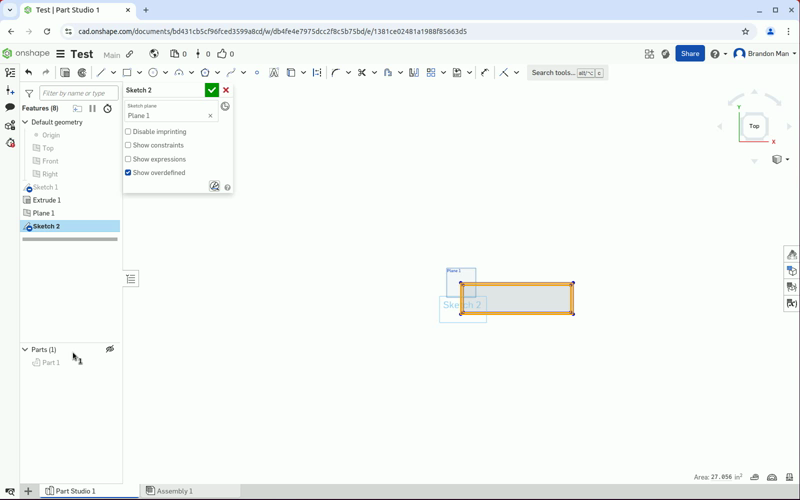
key(shift+y)
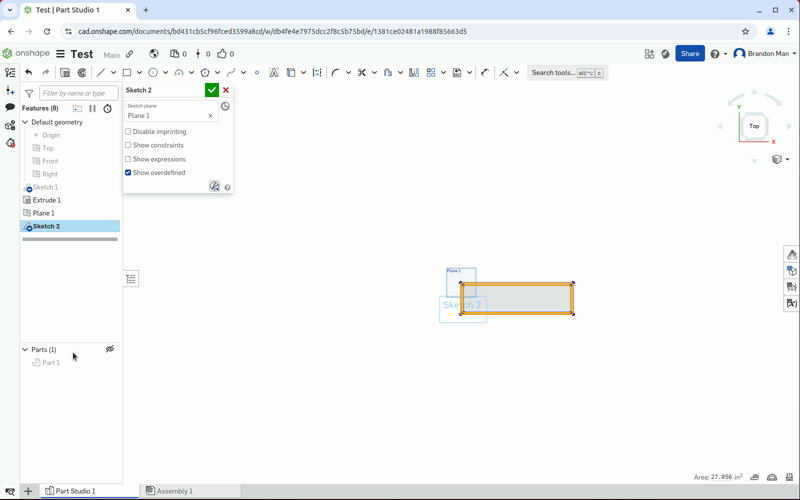
key(shift+e)
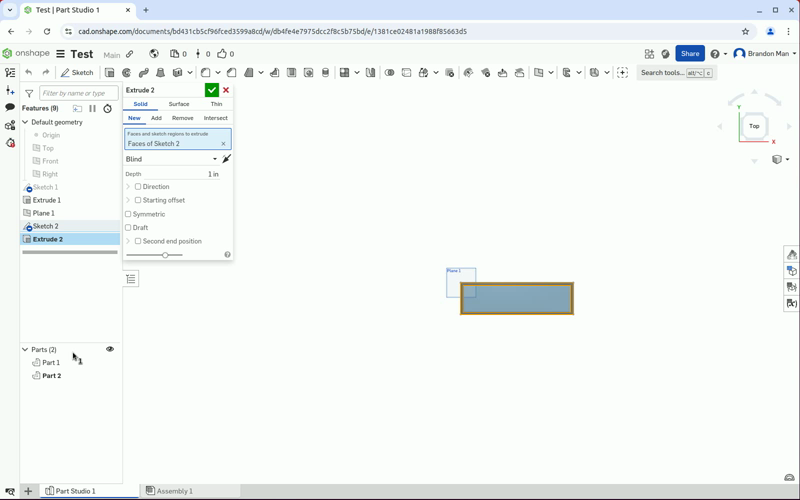
mouse_move(143, 106)
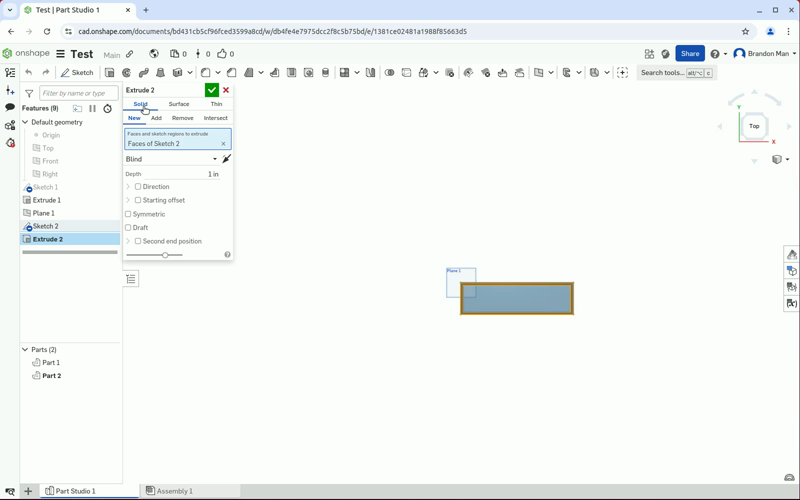
click(143, 106)
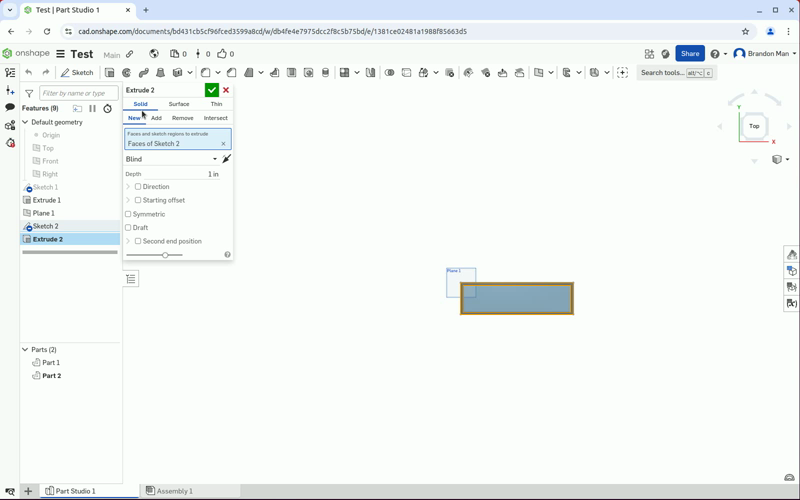
mouse_move(137, 120)
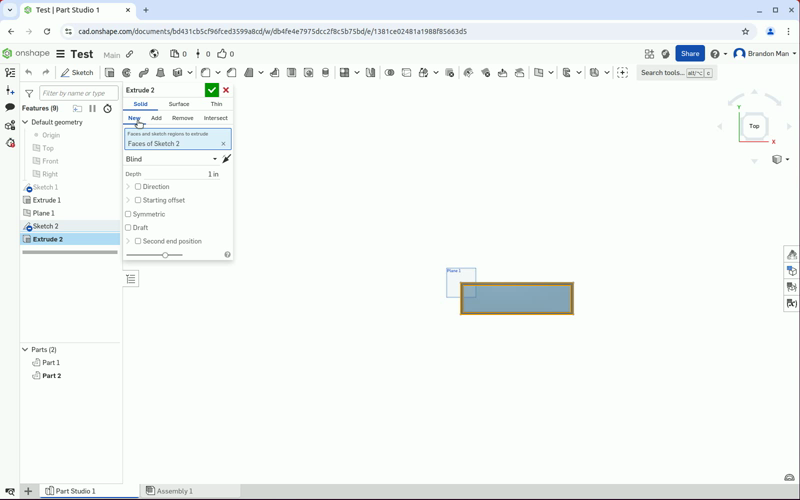
click(137, 120)
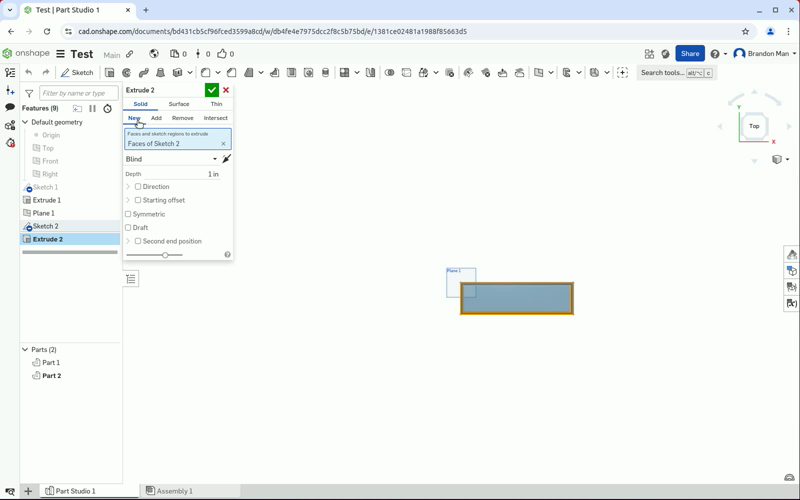
key(tab, 4)
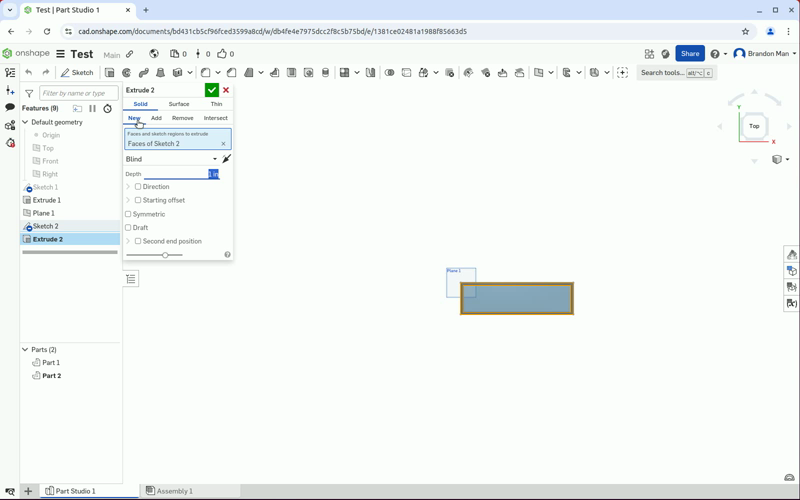
text(1.204)
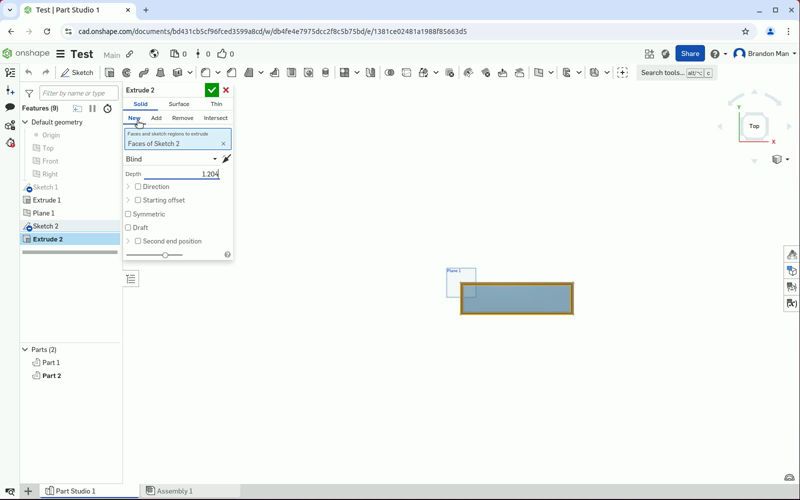
key(enter)
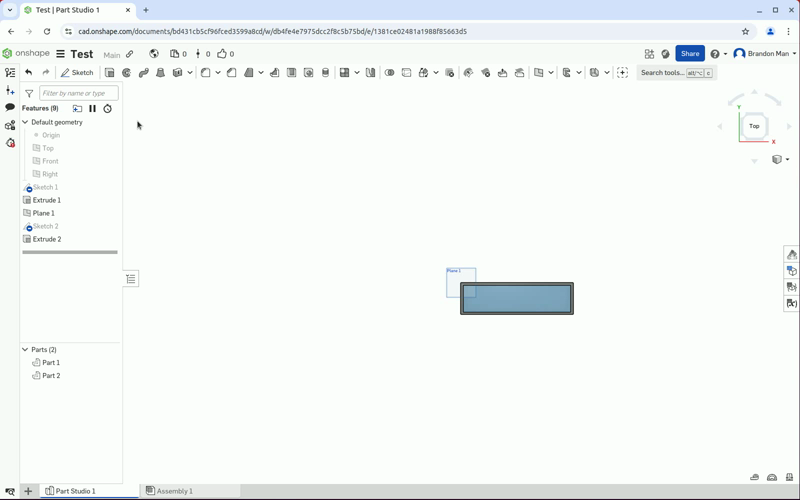
key(shift+h)
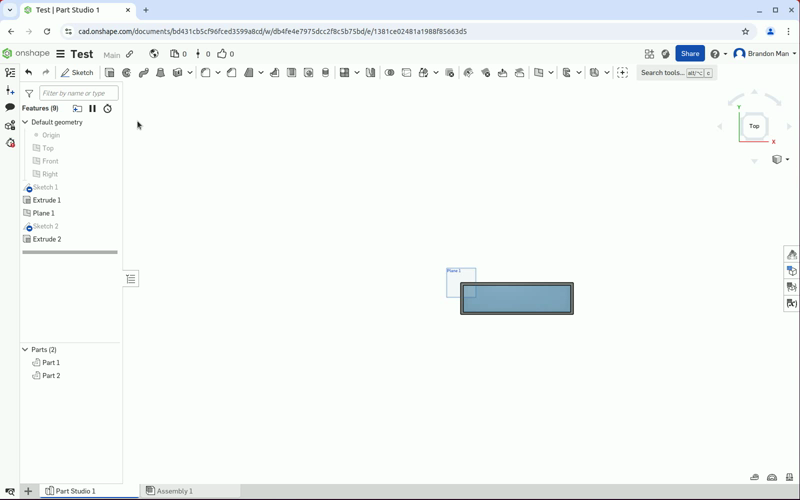
key(shift+h)
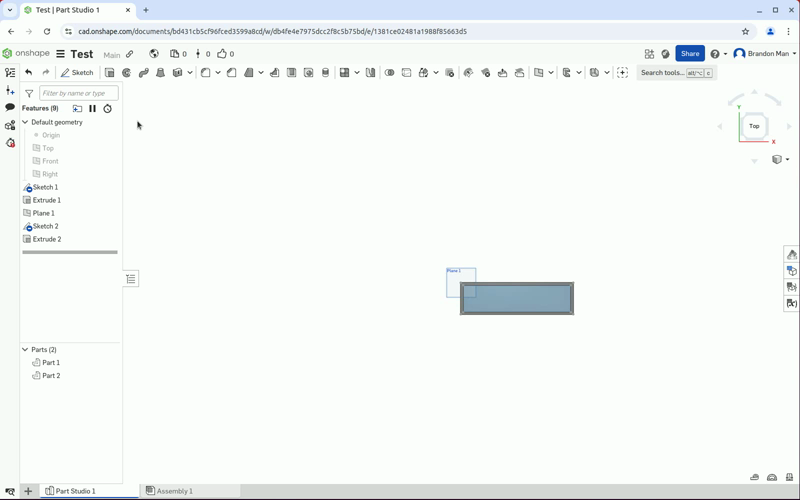
key(shift+7)
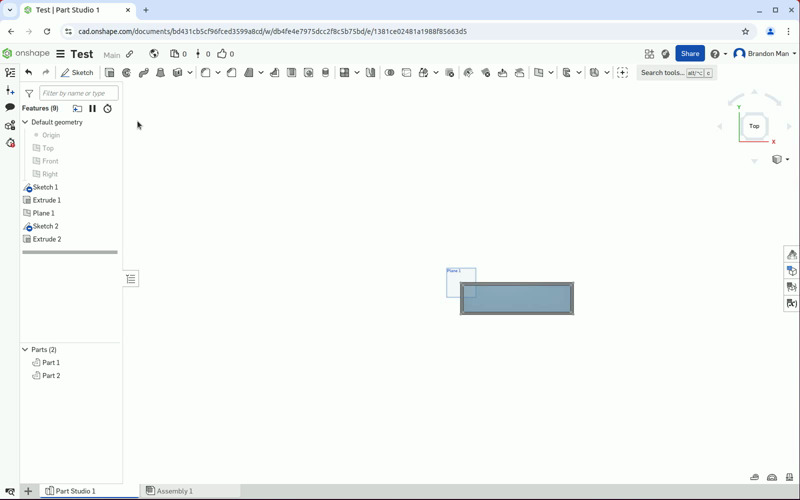
key(up, 3)
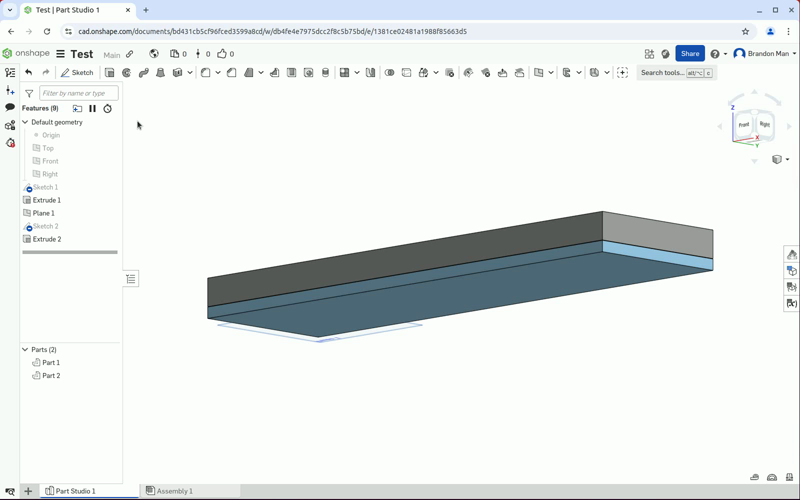
key(left, 3)
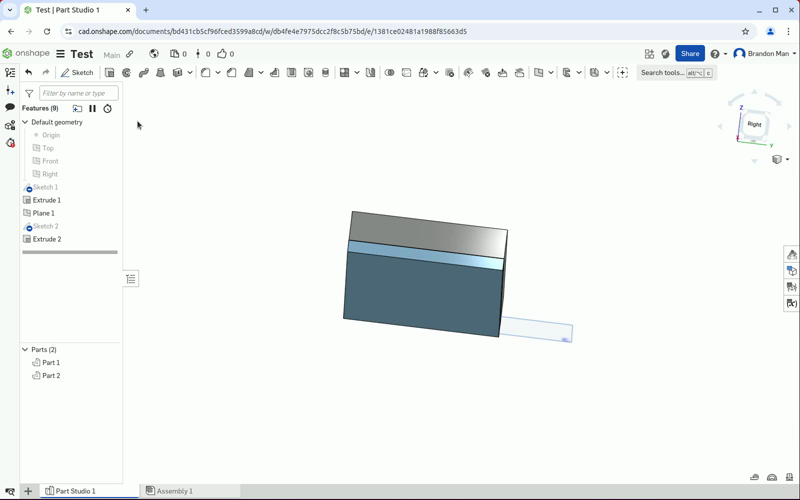
key(right, 3)
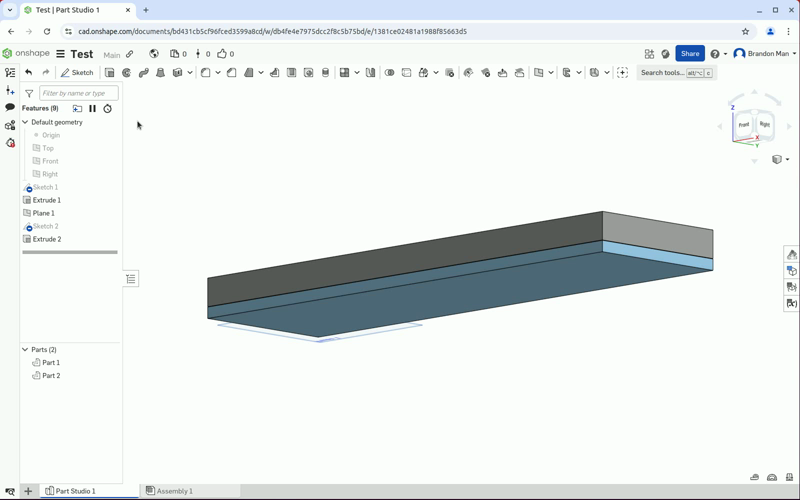
key(down, 3)
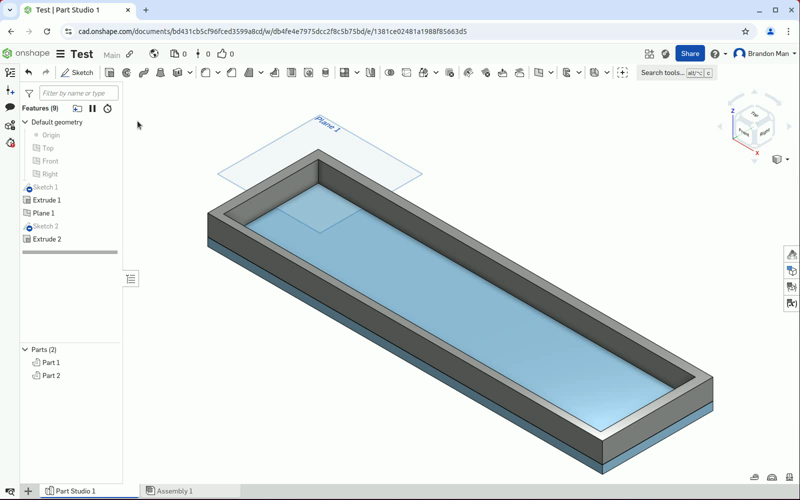
mouse_move(73, 189)
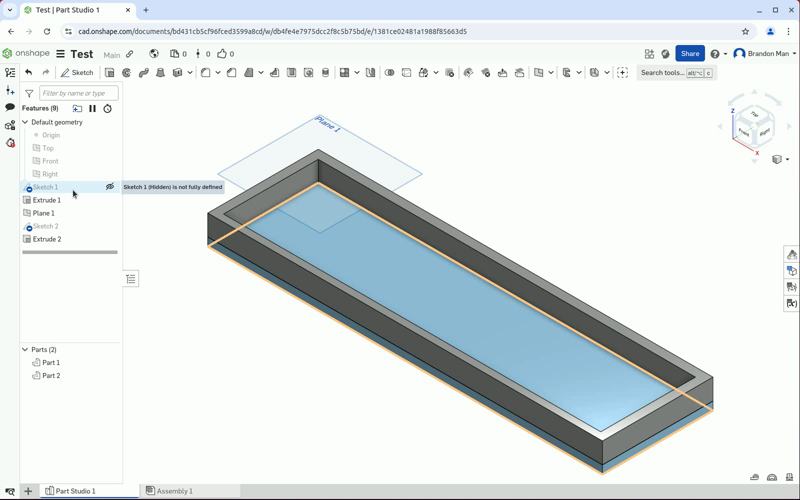
click(73, 189)